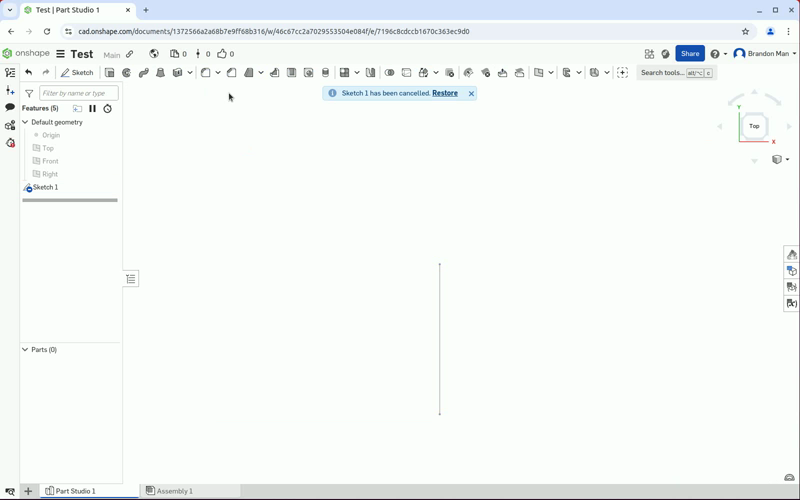
key(shift+h)
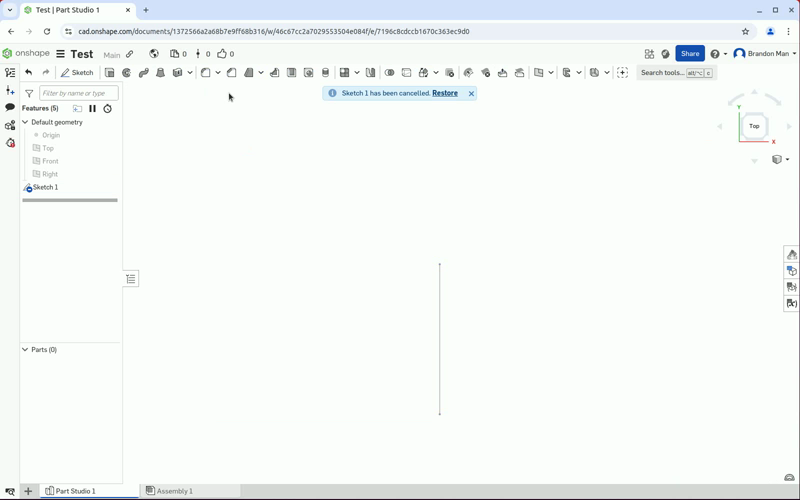
key(shift+s)
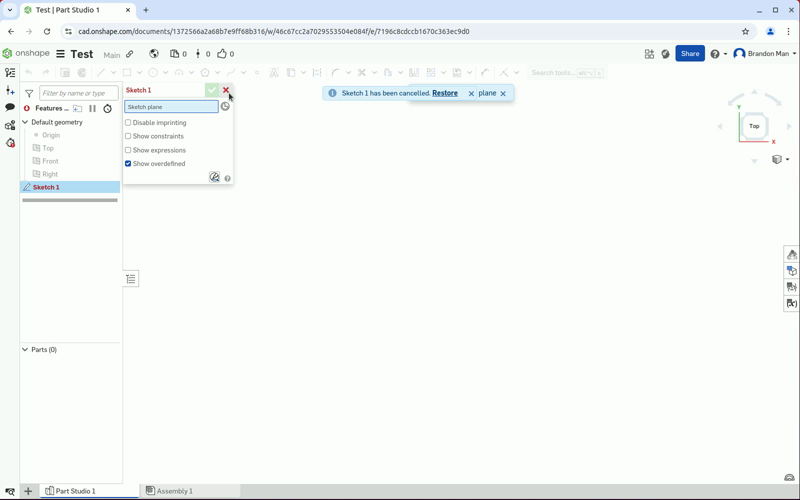
mouse_move(73, 150)
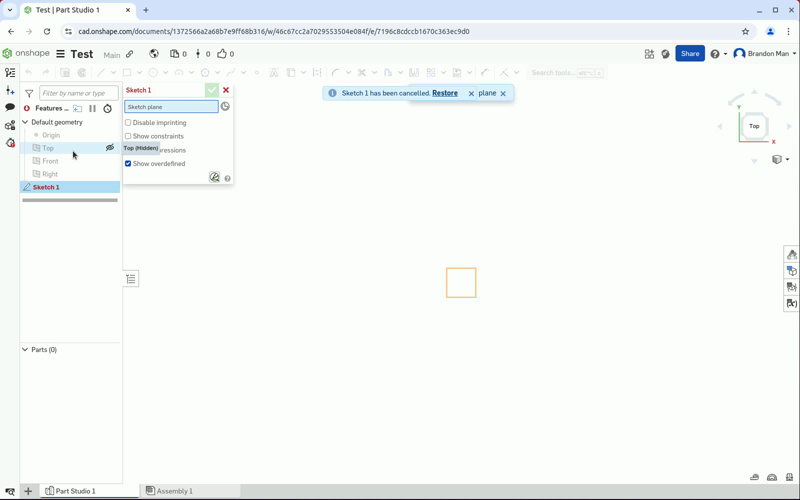
click(73, 150)
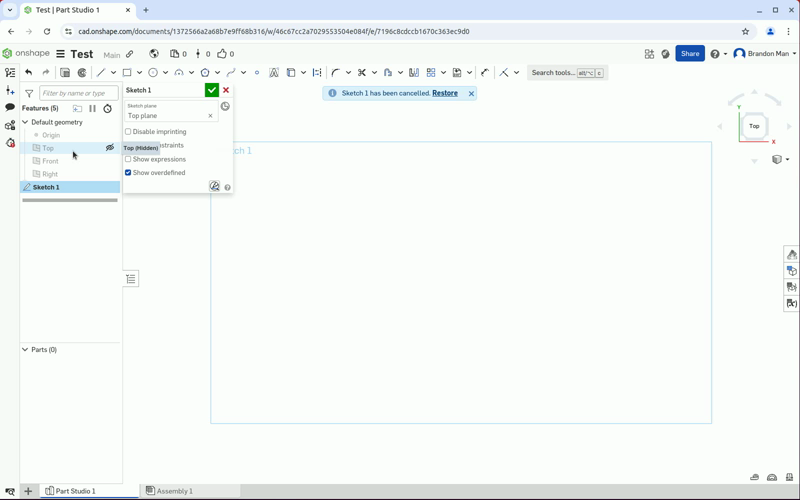
mouse_move(73, 352)
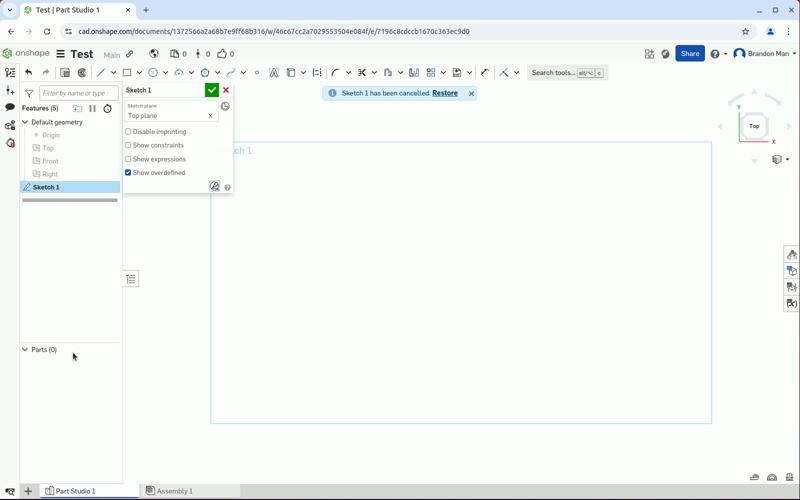
key(y)
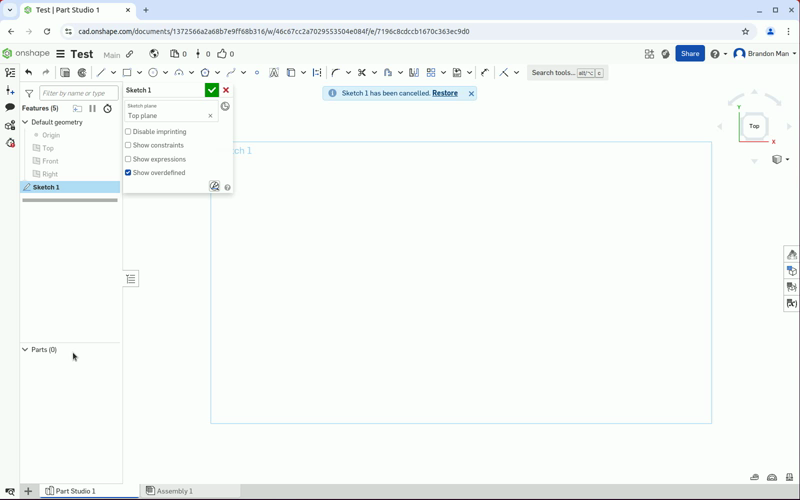
key(l)
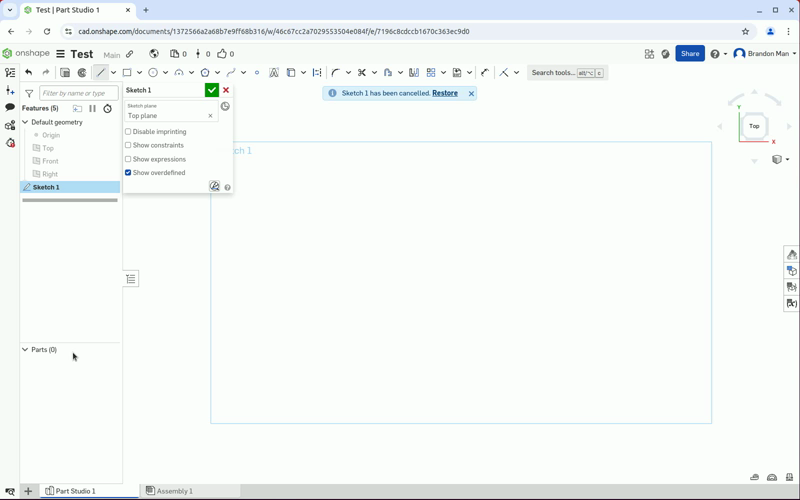
key_down(shift)
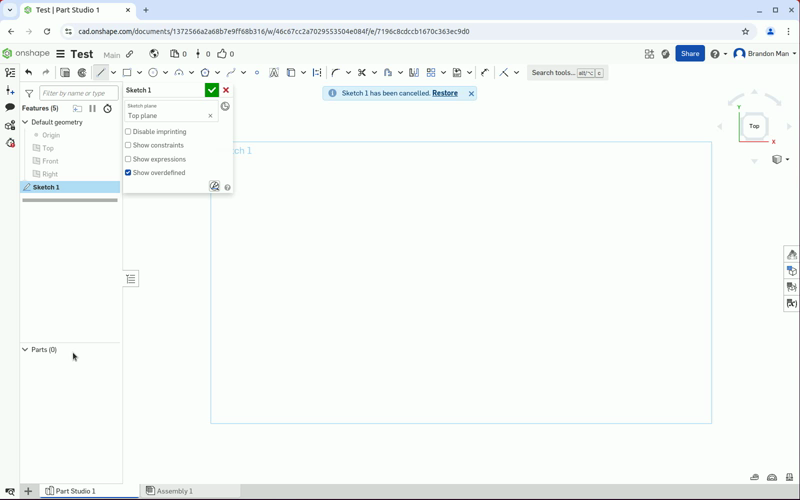
mouse_move(460, 288)
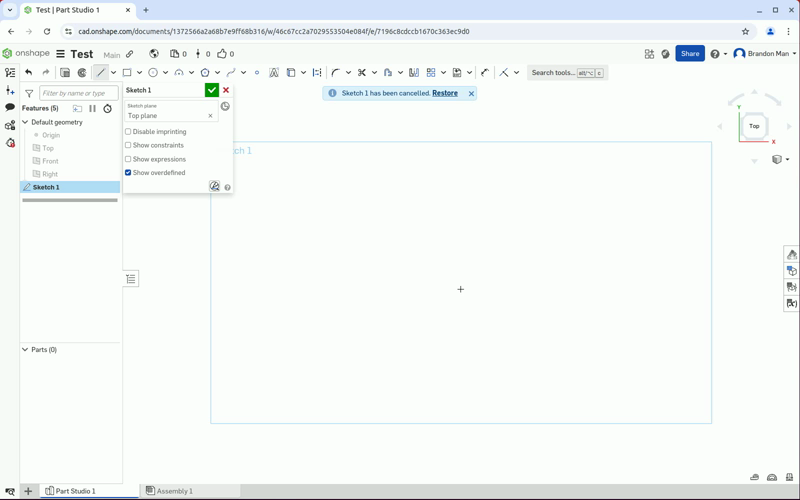
click(460, 288)
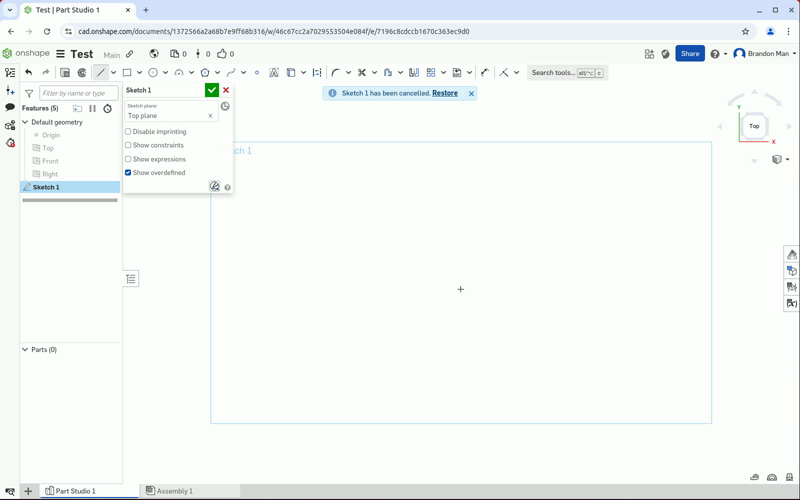
key_up(shift)
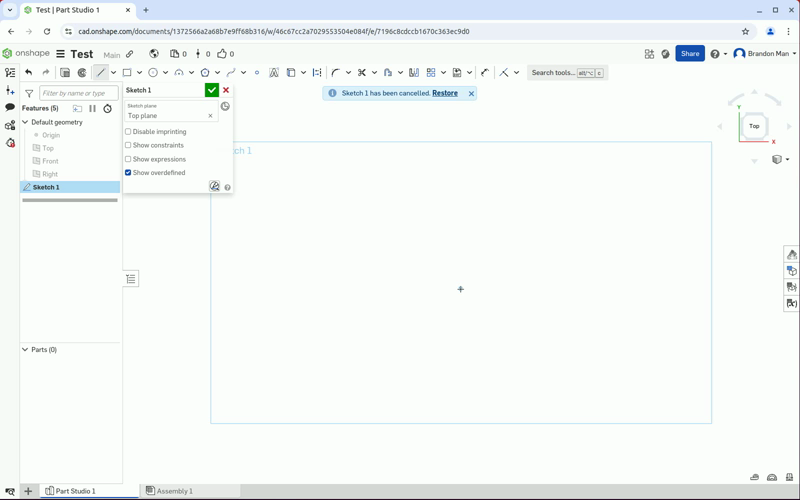
key_down(shift)
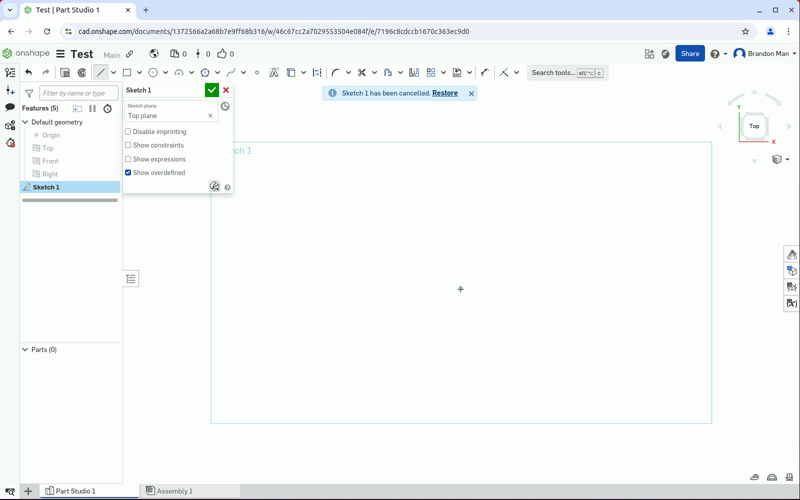
mouse_move(490, 288)
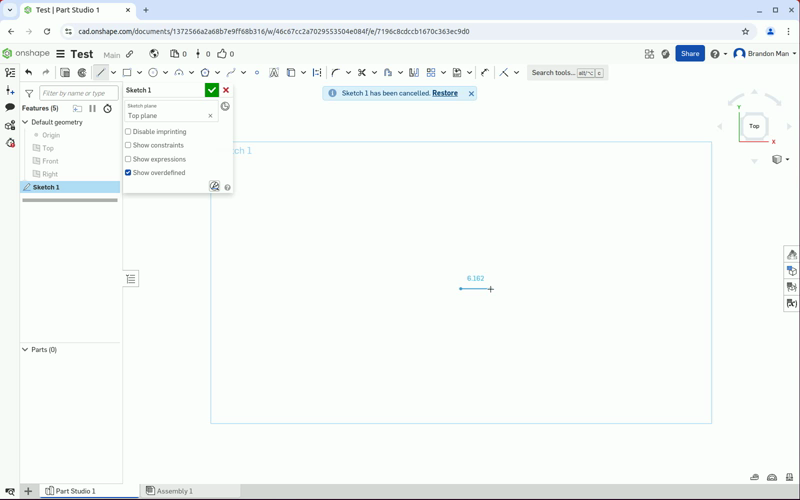
mouse_move(480, 288)
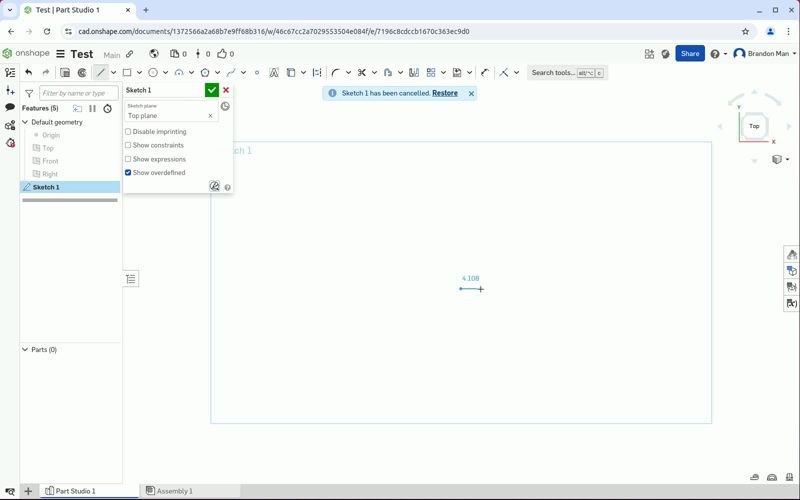
click(480, 288)
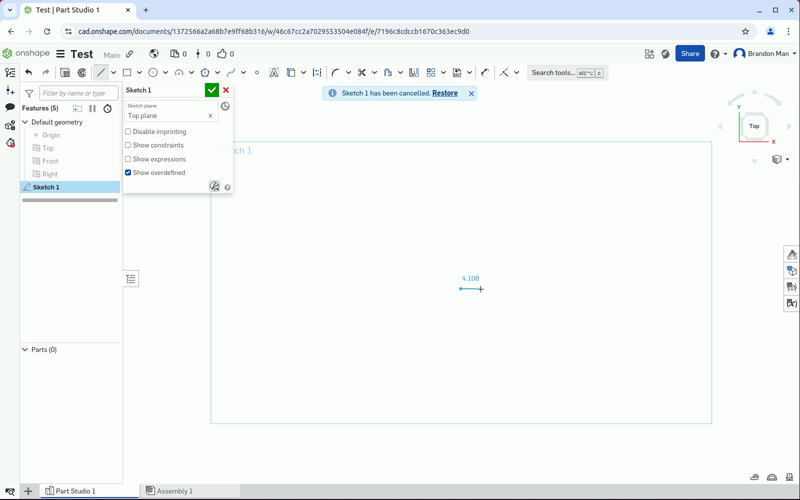
key_up(shift)
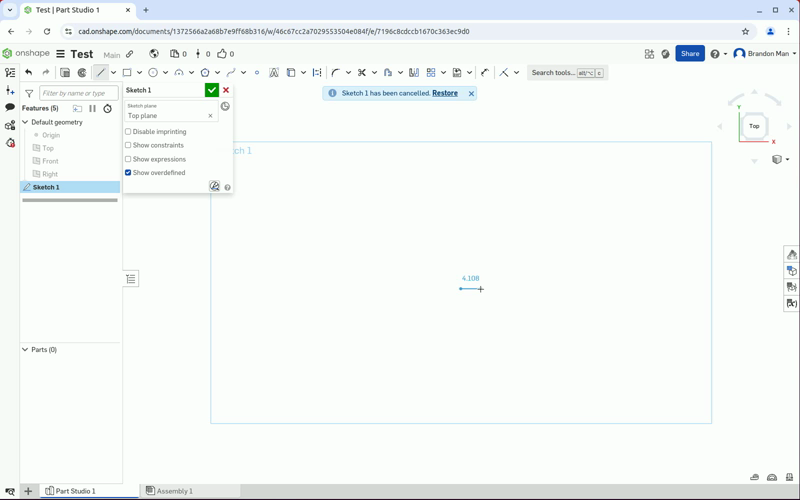
key_down(shift)
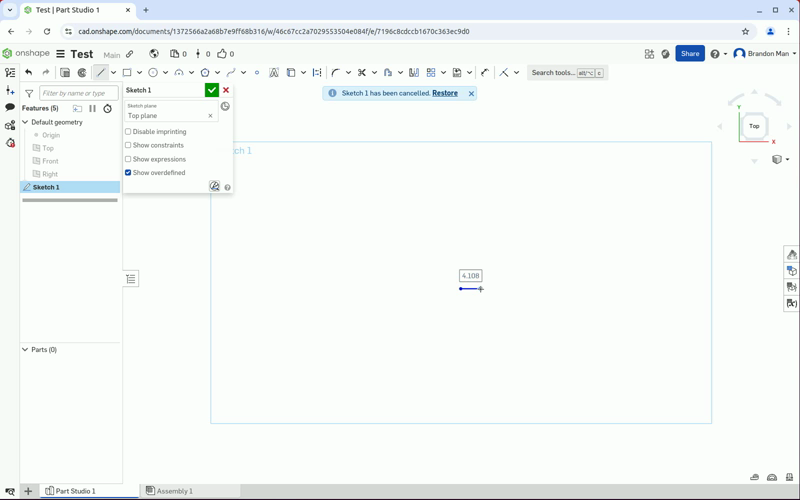
mouse_move(510, 288)
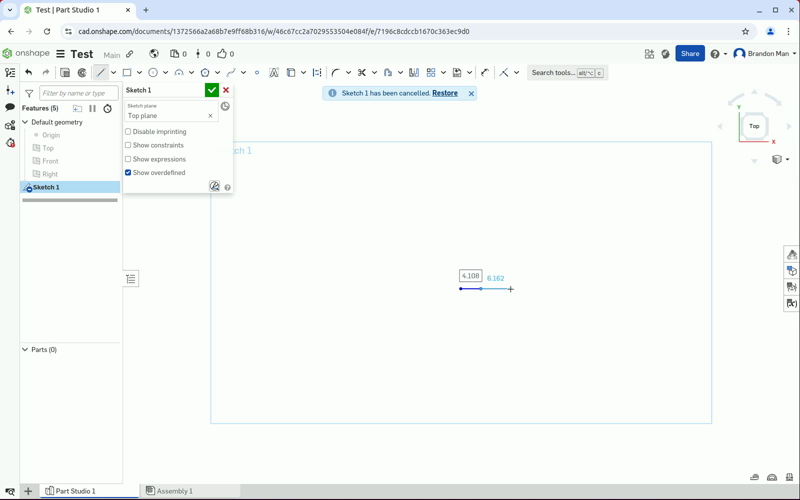
mouse_move(480, 282)
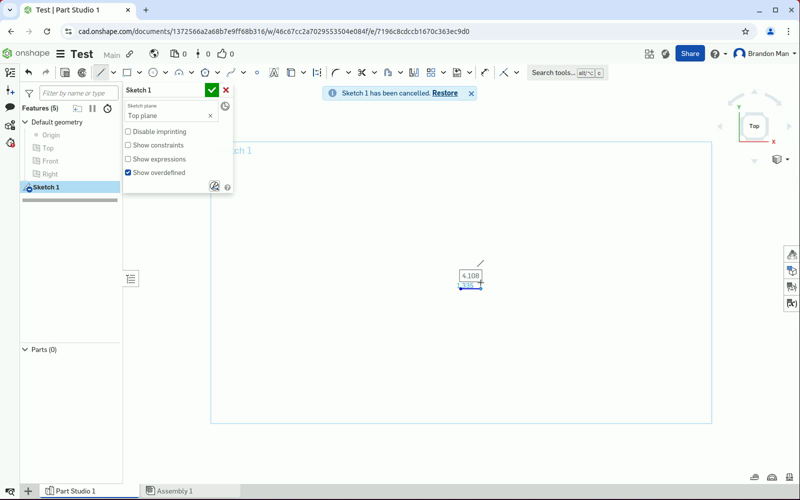
scroll(6)
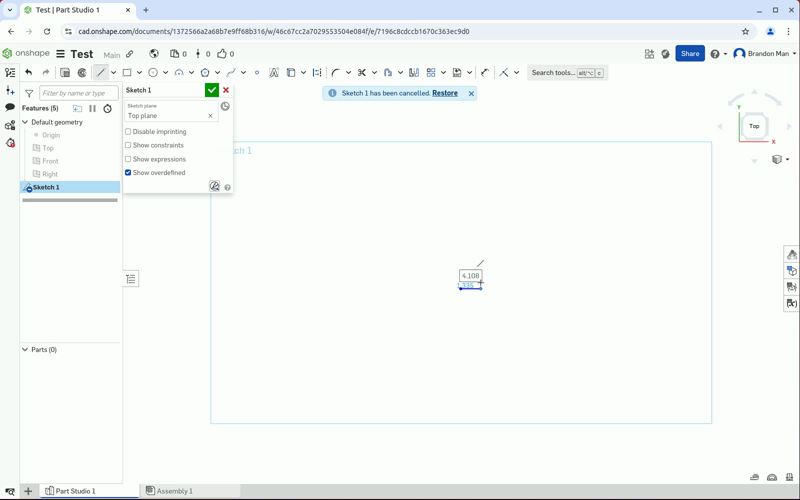
scroll(6)
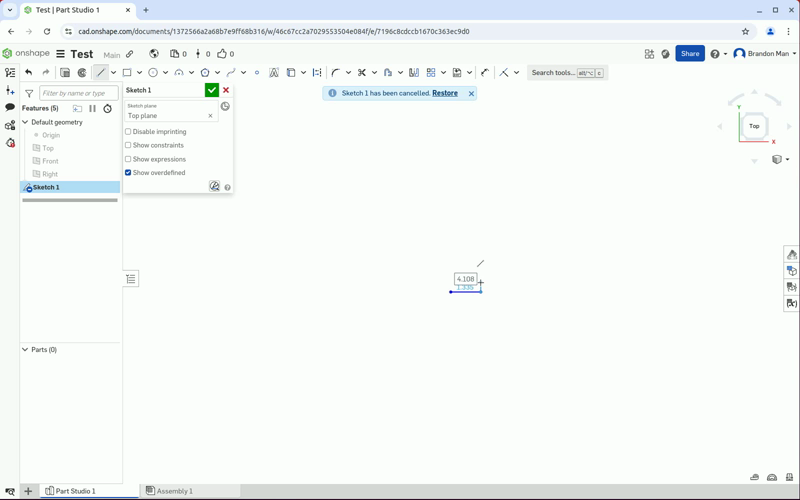
scroll(6)
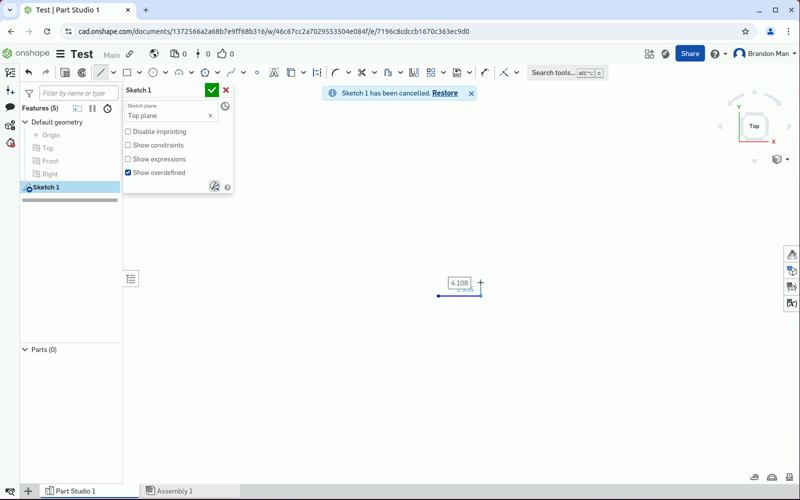
scroll(6)
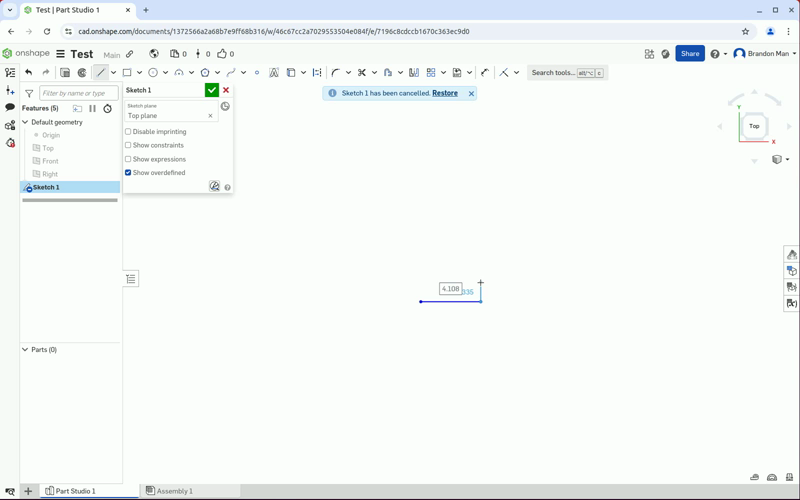
scroll(6)
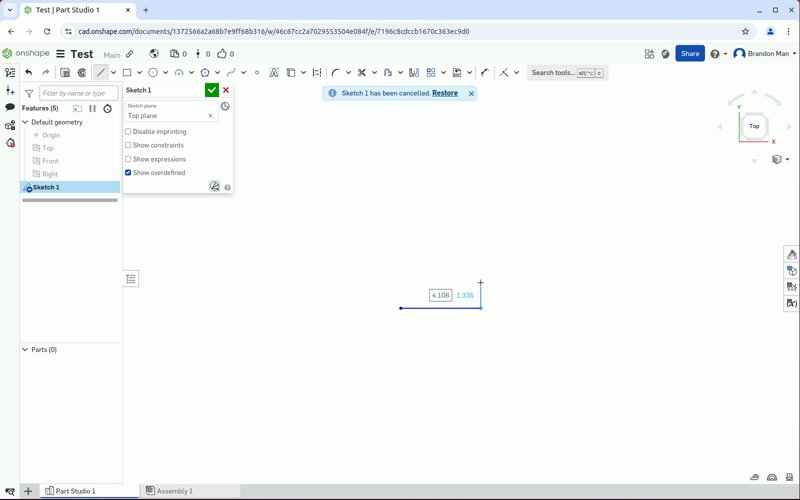
scroll(6)
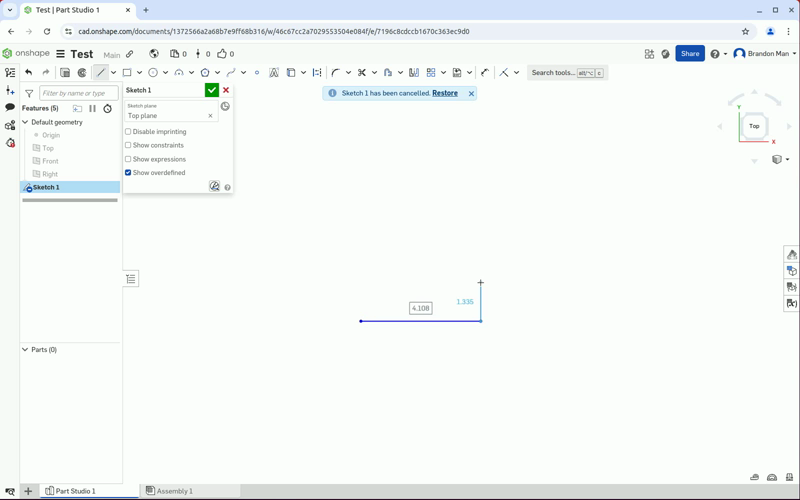
scroll(6)
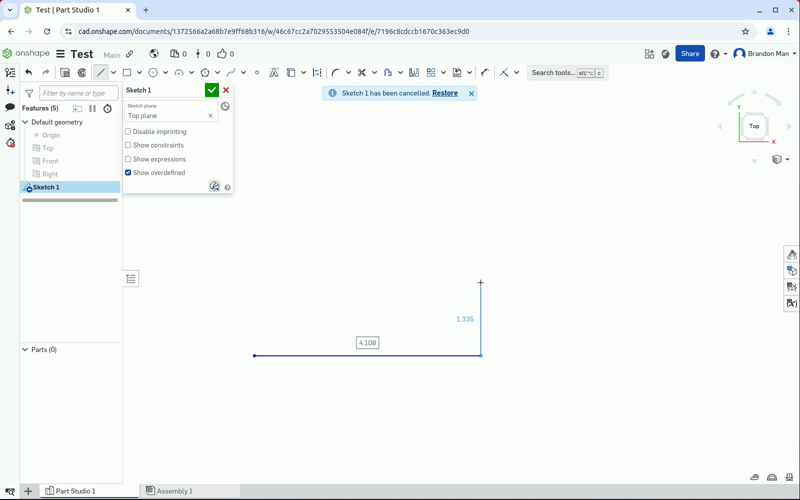
click(480, 282)
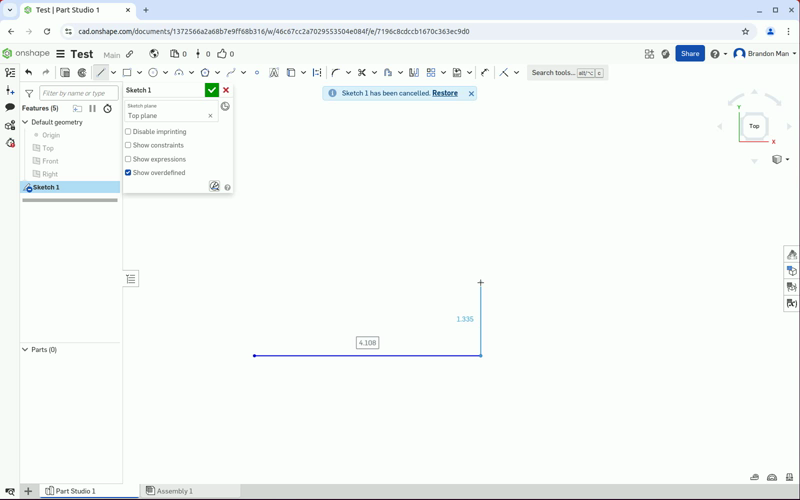
scroll(-6)
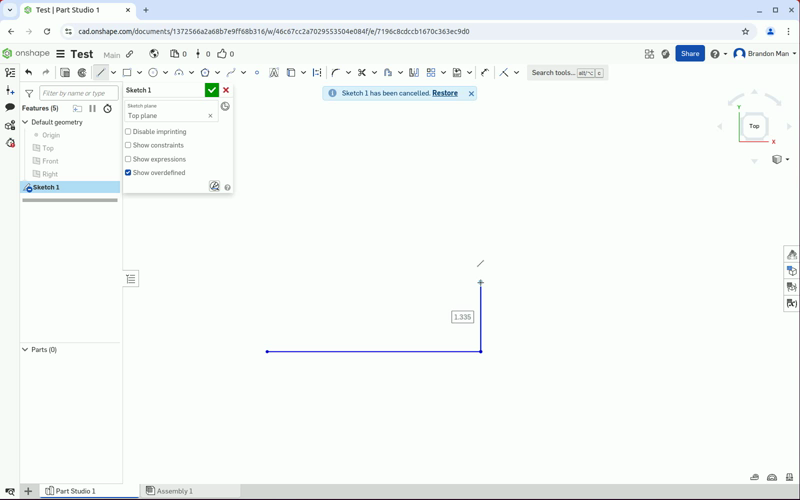
scroll(-6)
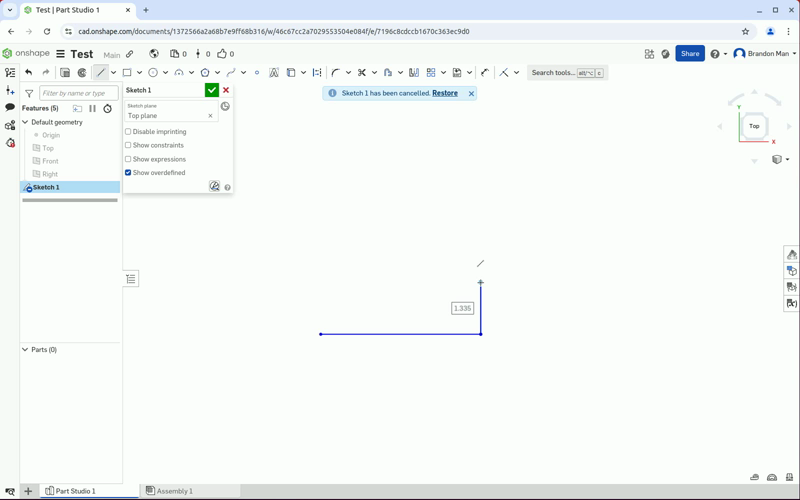
scroll(-6)
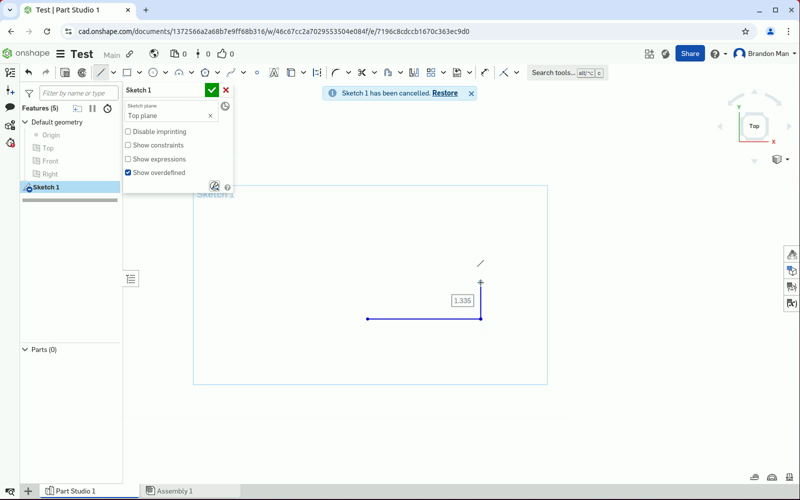
scroll(-6)
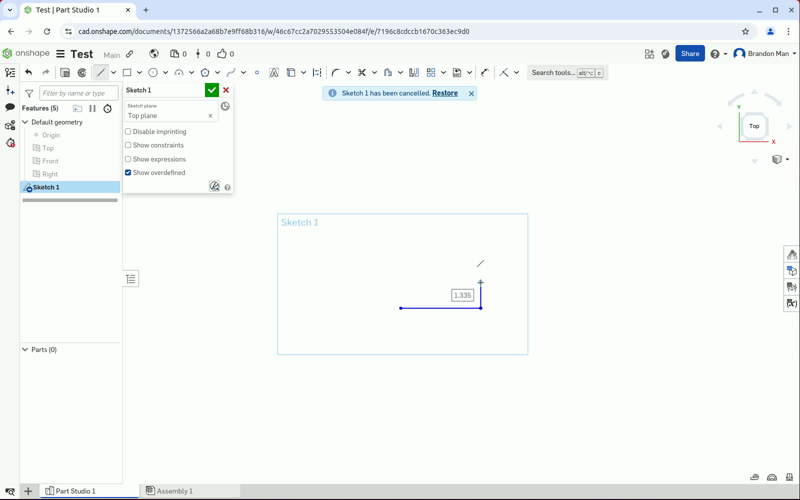
scroll(-6)
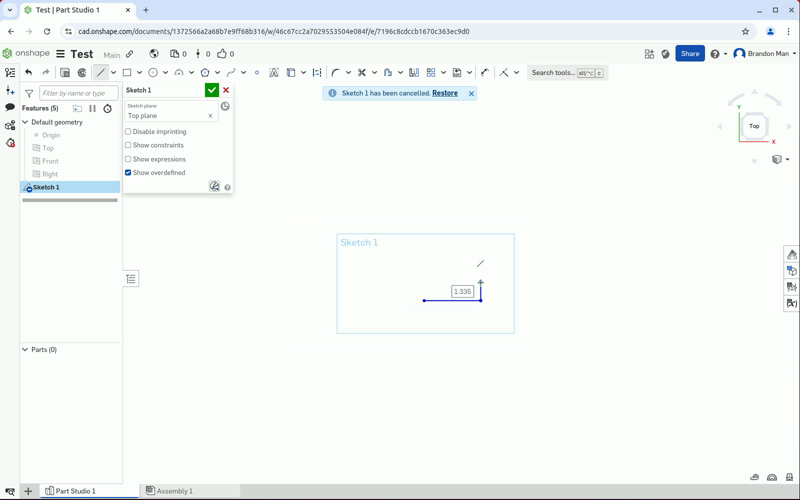
scroll(-6)
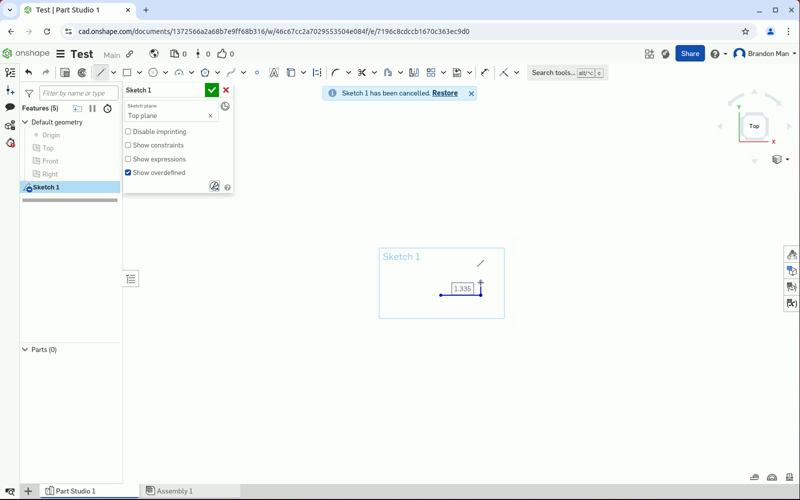
scroll(-6)
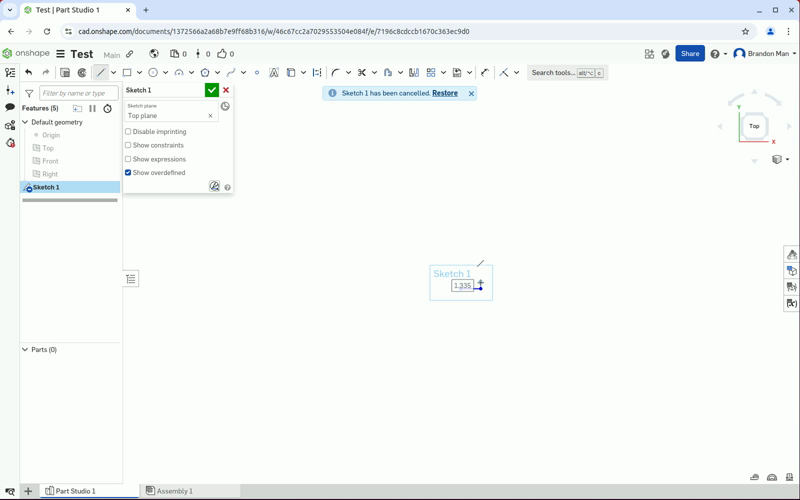
key_up(shift)
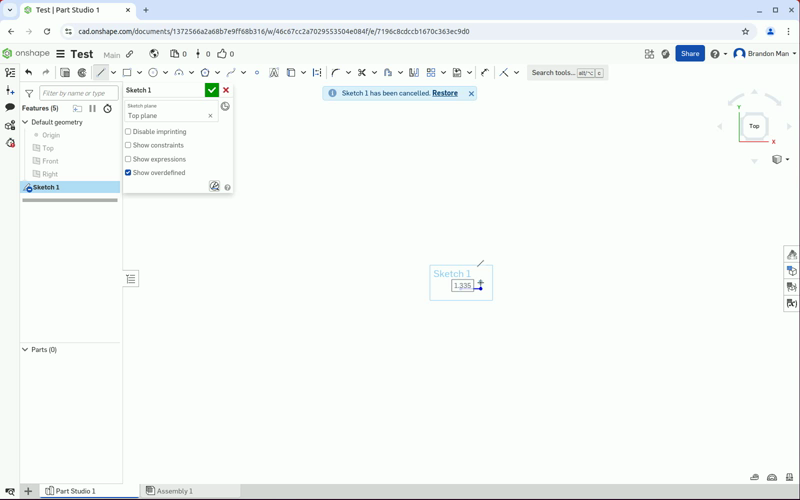
key_down(shift)
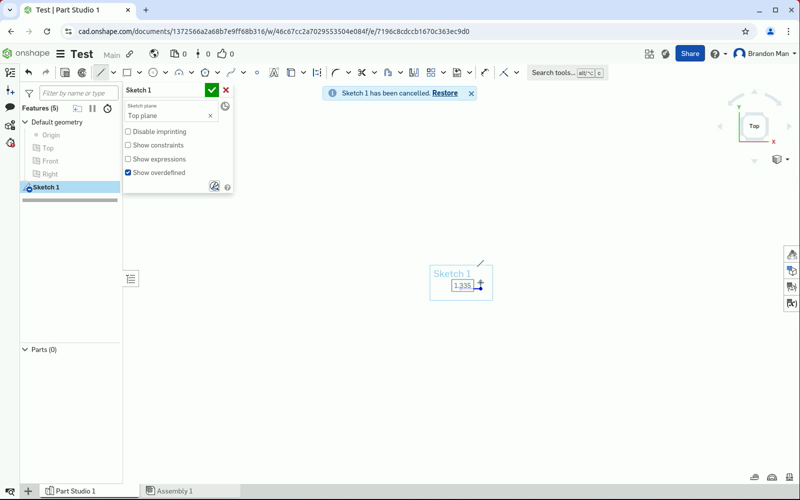
mouse_move(510, 282)
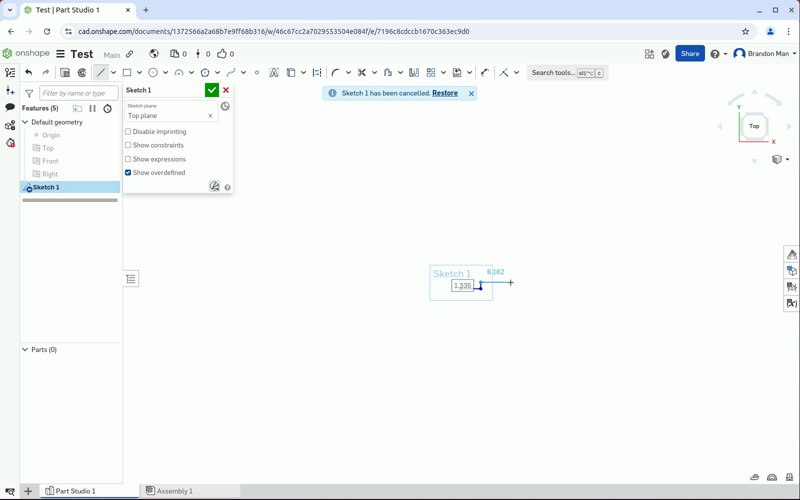
mouse_move(460, 282)
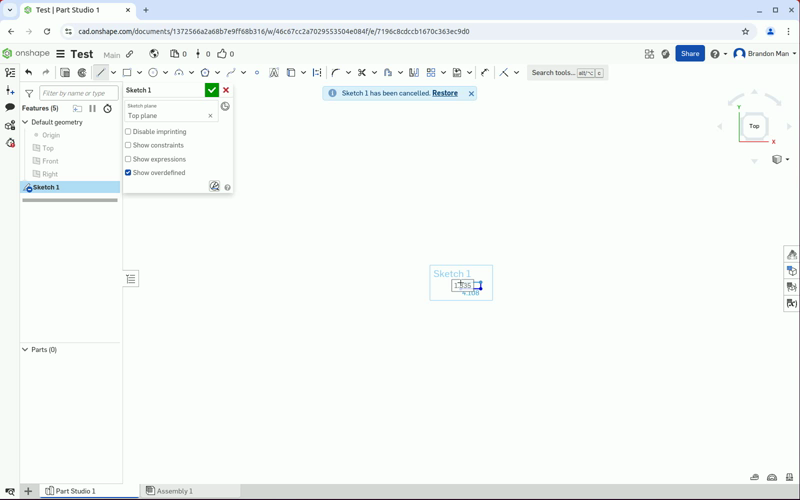
click(460, 282)
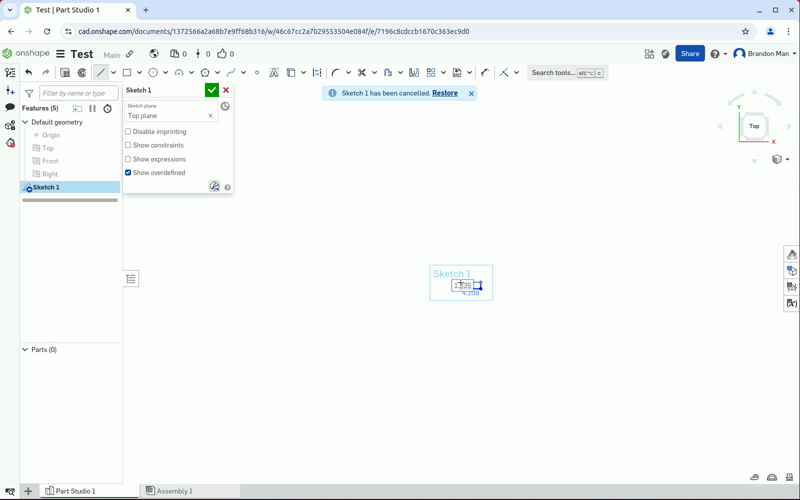
key_up(shift)
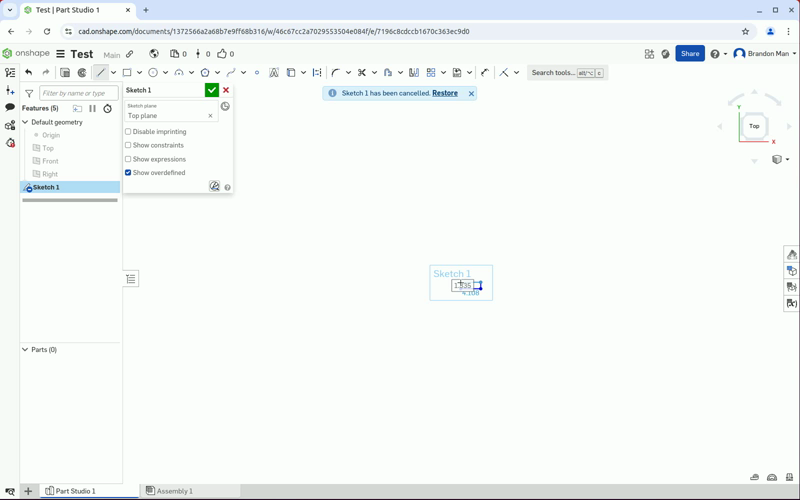
mouse_move(490, 282)
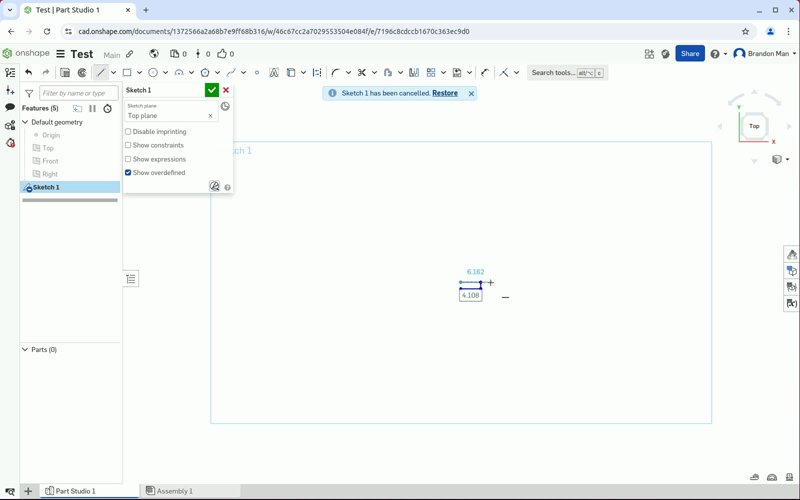
key_down(shift)
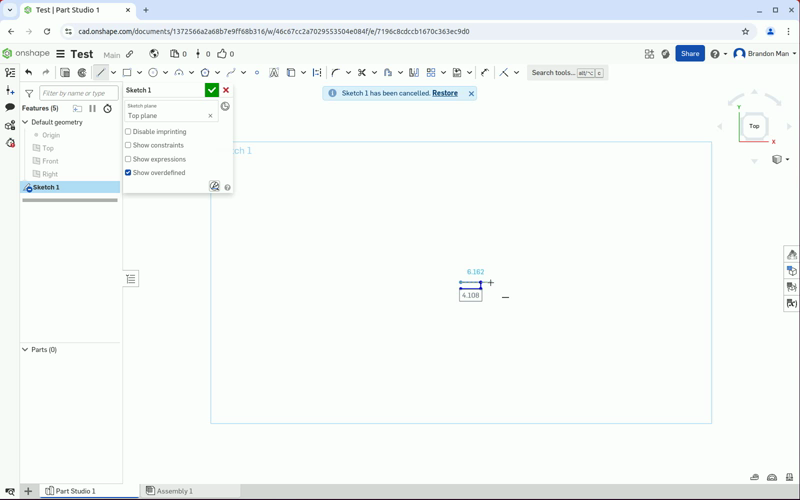
mouse_move(460, 288)
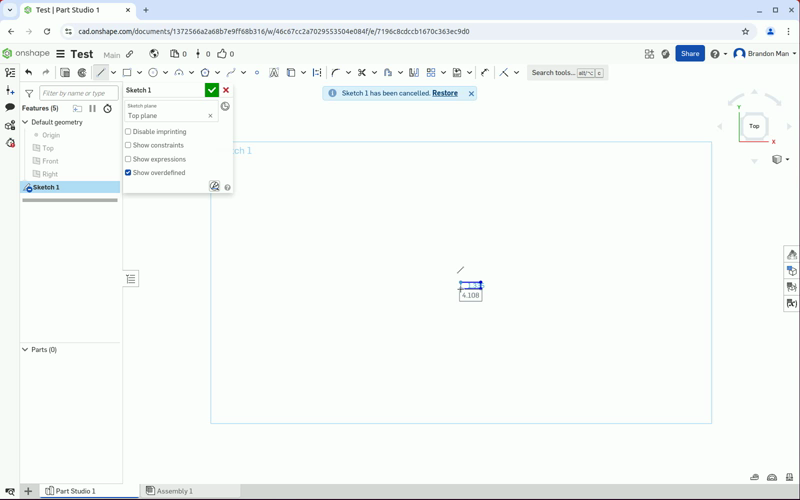
scroll(6)
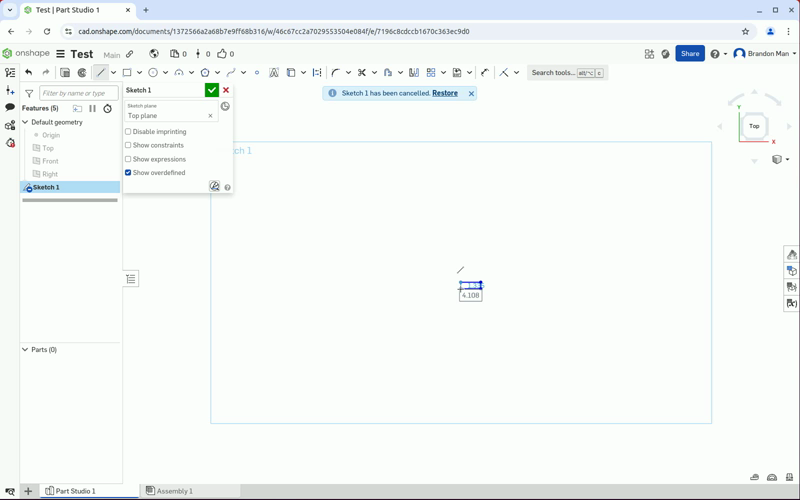
scroll(6)
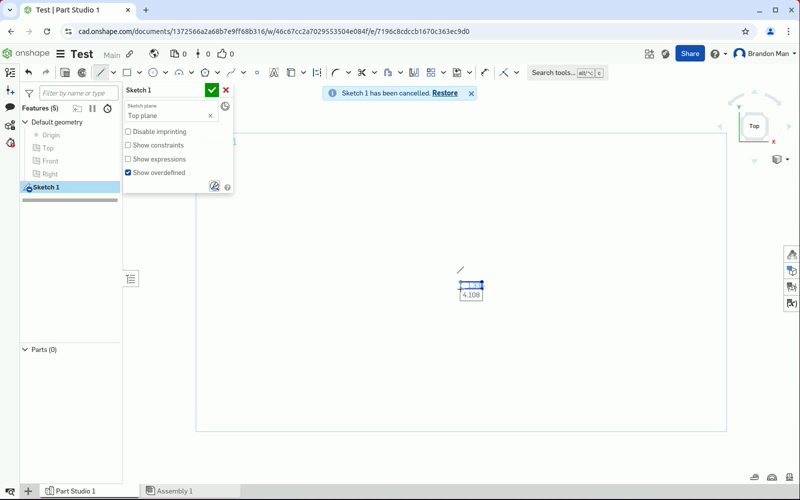
scroll(6)
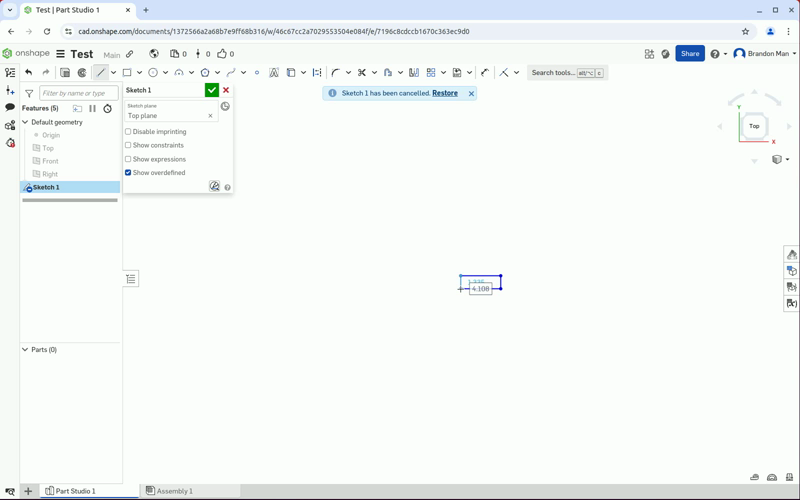
scroll(6)
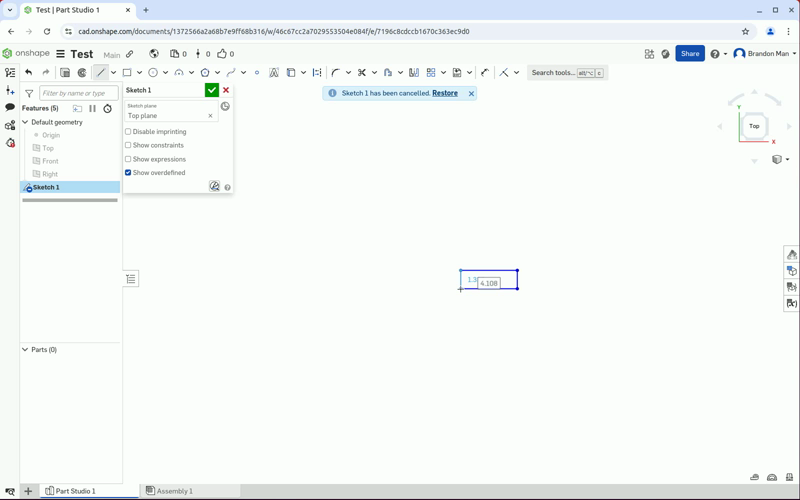
scroll(6)
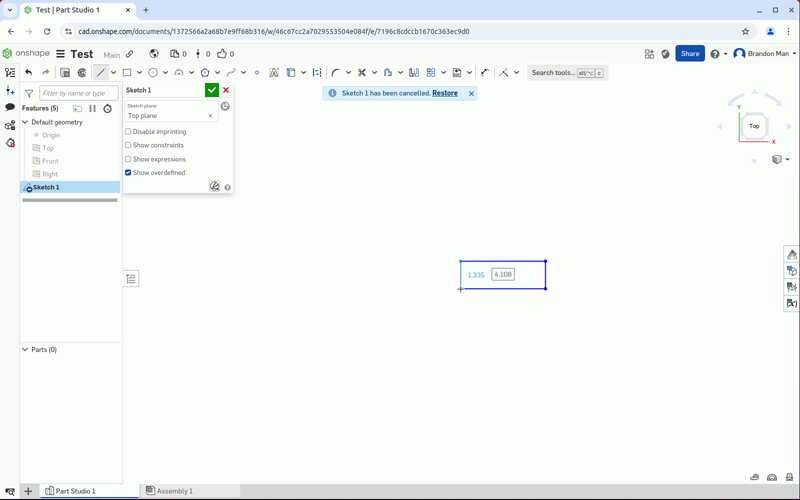
scroll(6)
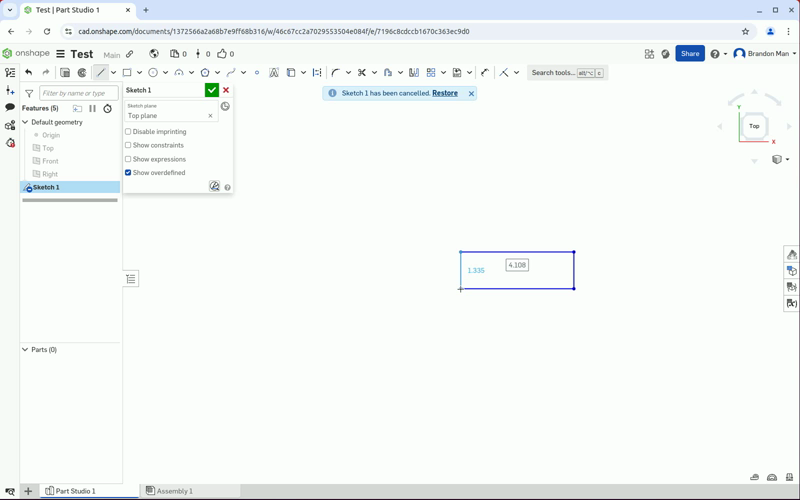
scroll(6)
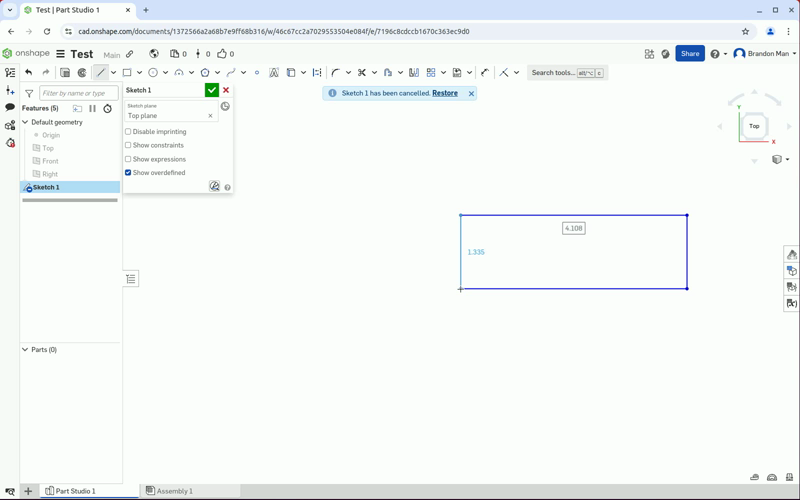
key_up(shift)
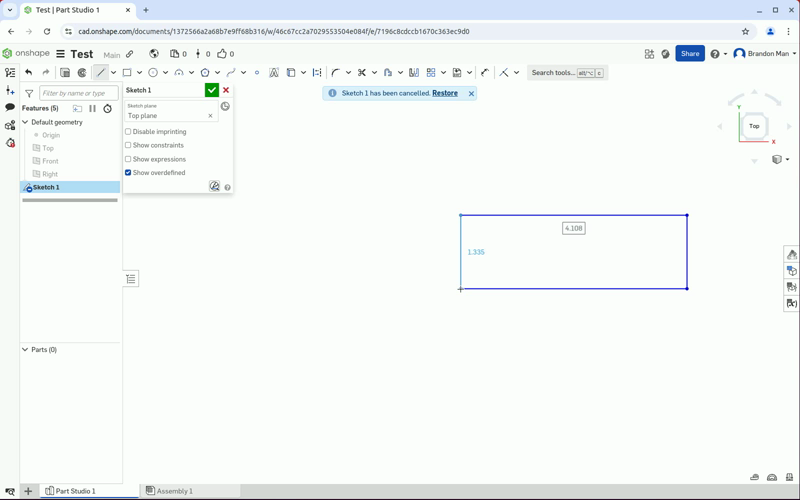
click(460, 288)
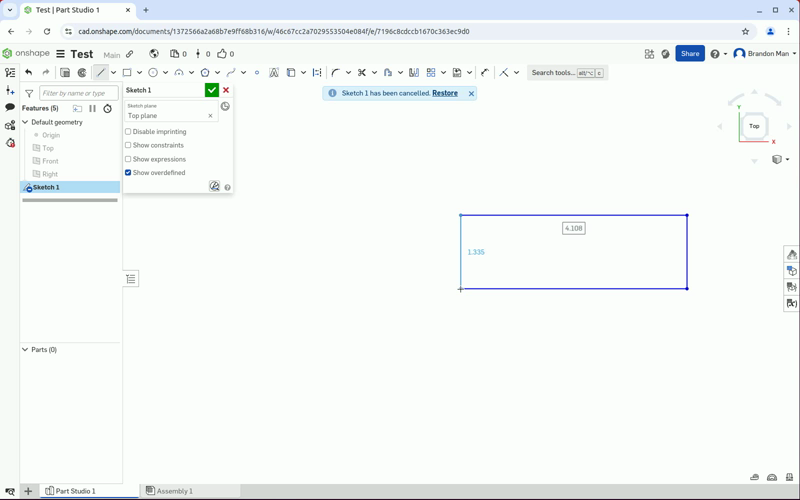
scroll(-6)
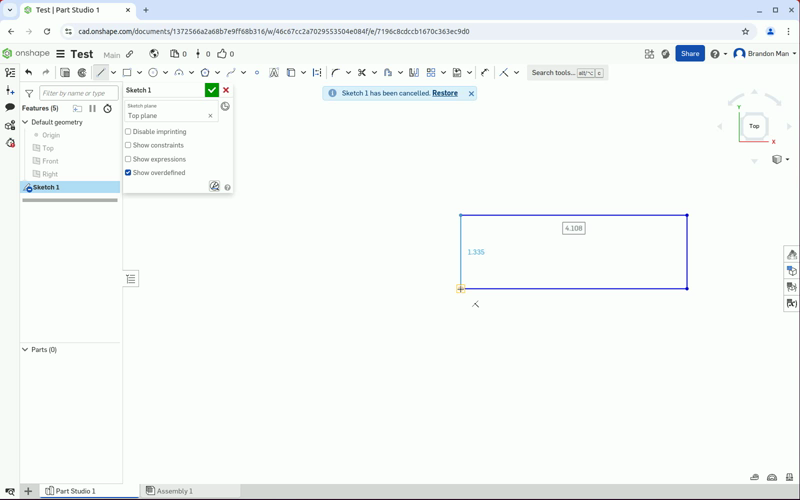
scroll(-6)
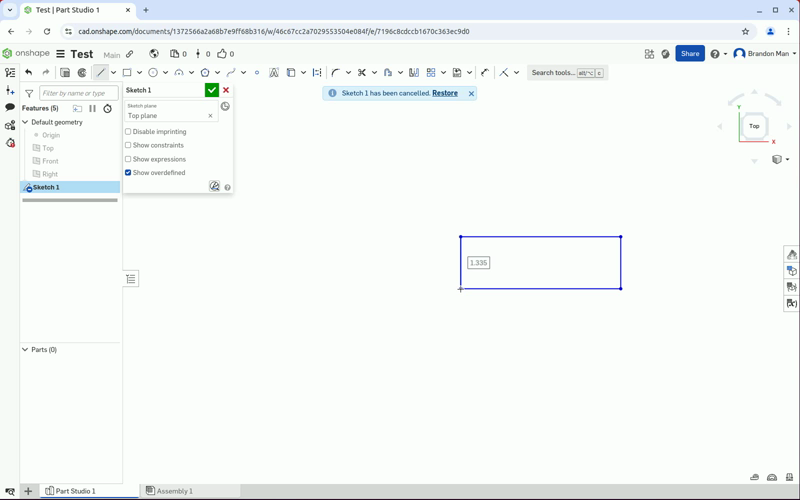
scroll(-6)
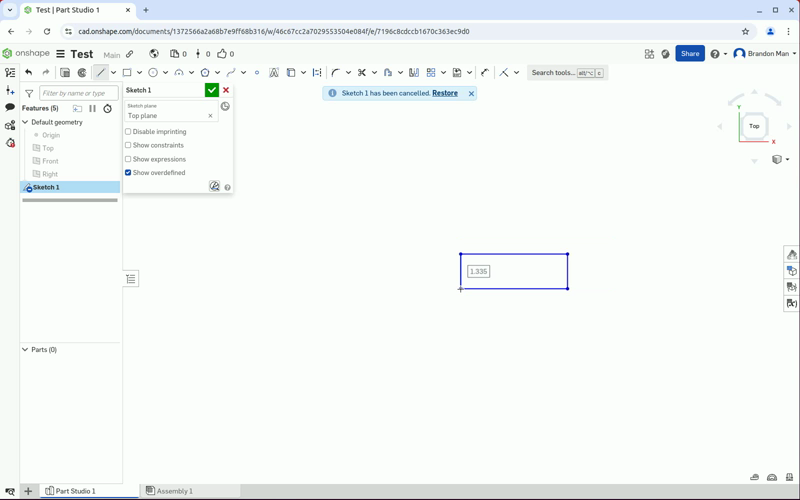
scroll(-6)
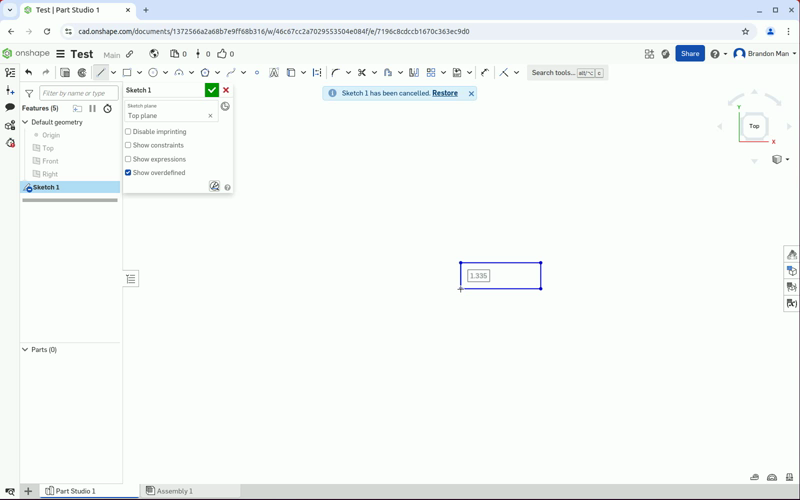
scroll(-6)
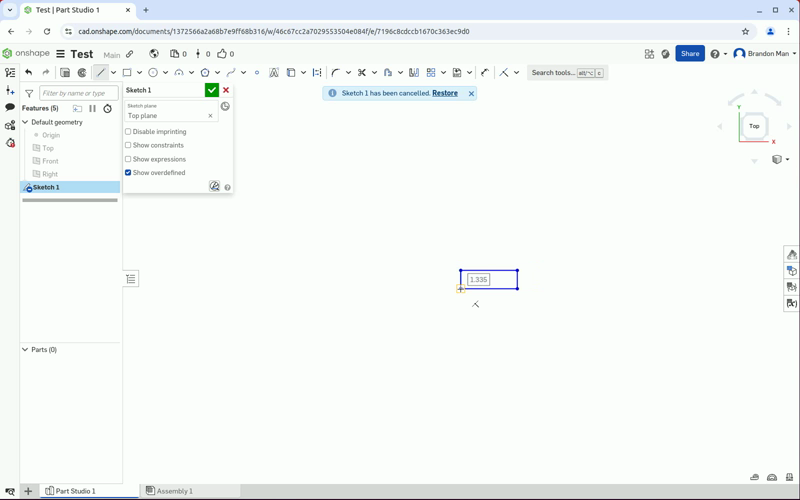
scroll(-6)
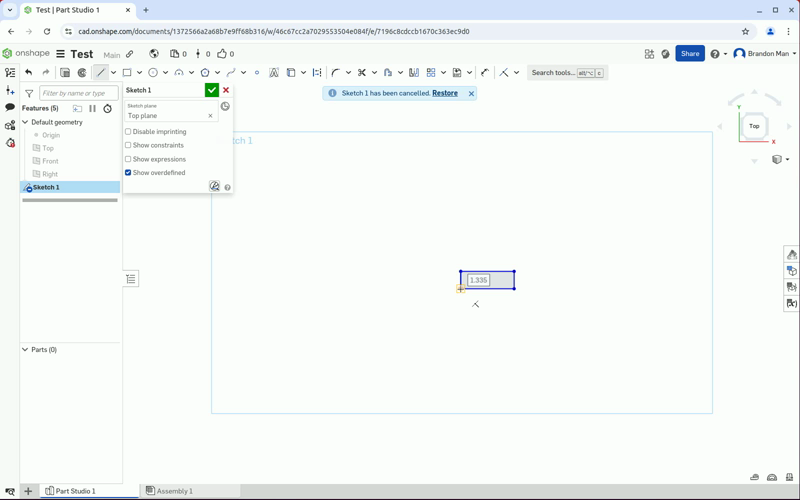
scroll(-6)
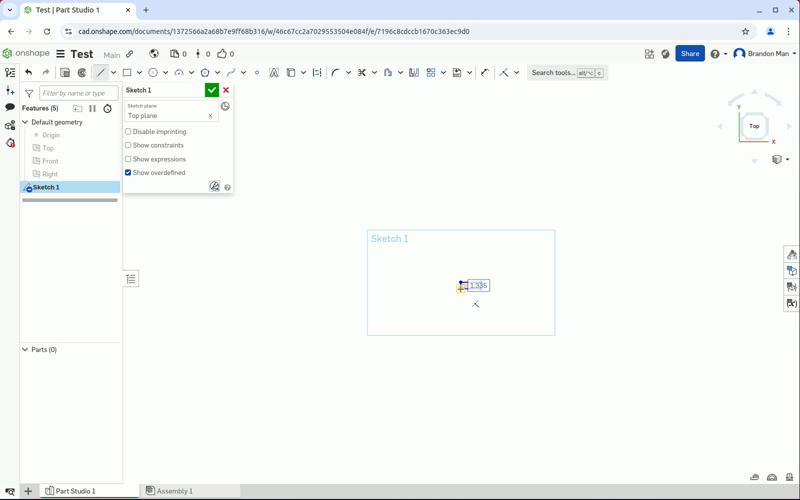
key(esc)
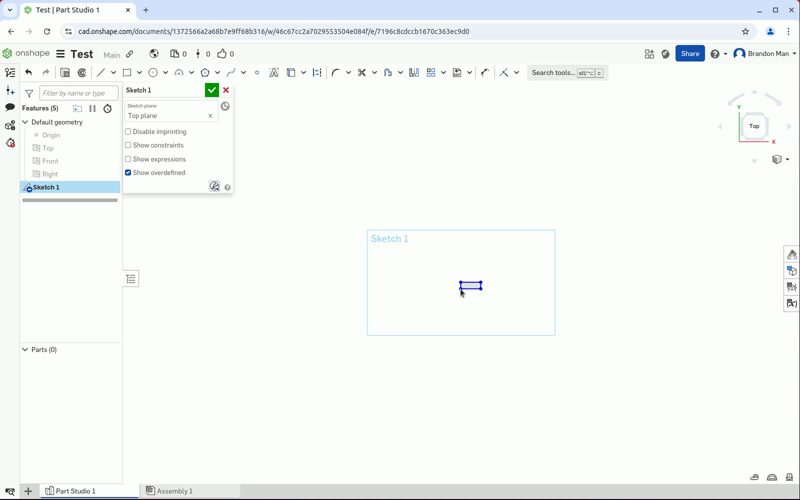
mouse_move(462, 282)
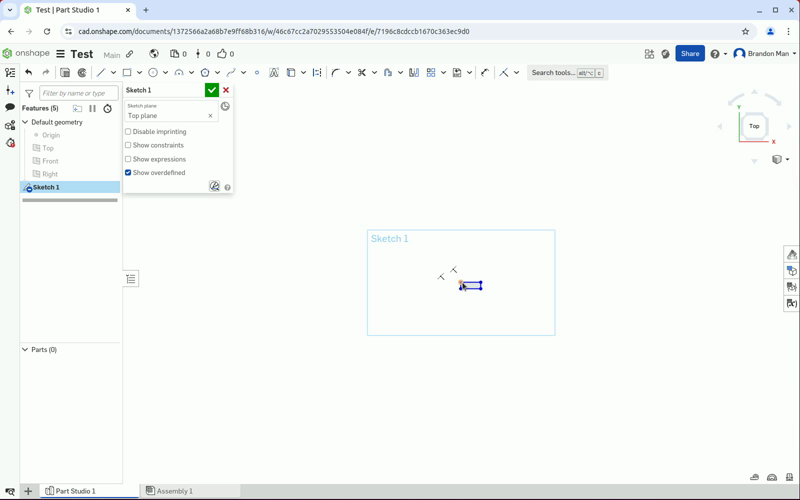
scroll(6)
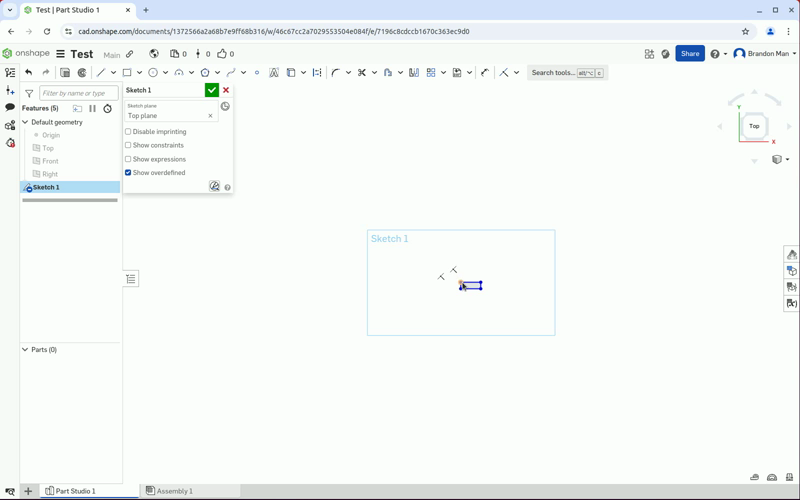
scroll(6)
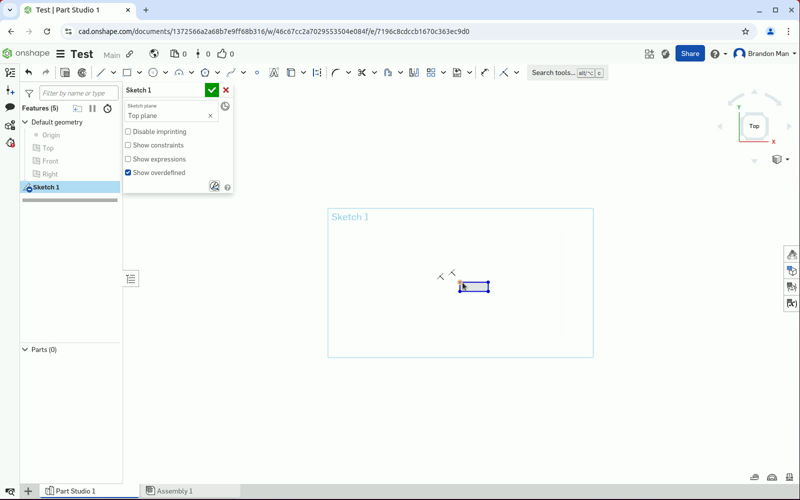
scroll(6)
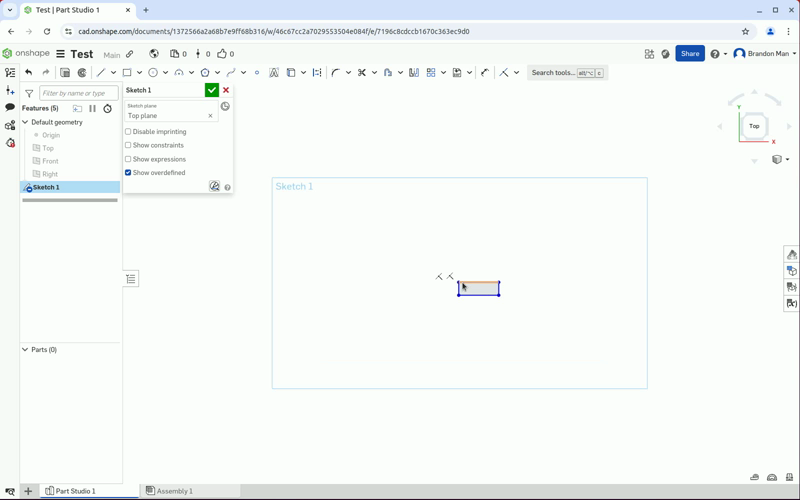
scroll(6)
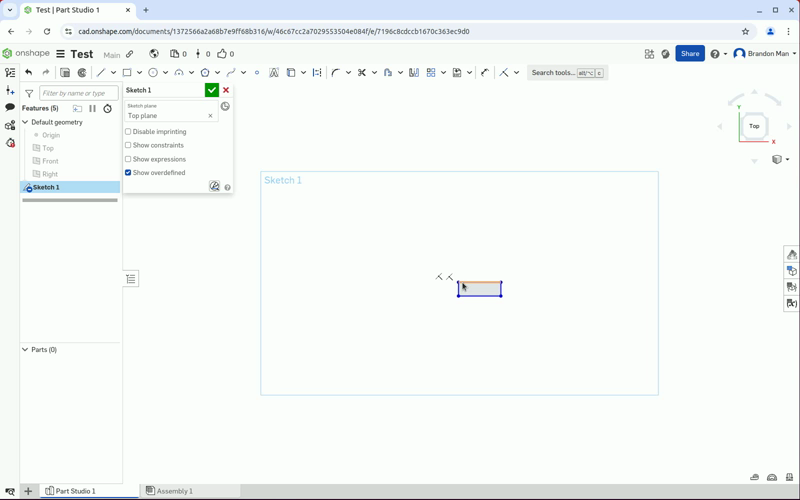
scroll(6)
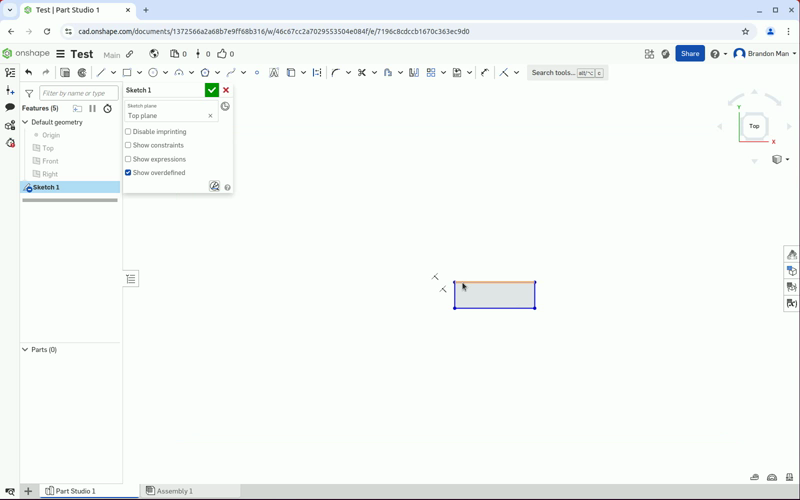
scroll(6)
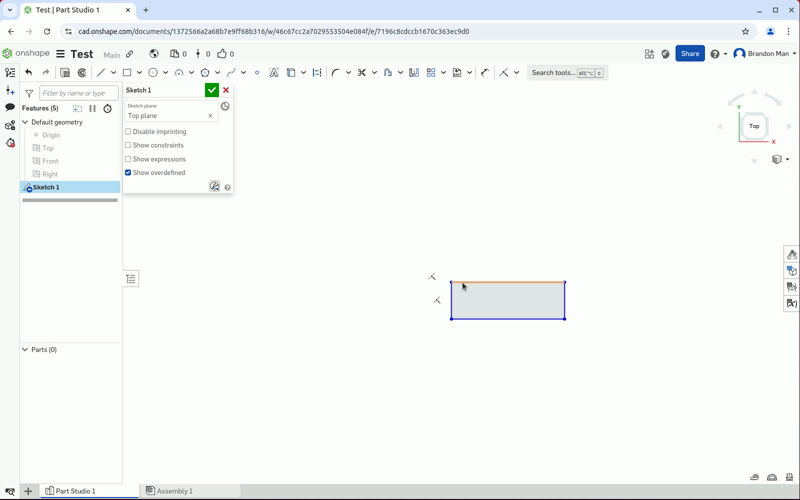
scroll(6)
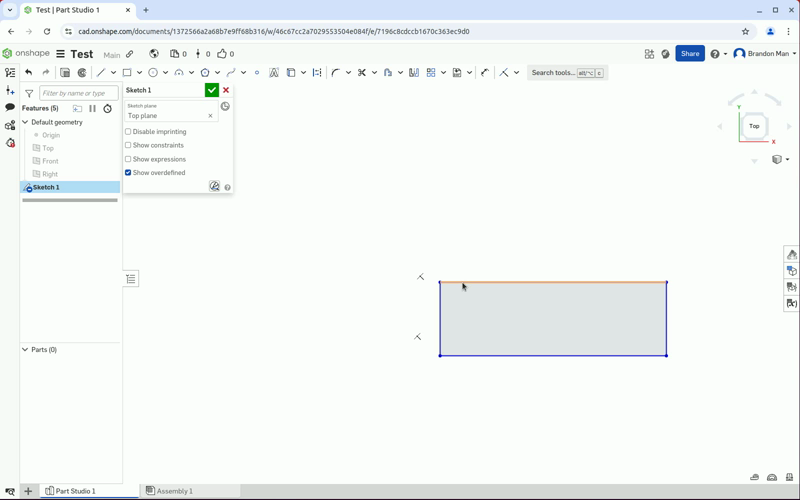
click(462, 282)
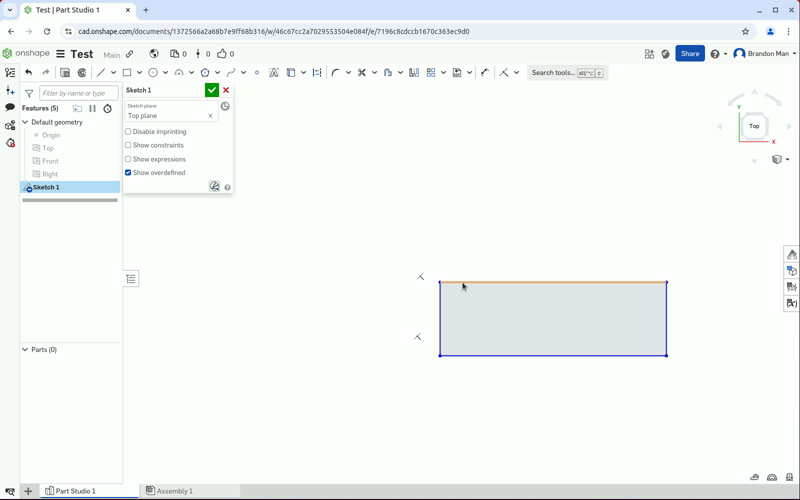
scroll(-6)
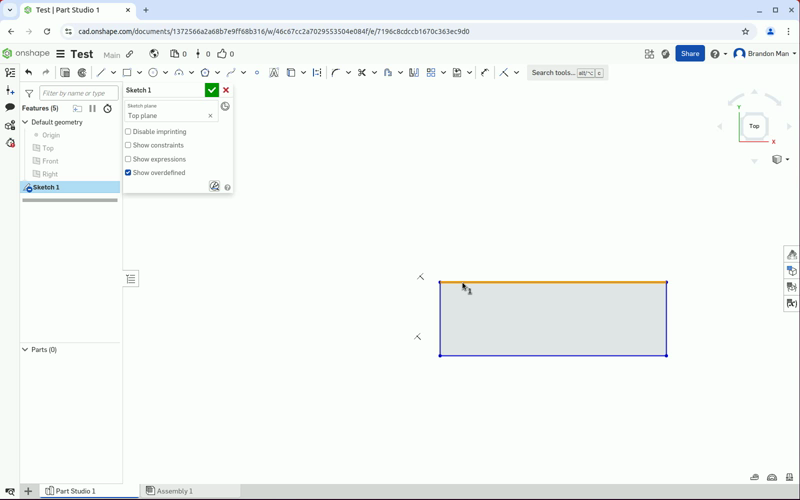
scroll(-6)
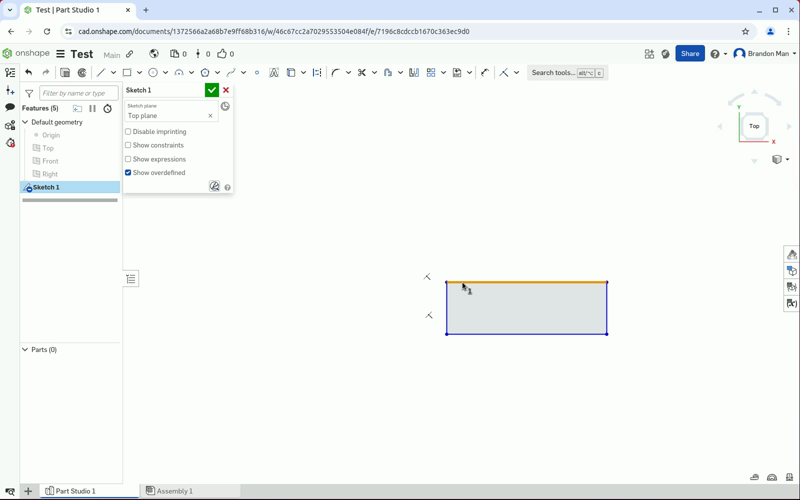
scroll(-6)
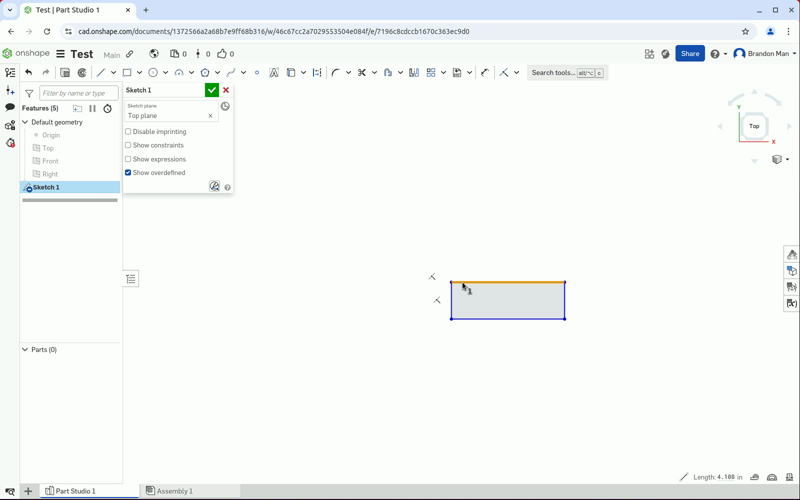
scroll(-6)
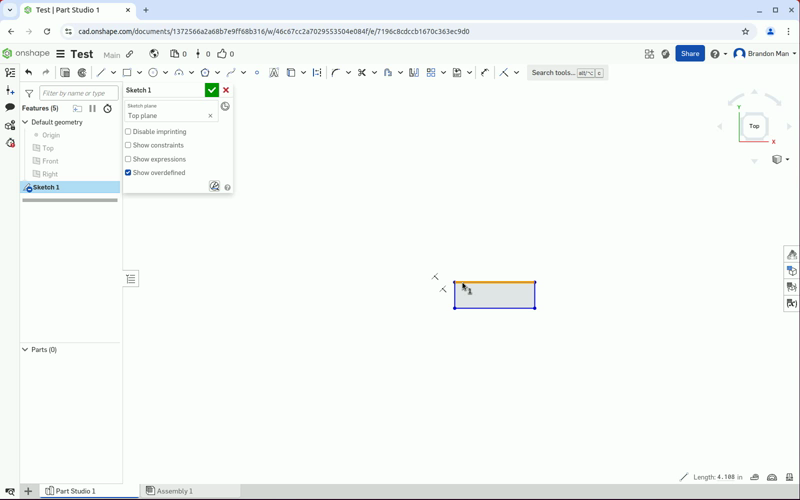
scroll(-6)
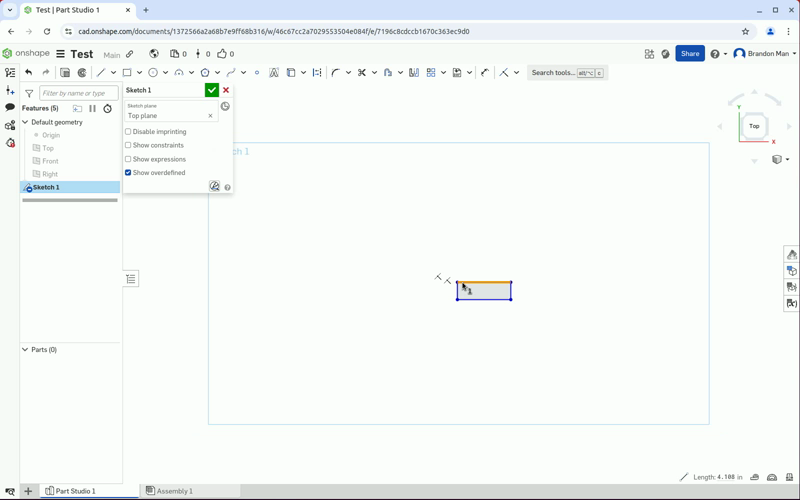
scroll(-6)
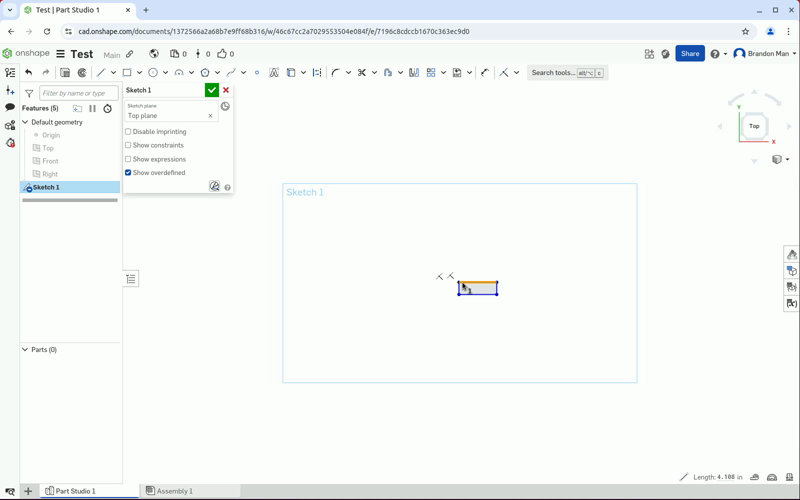
scroll(-6)
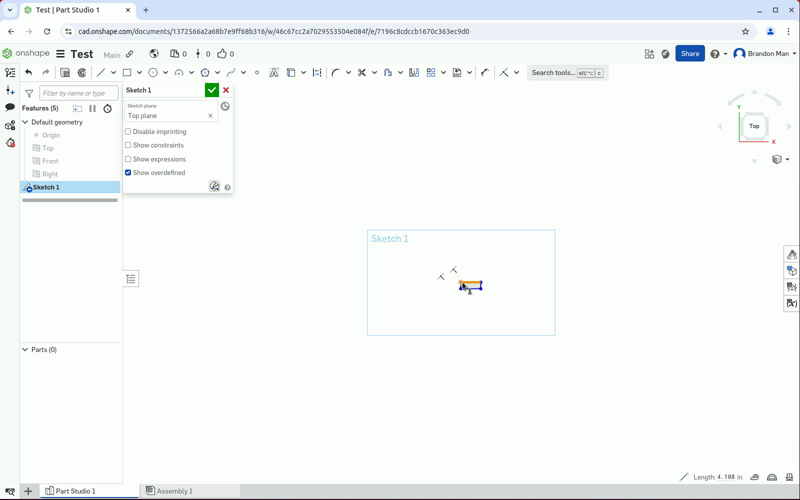
mouse_move(73, 352)
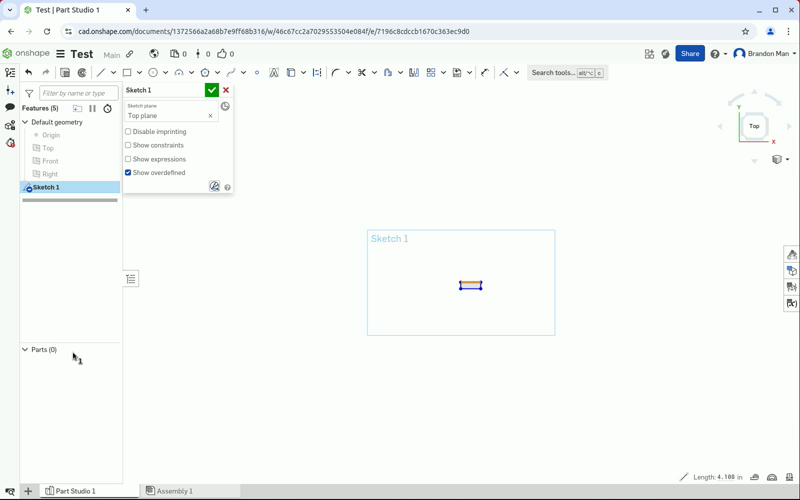
key(shift+y)
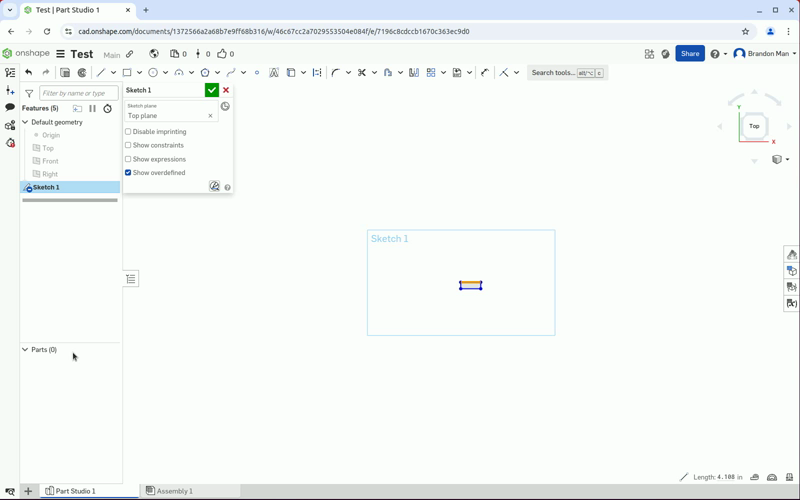
key(shift+e)
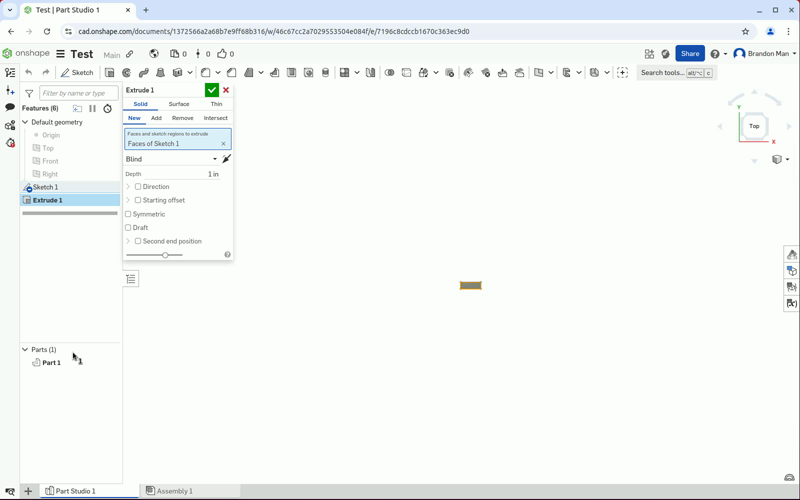
mouse_move(143, 106)
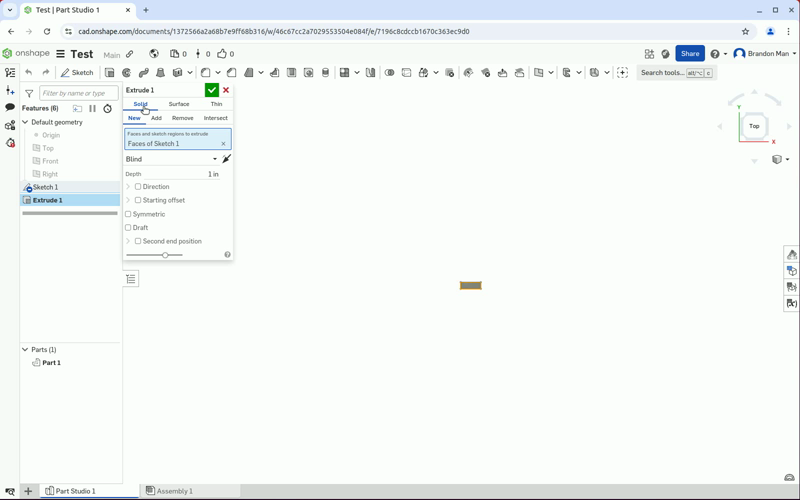
click(143, 106)
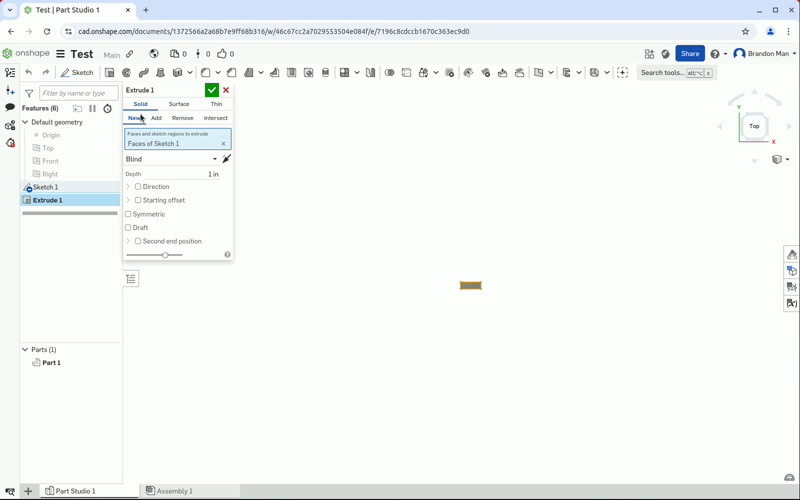
mouse_move(137, 120)
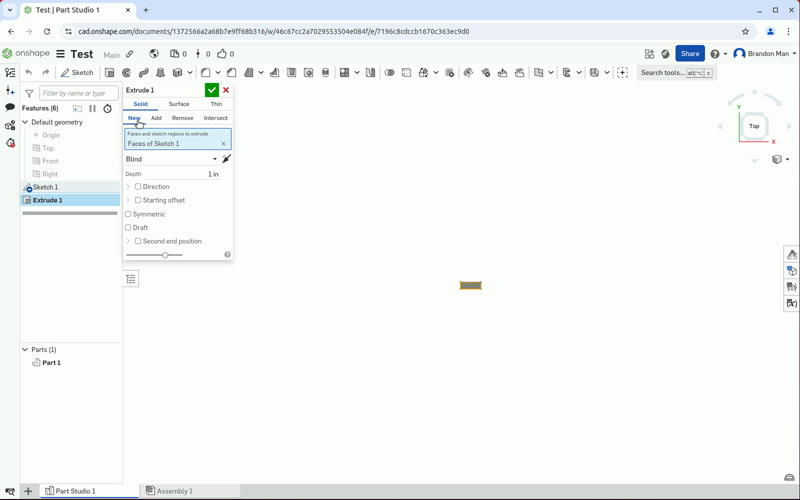
click(137, 120)
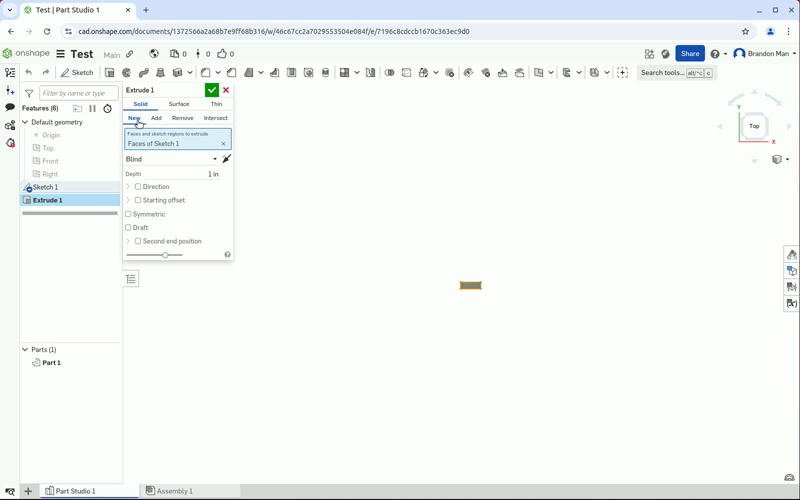
key(tab, 4)
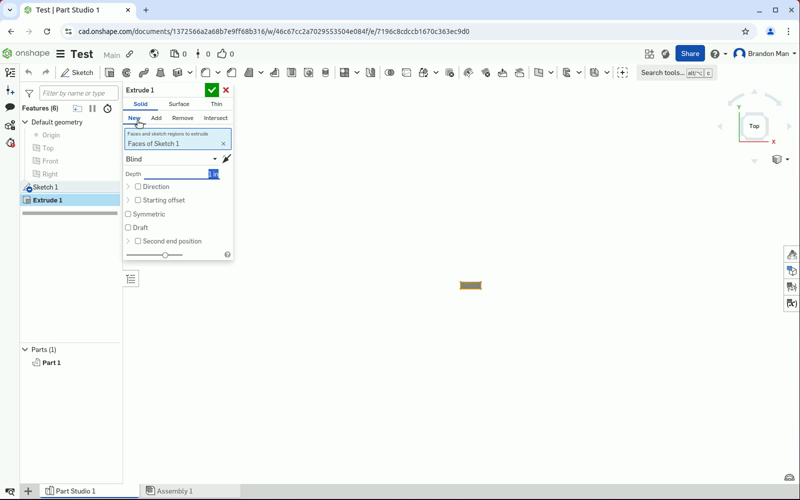
text(-23.108)
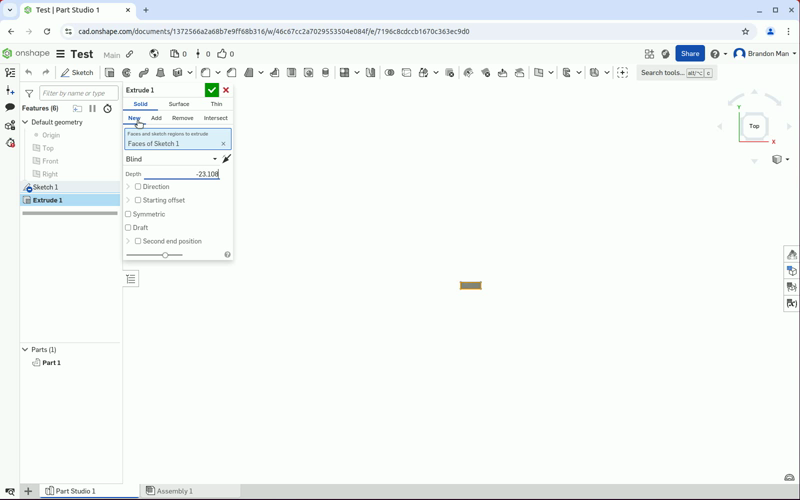
key(enter)
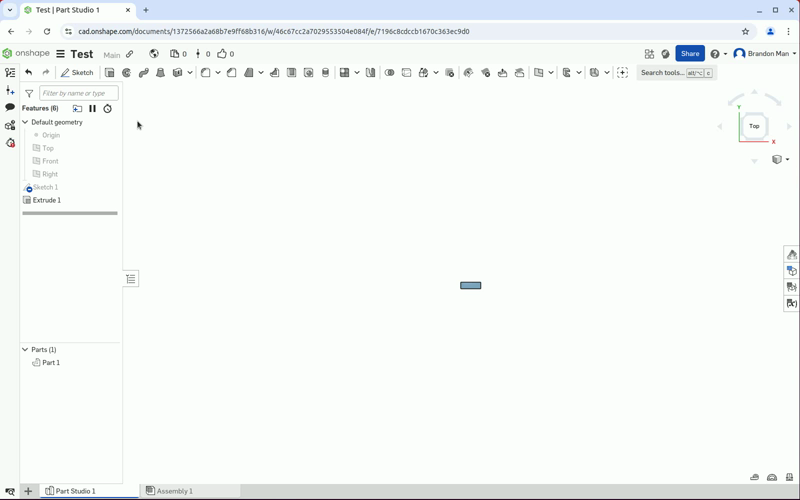
key(shift+h)
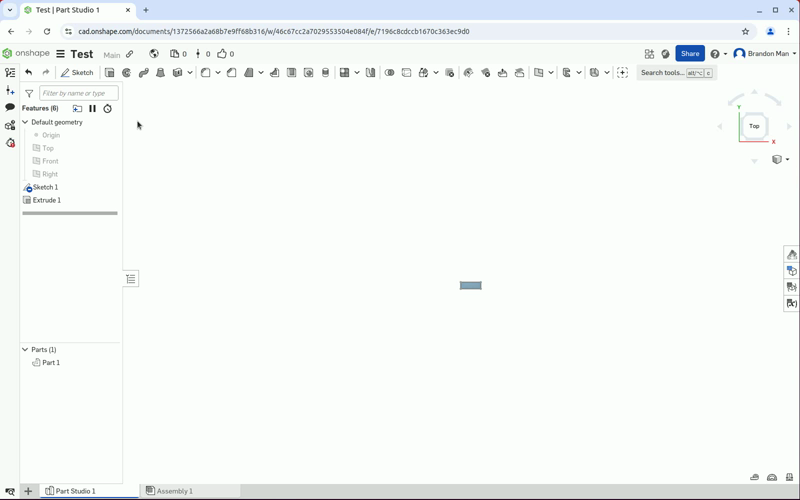
key(shift+h)
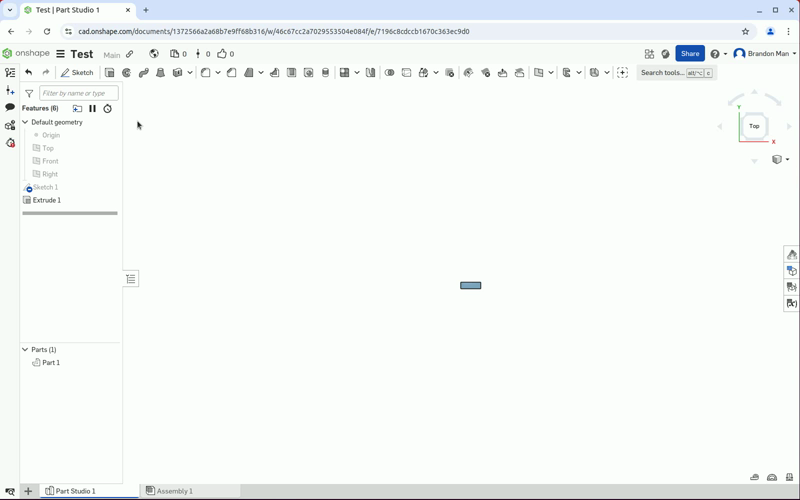
mouse_move(73, 189)
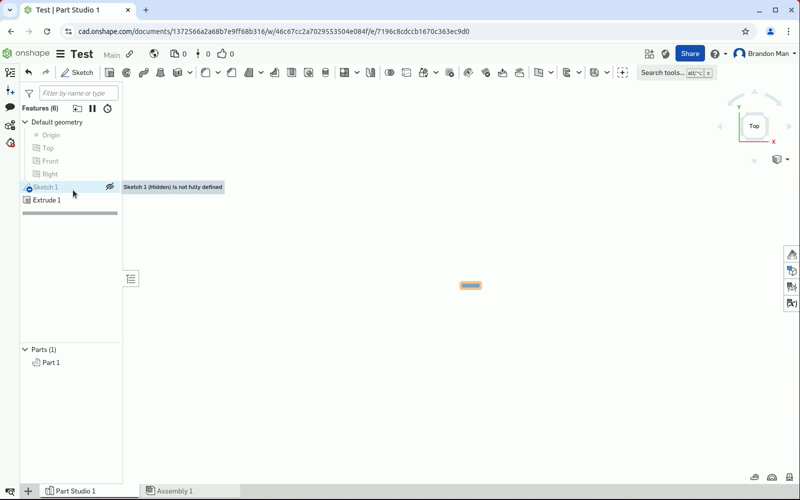
click(73, 189)
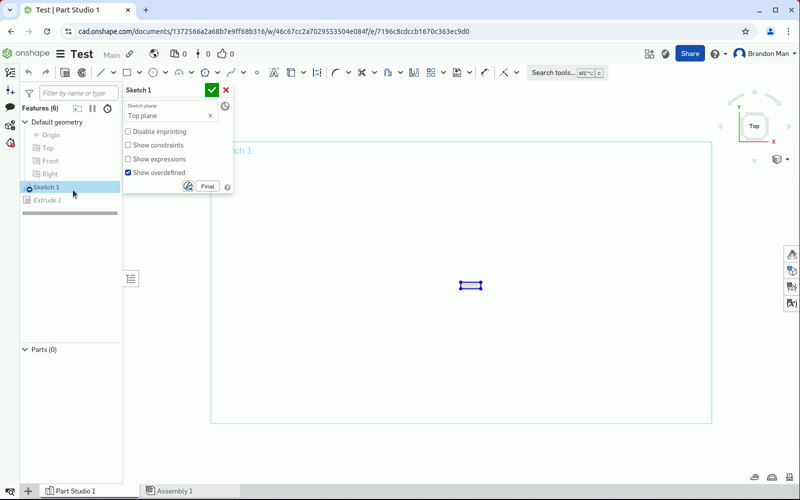
mouse_move(229, 92)
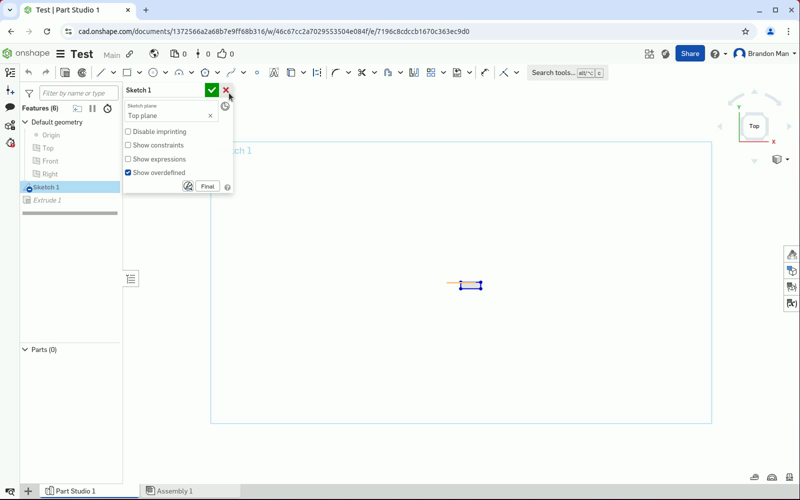
click(229, 92)
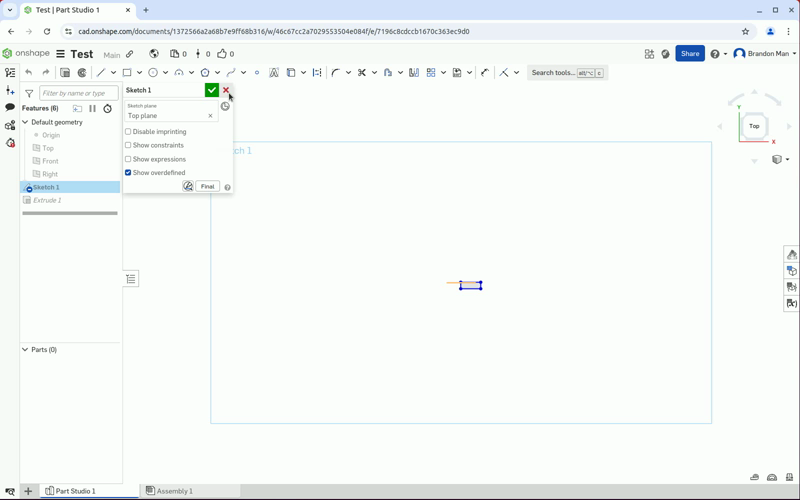
key(shift+s)
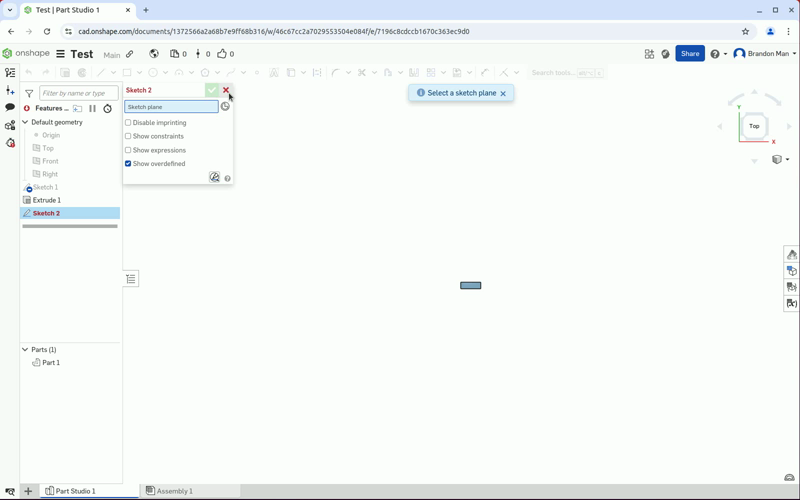
mouse_move(73, 150)
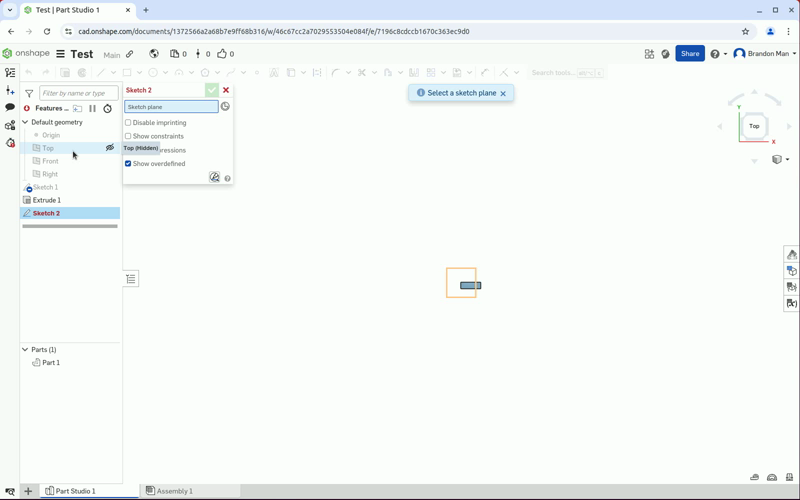
click(73, 150)
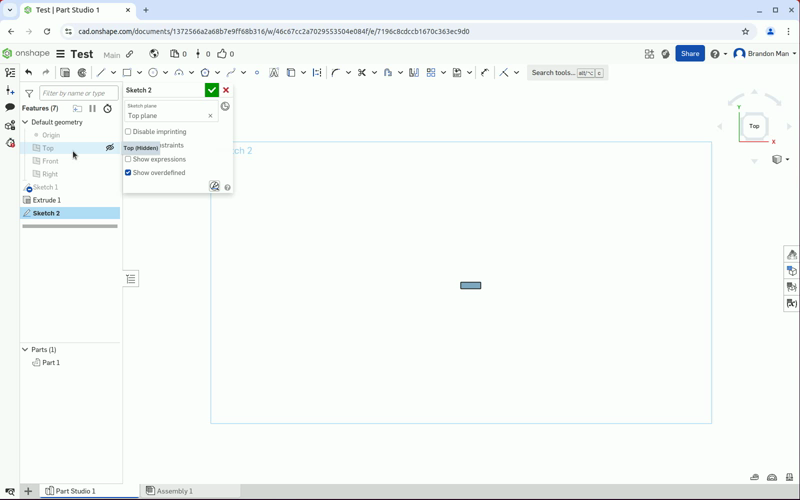
mouse_move(73, 352)
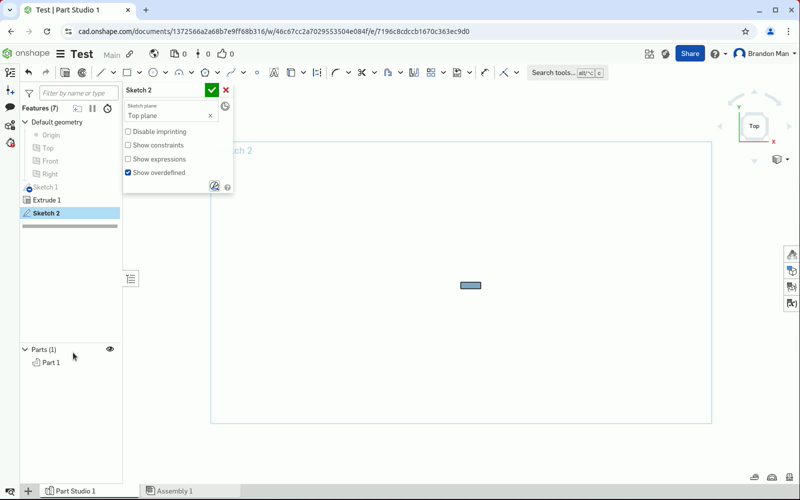
key(y)
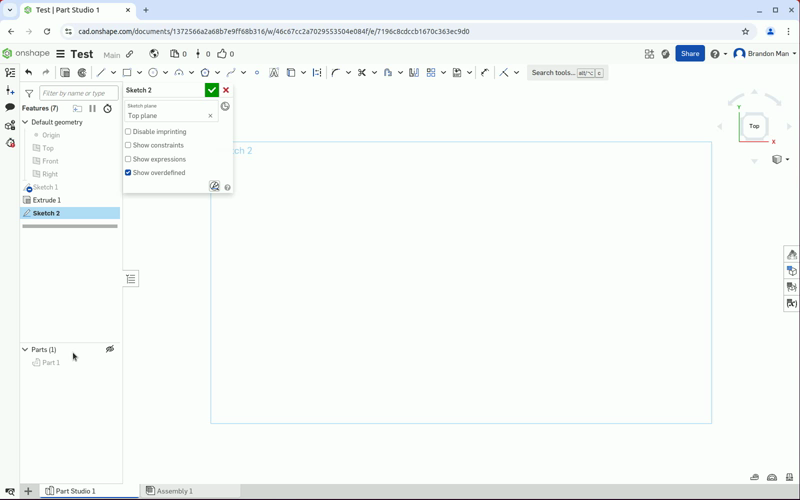
key(l)
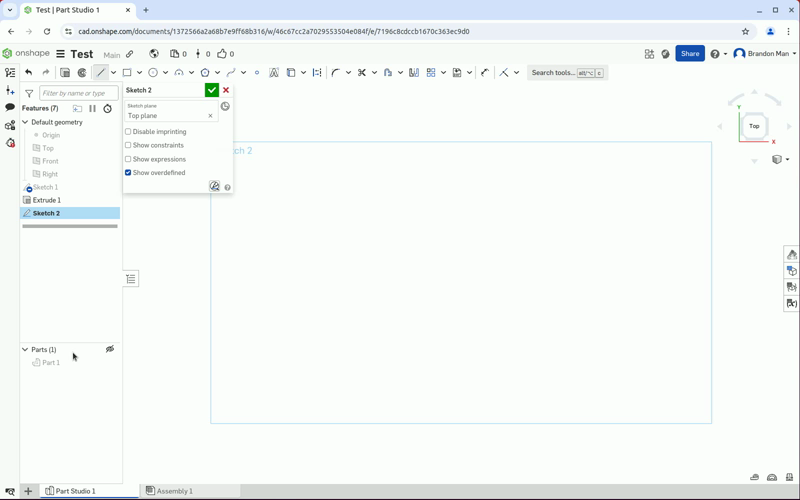
key_down(shift)
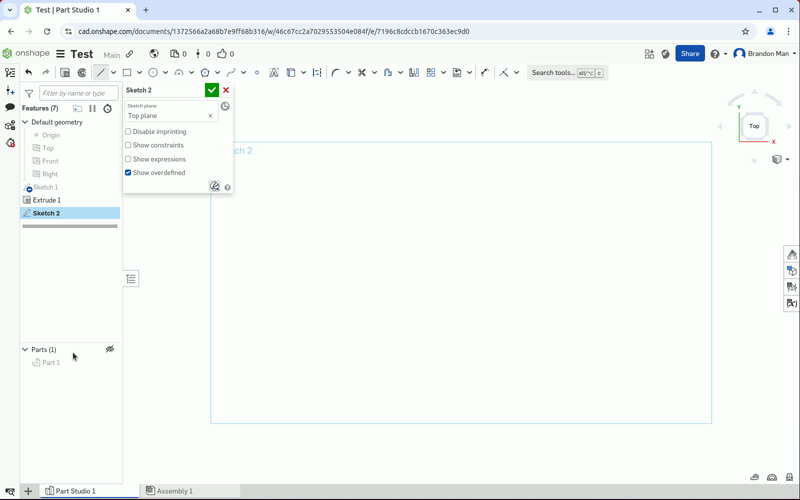
mouse_move(454, 288)
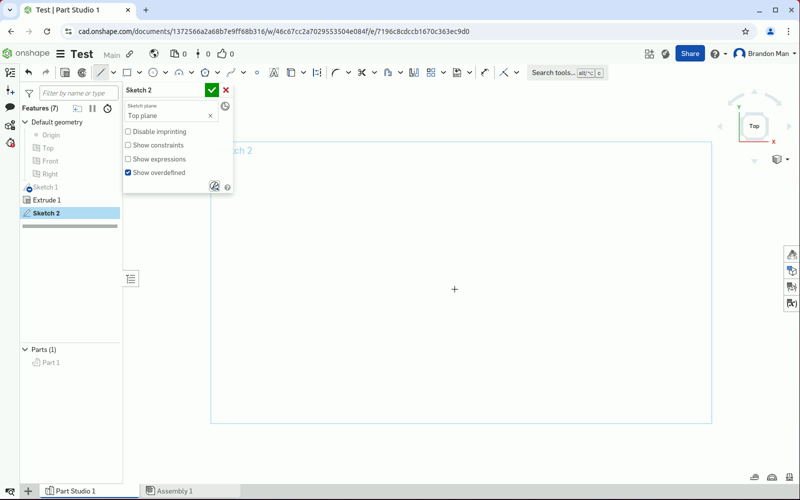
click(454, 288)
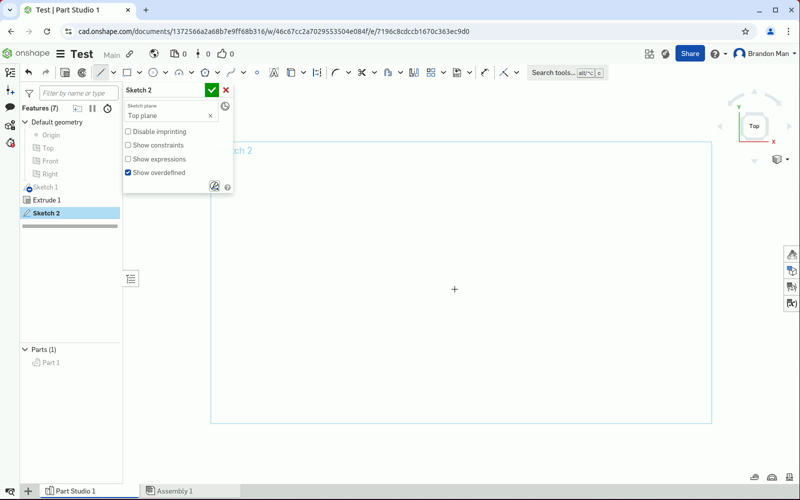
key_up(shift)
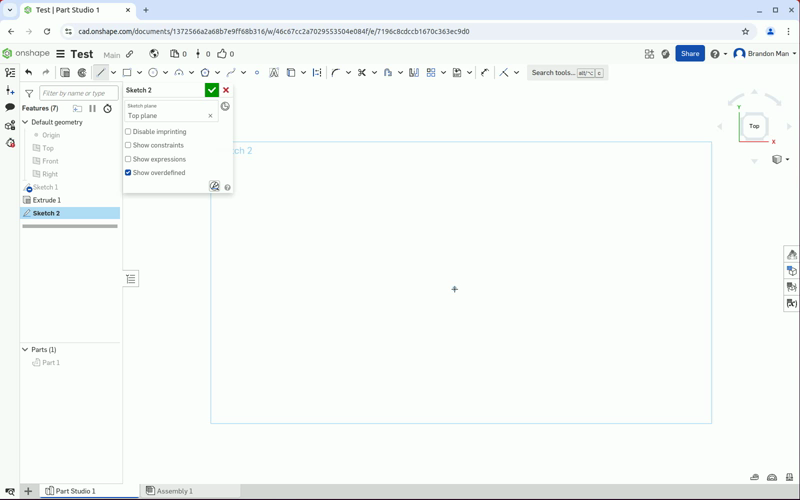
key_down(shift)
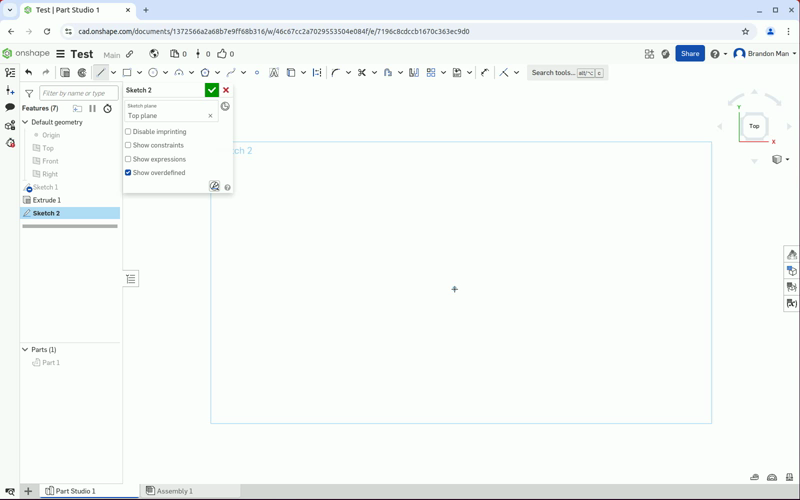
mouse_move(484, 288)
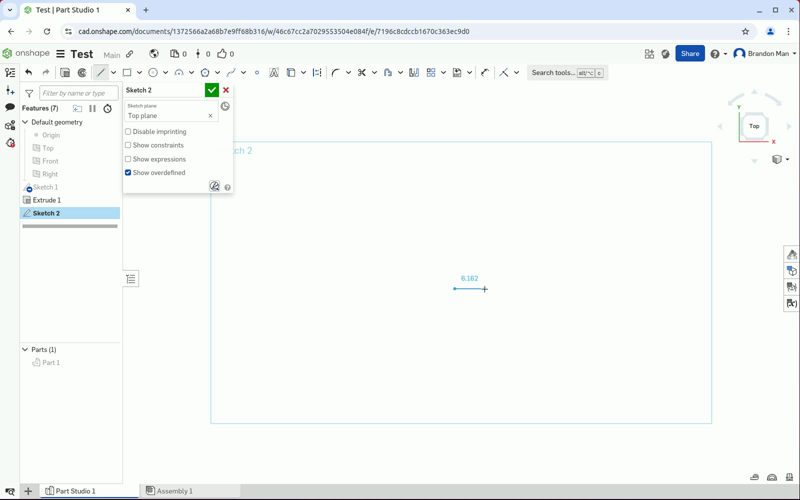
mouse_move(461, 288)
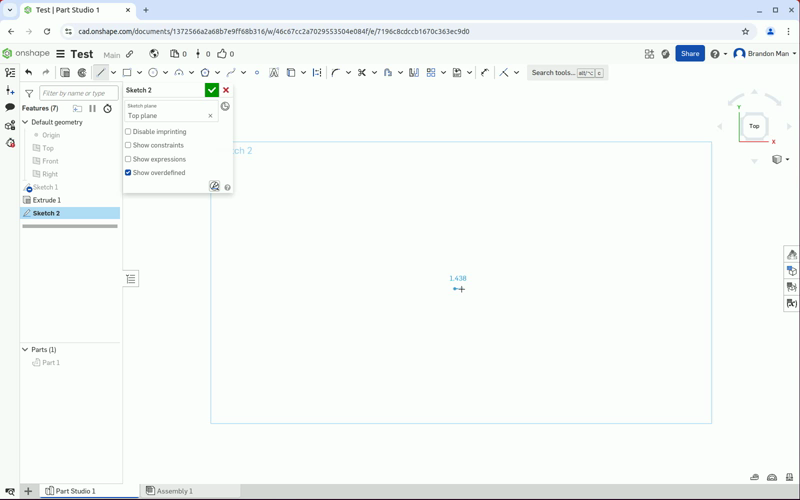
scroll(6)
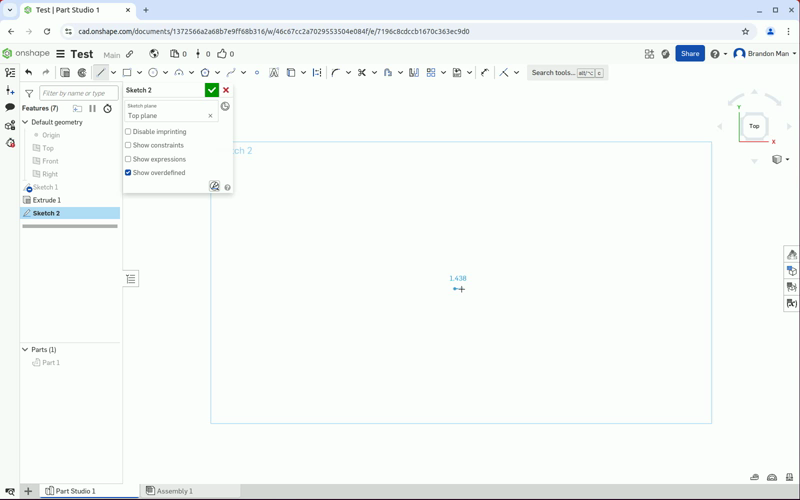
scroll(6)
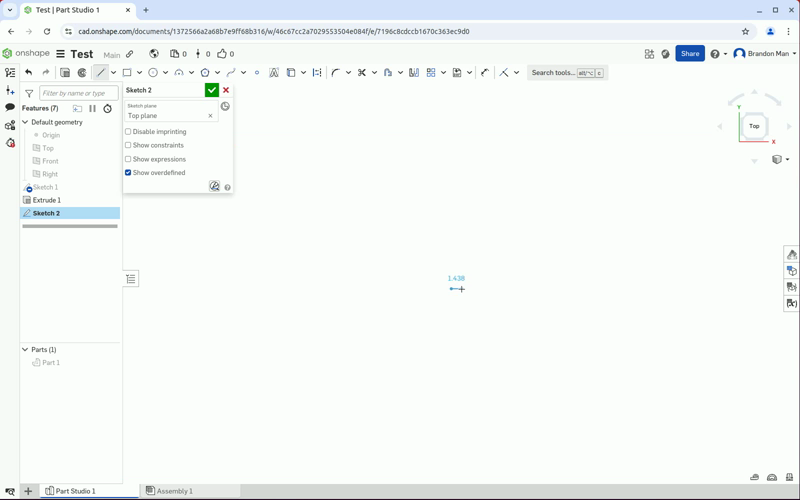
scroll(6)
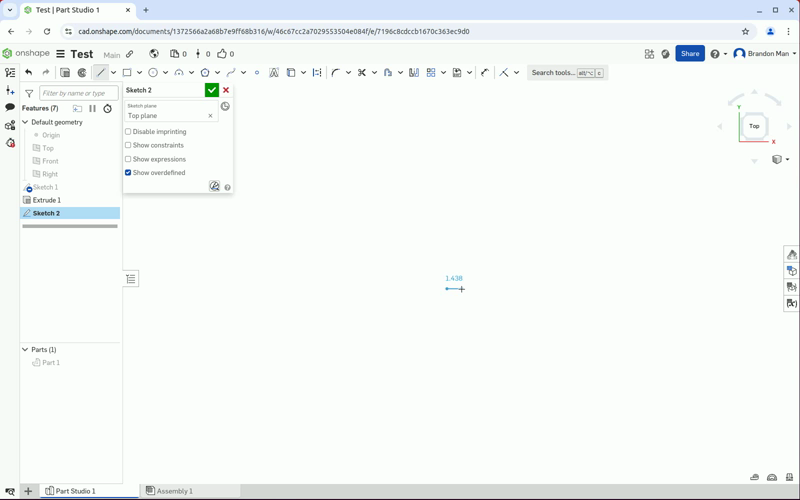
scroll(6)
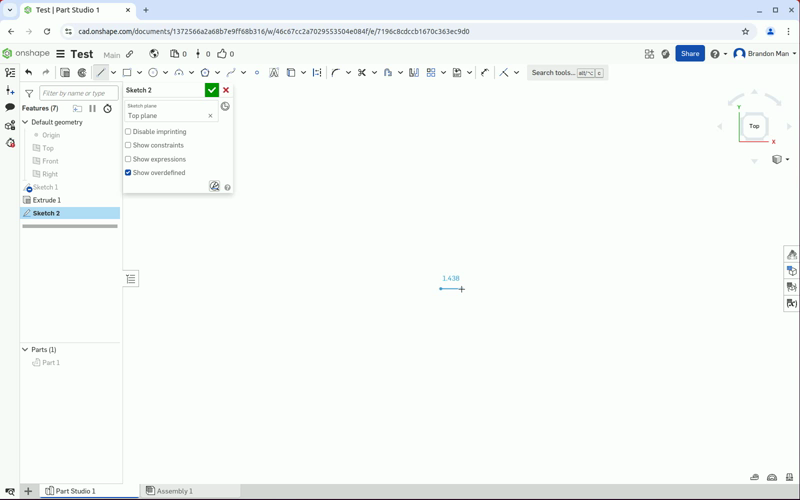
scroll(6)
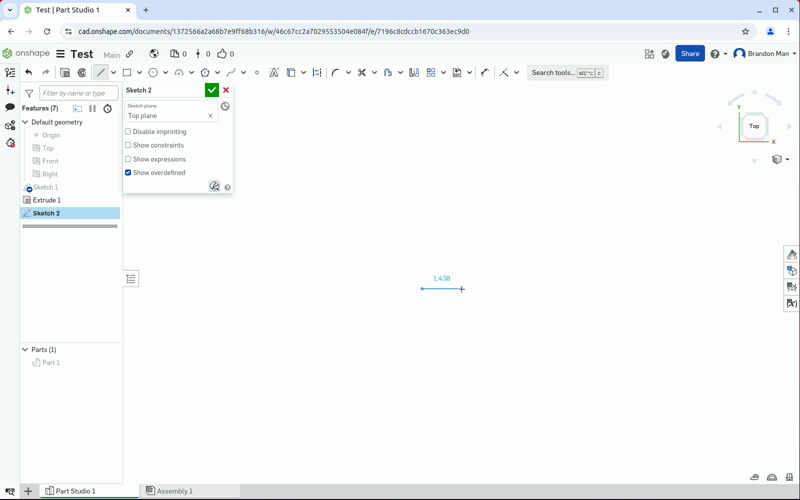
scroll(6)
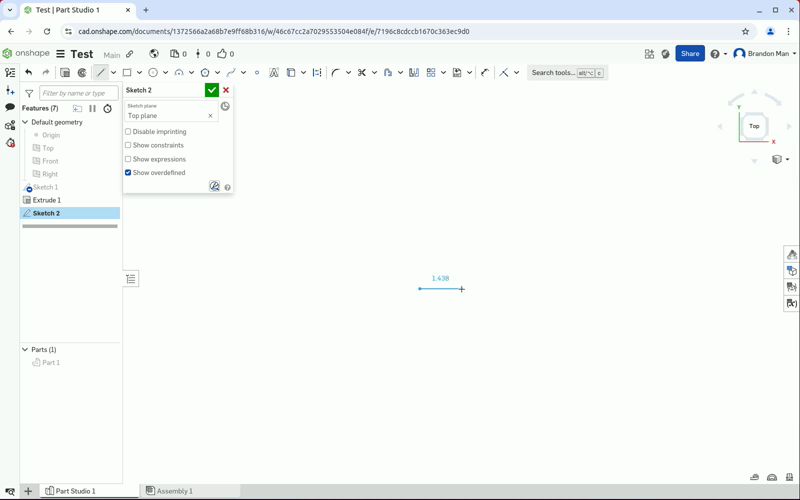
scroll(6)
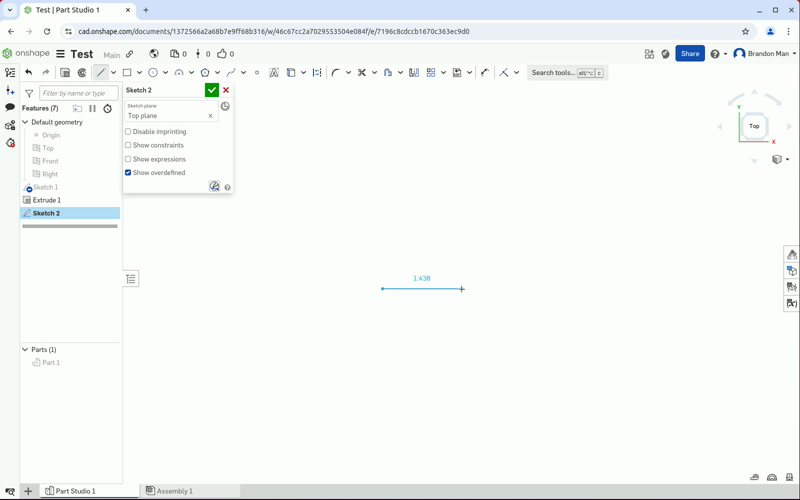
click(461, 288)
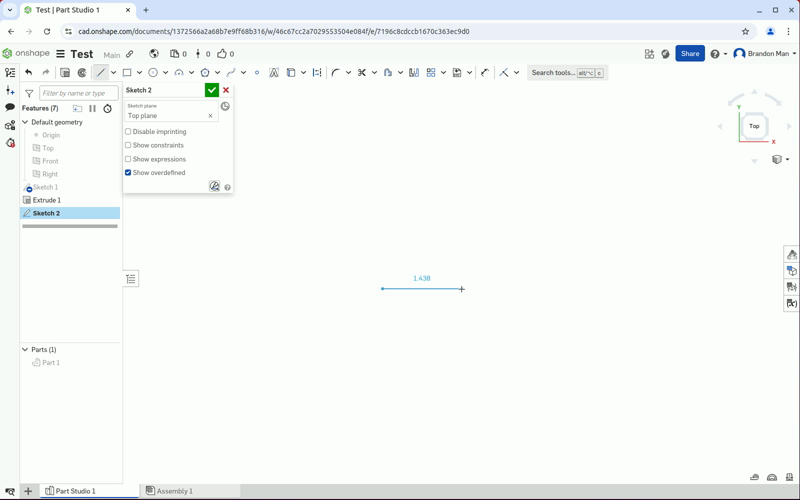
scroll(-6)
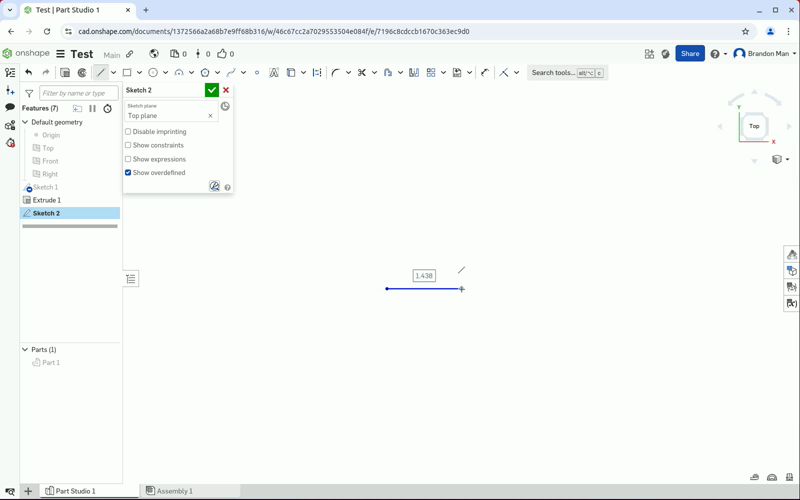
scroll(-6)
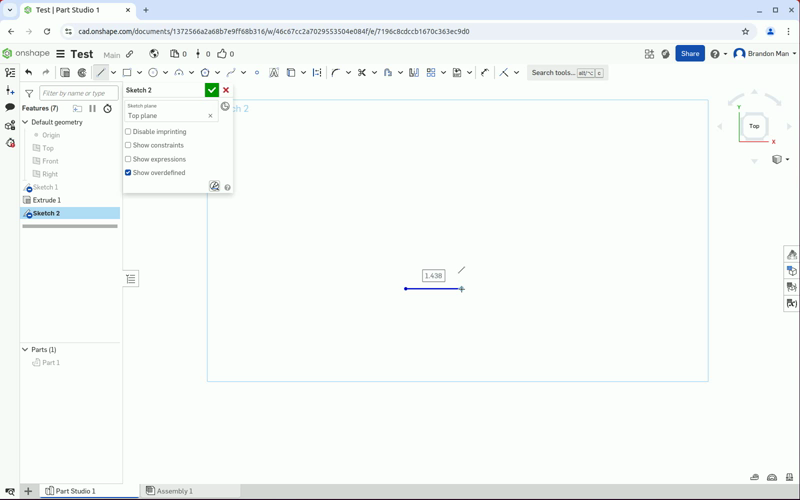
scroll(-6)
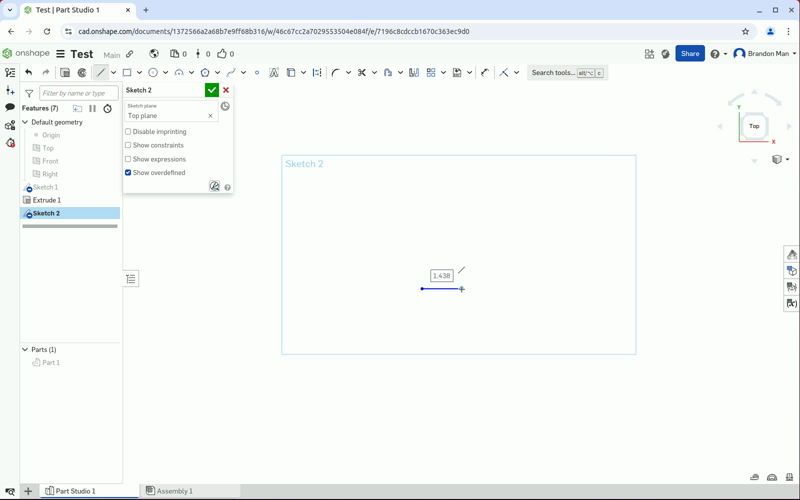
scroll(-6)
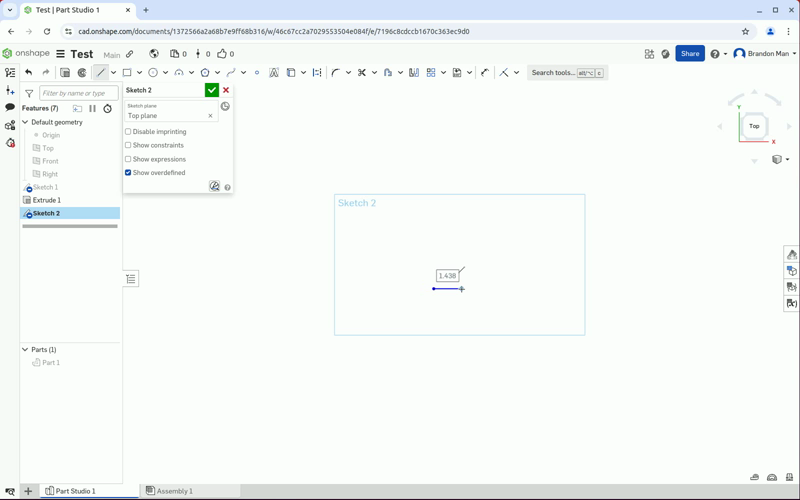
scroll(-6)
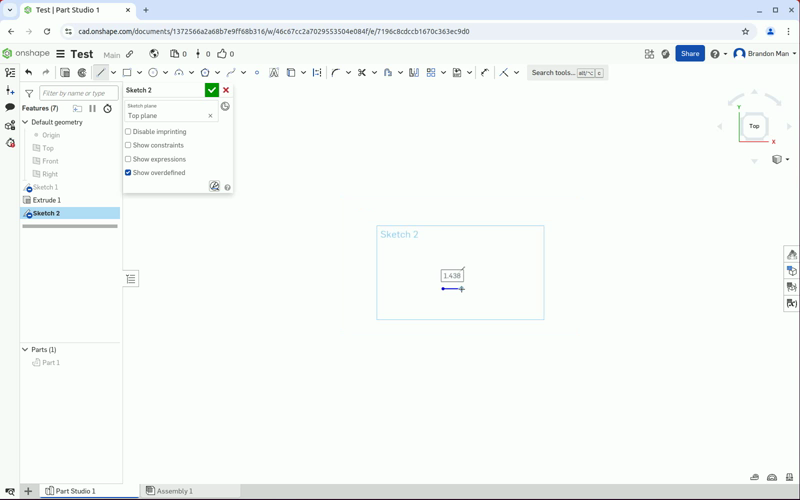
scroll(-6)
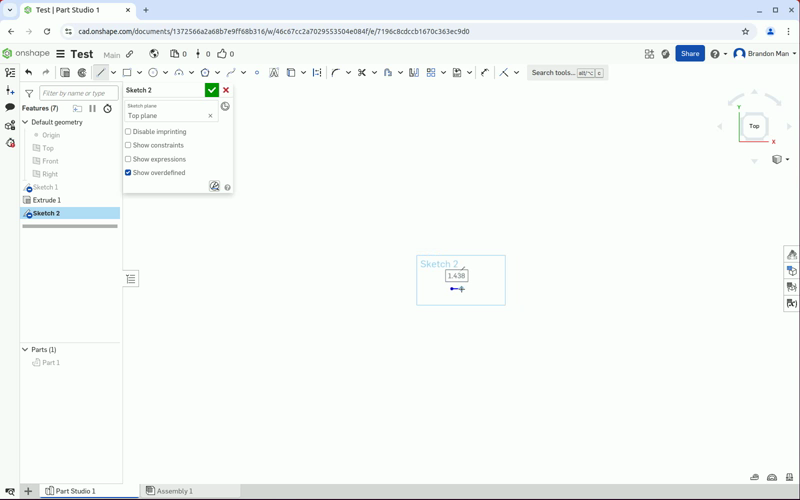
scroll(-6)
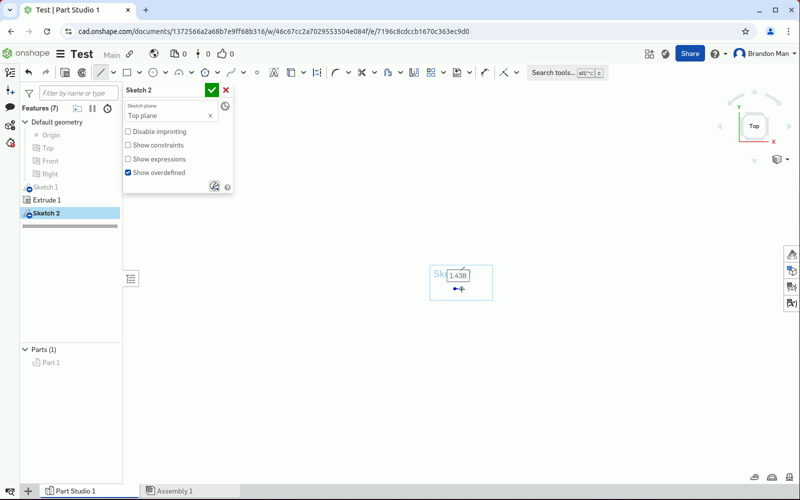
key_up(shift)
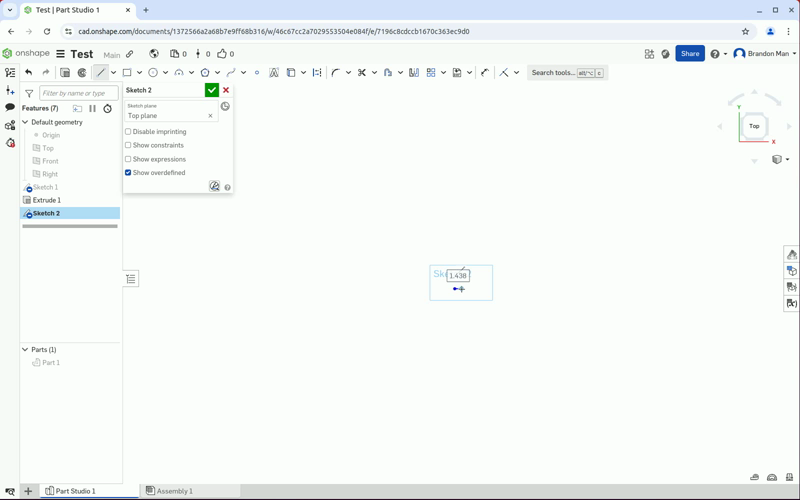
key_down(shift)
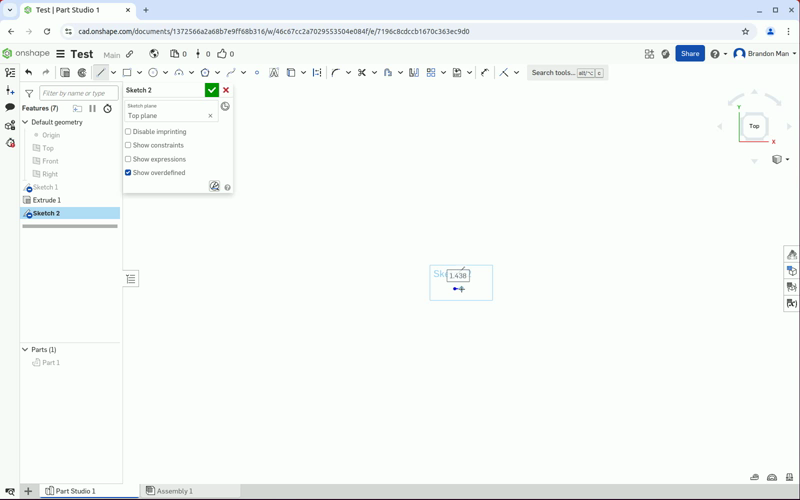
mouse_move(491, 288)
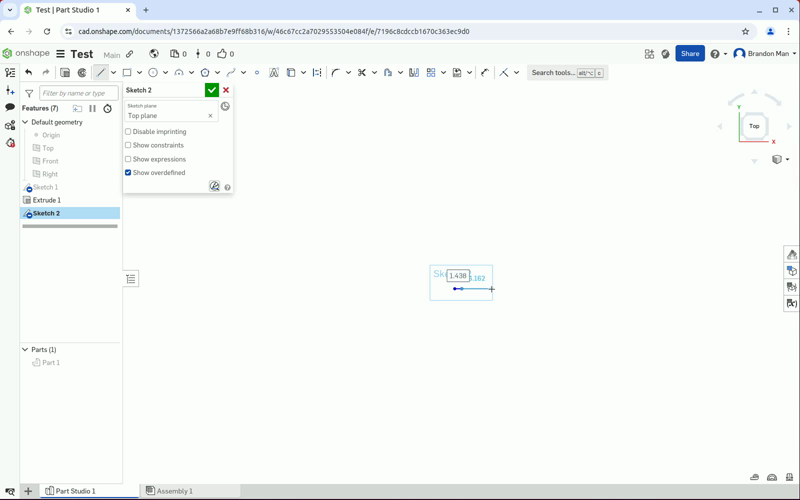
mouse_move(461, 282)
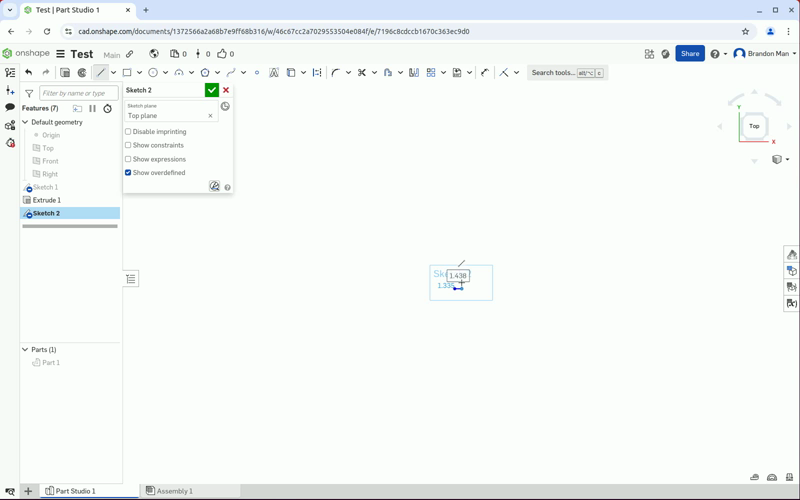
scroll(6)
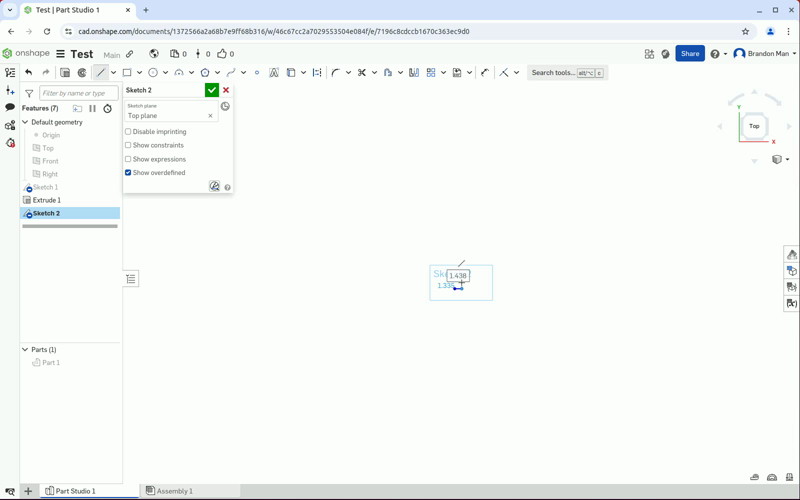
scroll(6)
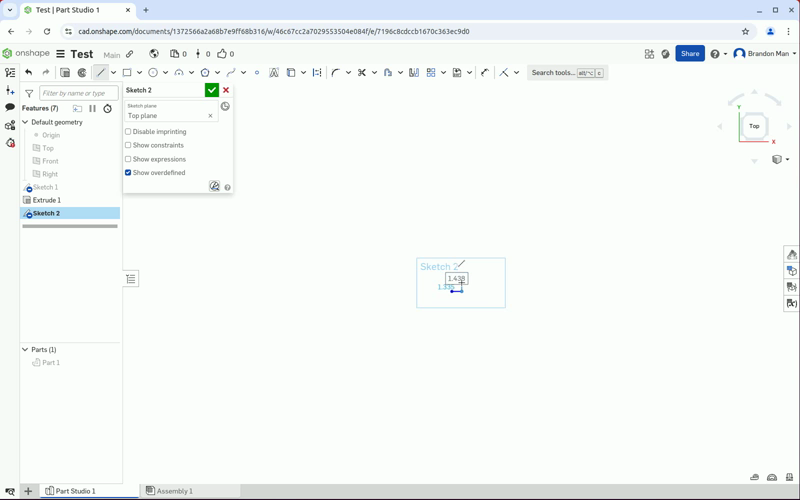
scroll(6)
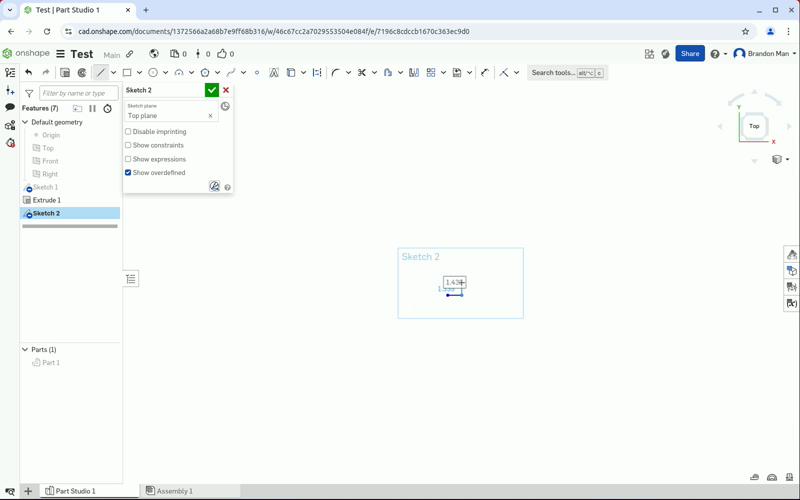
scroll(6)
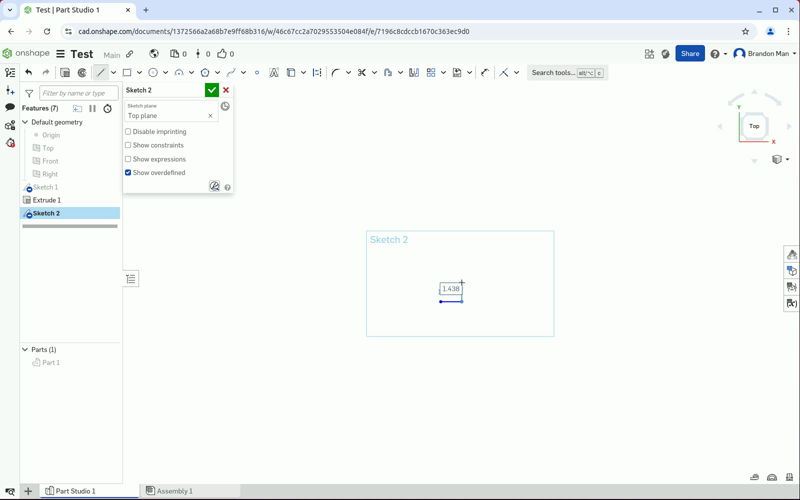
scroll(6)
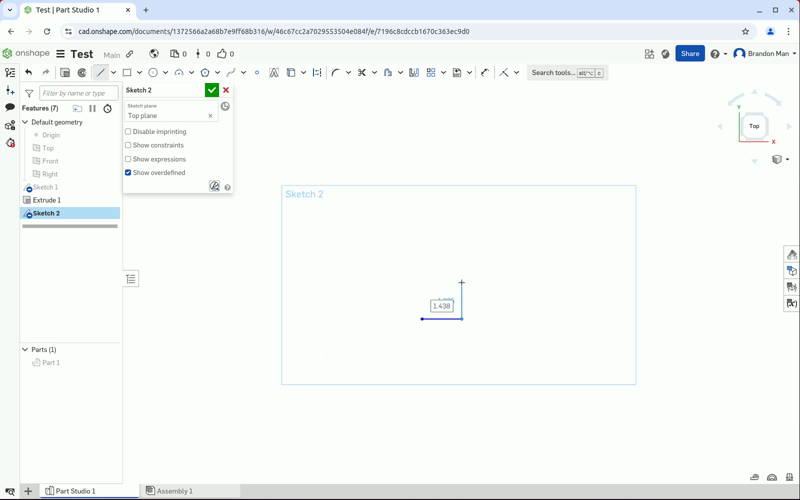
scroll(6)
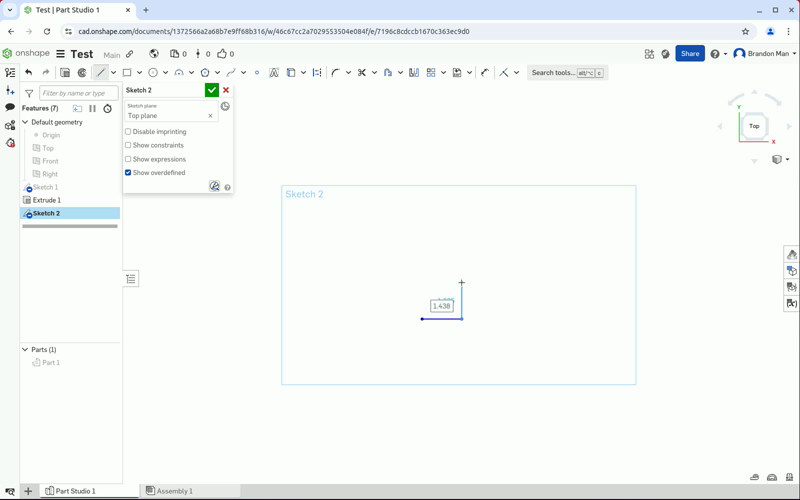
scroll(6)
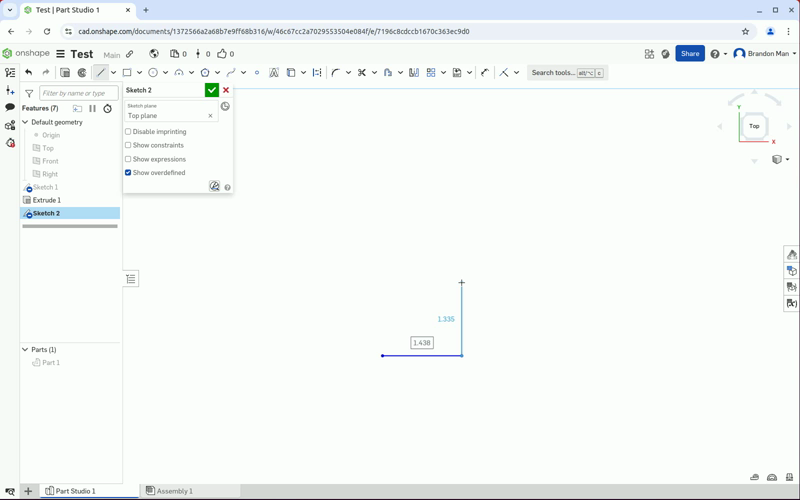
click(461, 282)
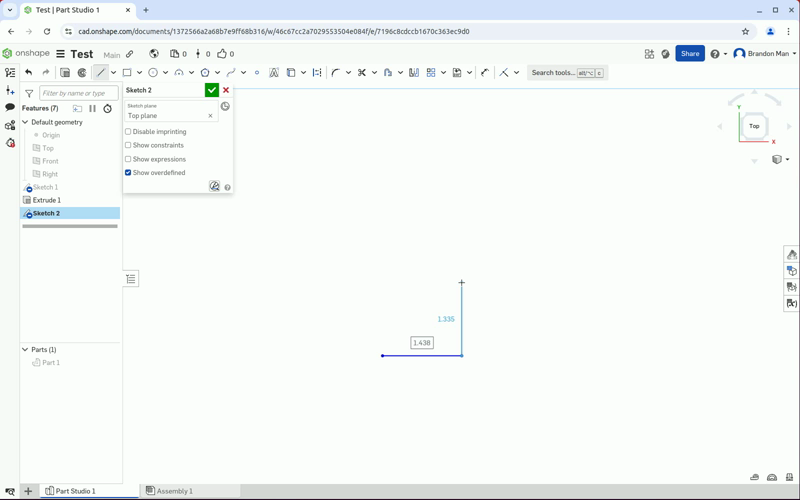
scroll(-6)
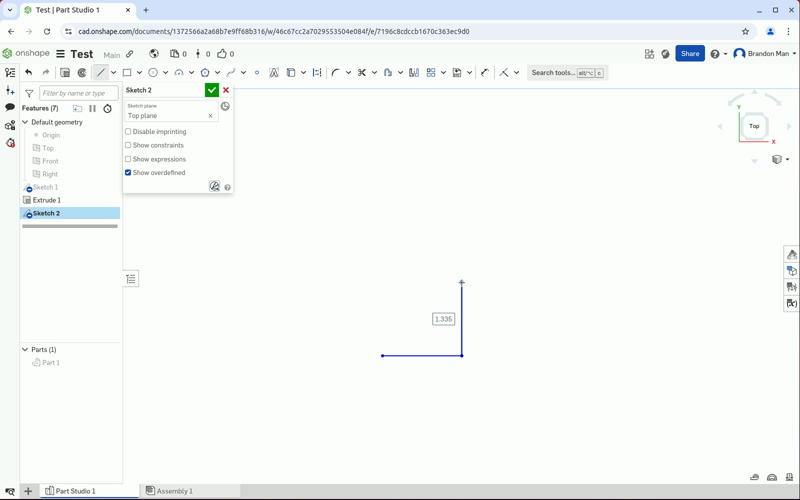
scroll(-6)
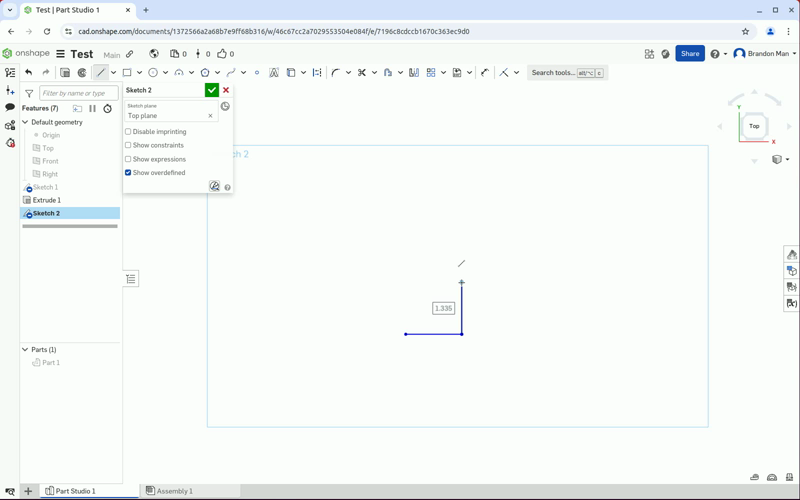
scroll(-6)
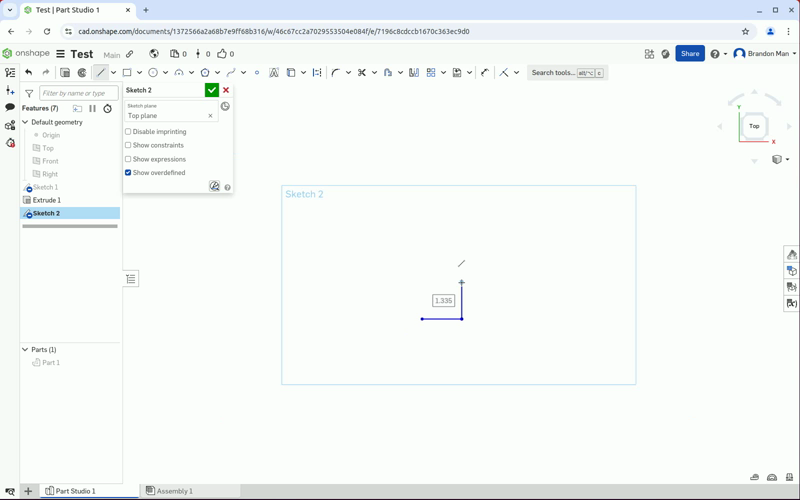
scroll(-6)
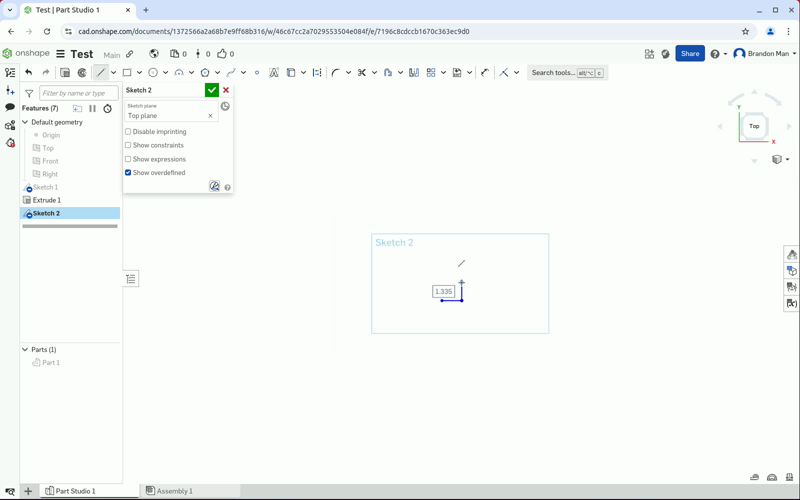
scroll(-6)
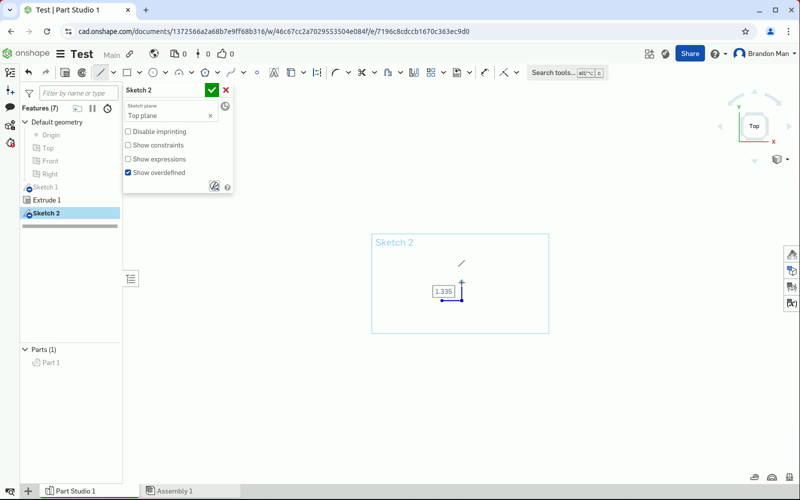
scroll(-6)
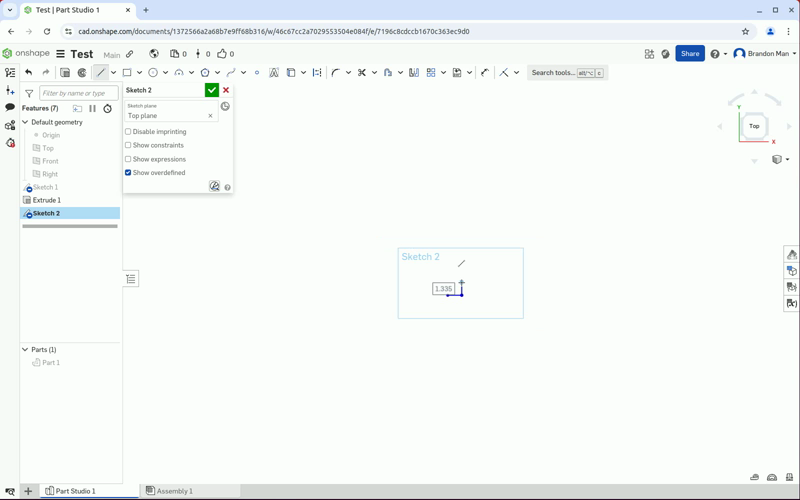
scroll(-6)
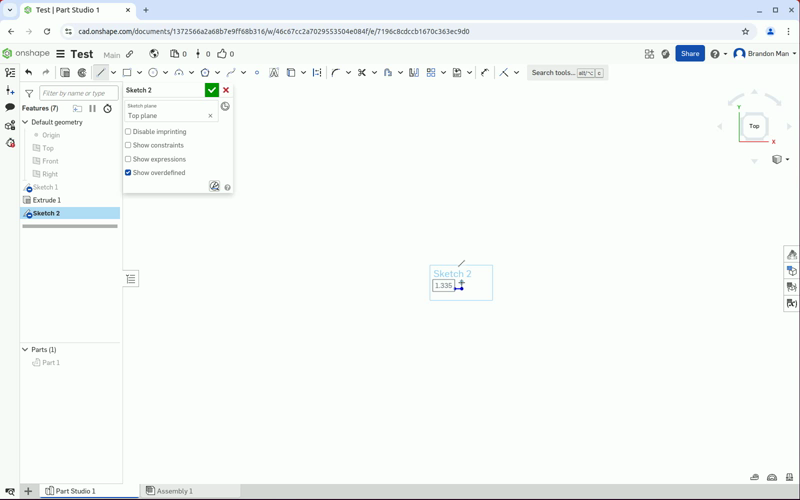
key_up(shift)
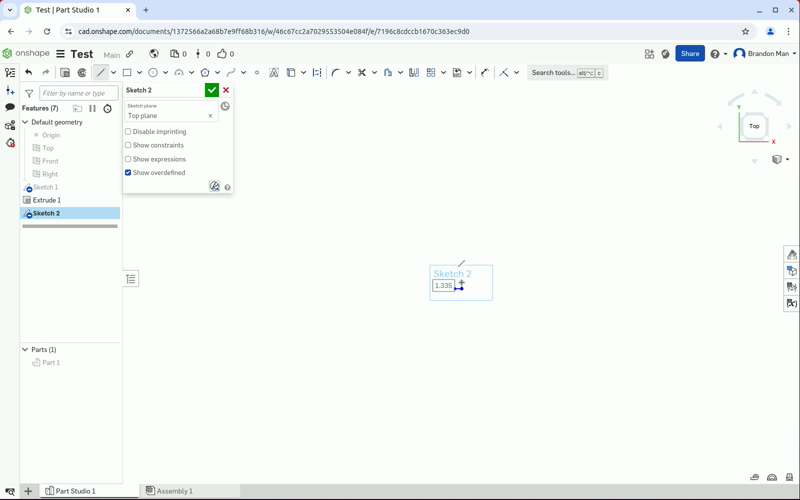
key_down(shift)
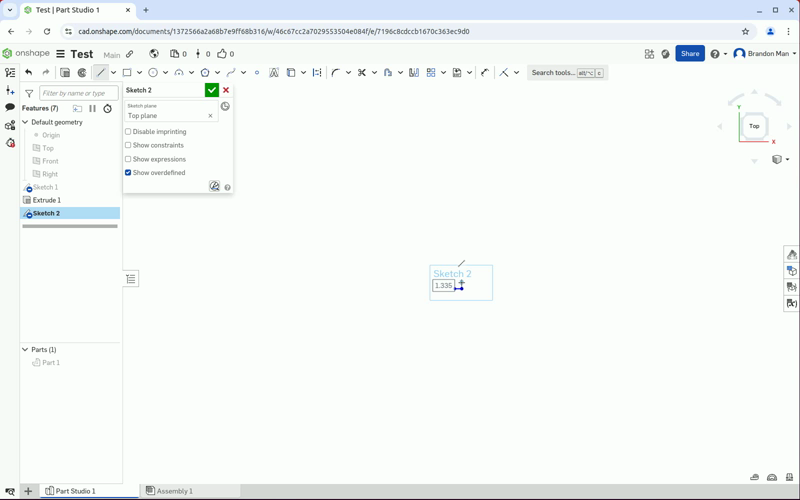
mouse_move(491, 282)
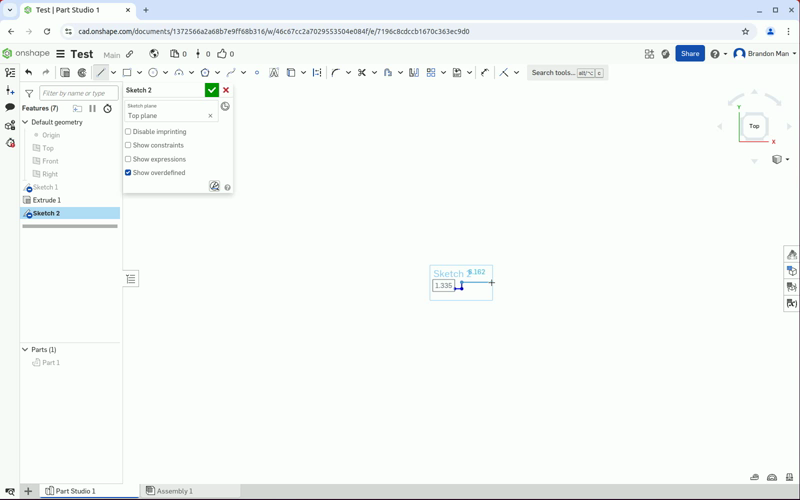
mouse_move(461, 269)
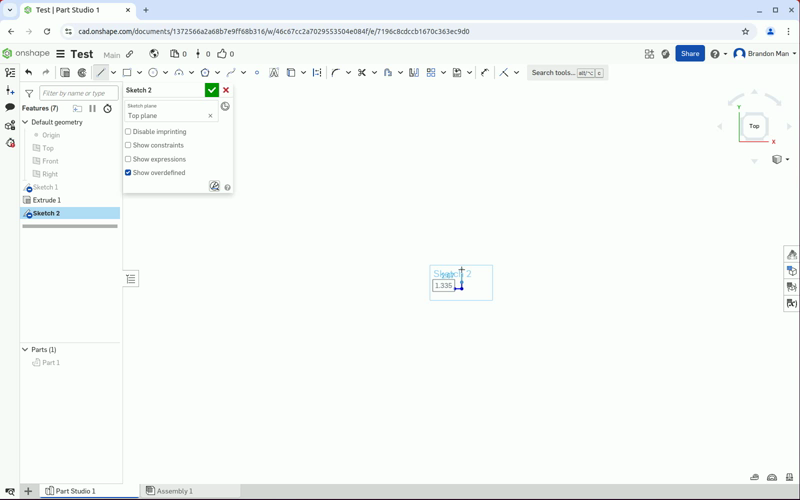
click(461, 269)
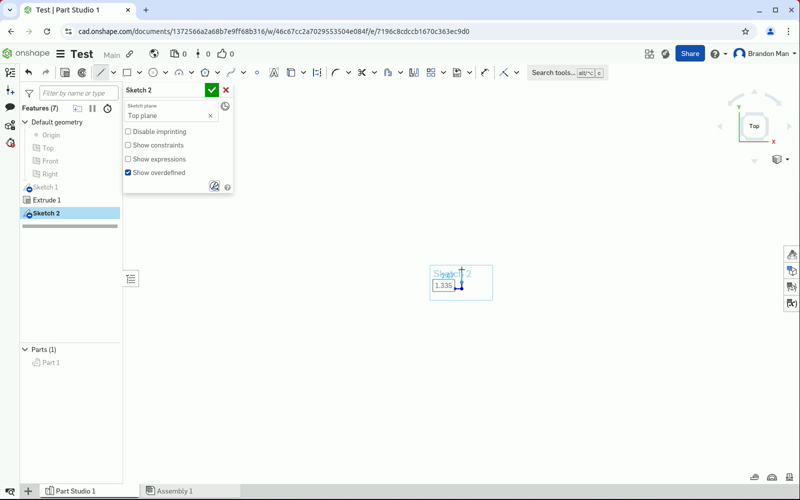
key_up(shift)
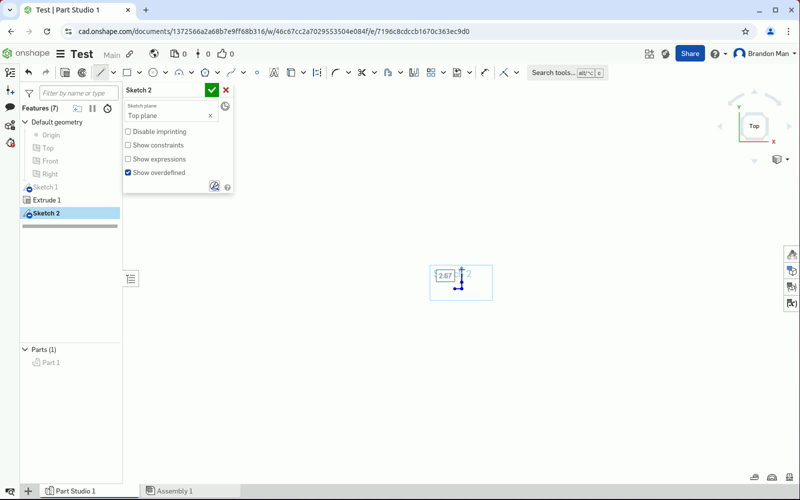
key_down(shift)
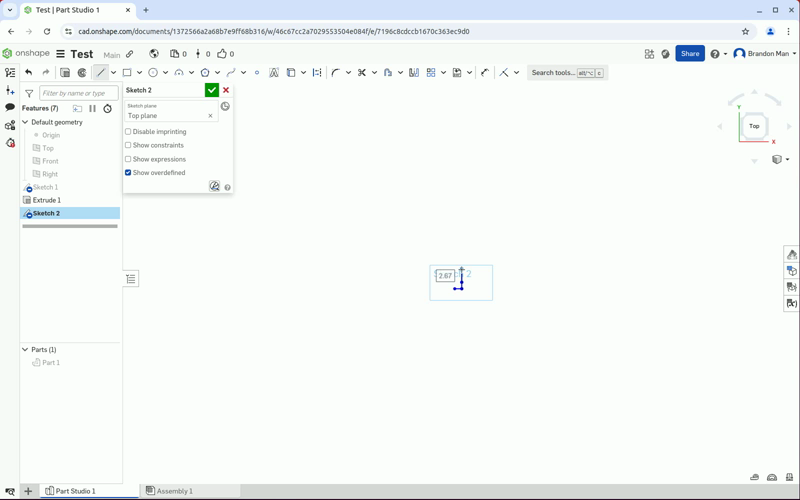
mouse_move(491, 269)
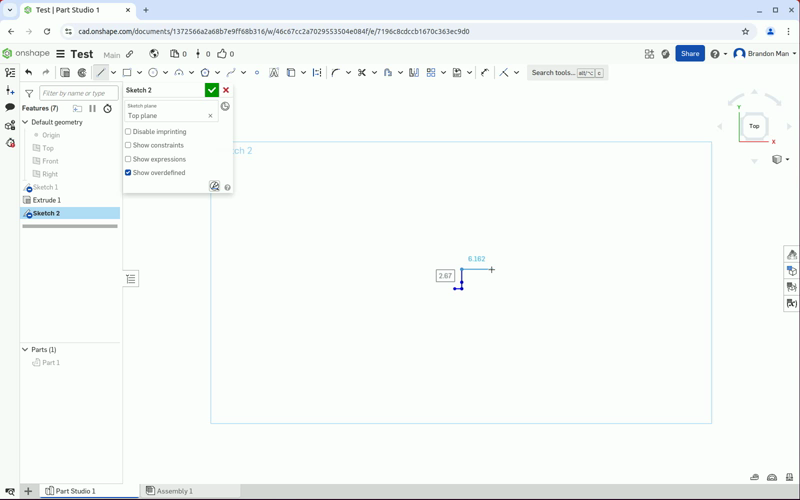
mouse_move(454, 269)
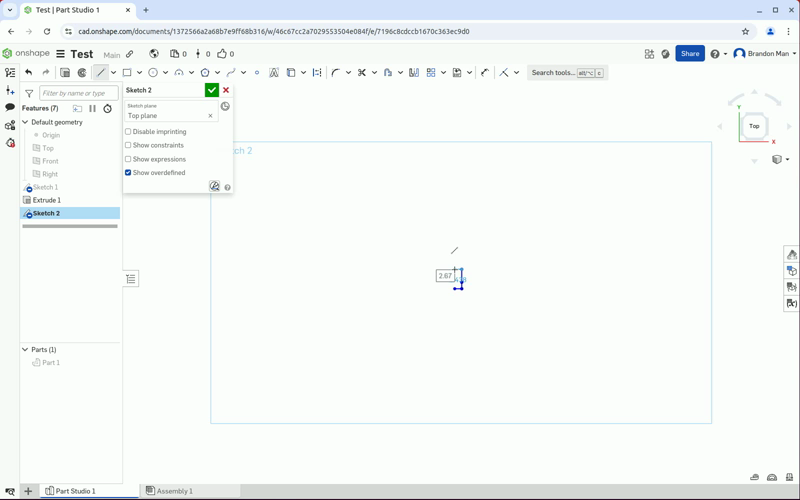
scroll(6)
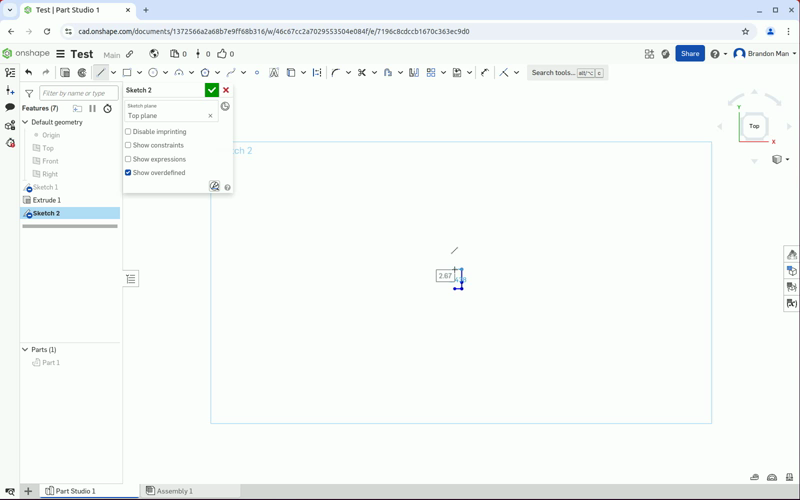
scroll(6)
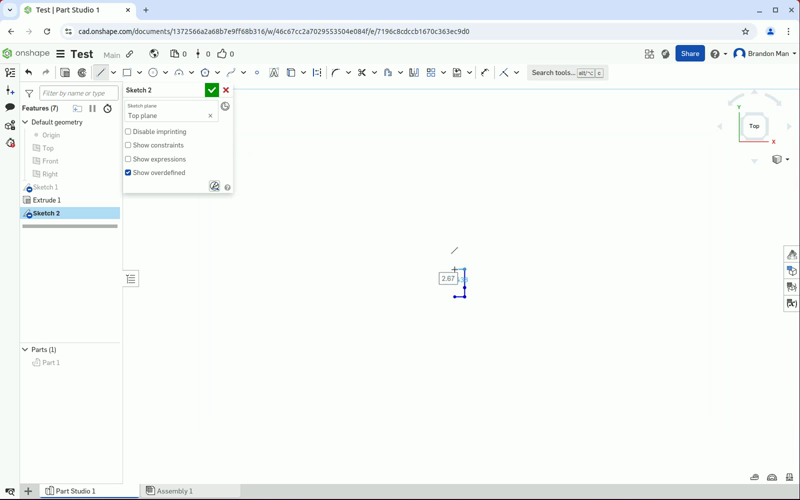
scroll(6)
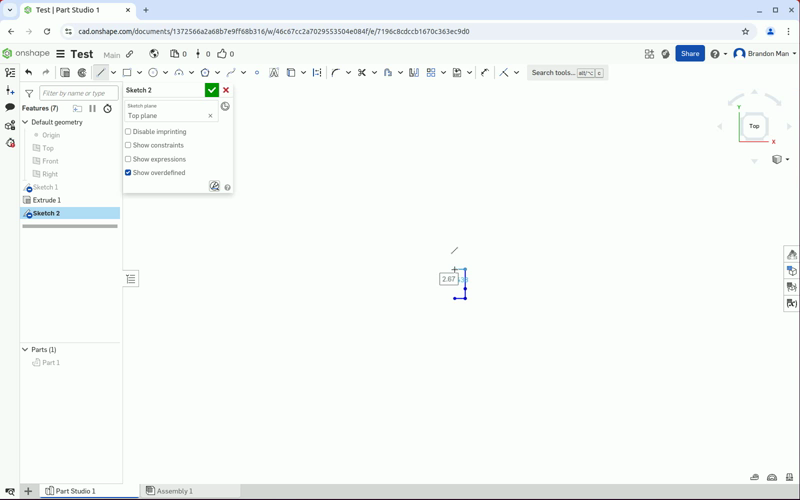
scroll(6)
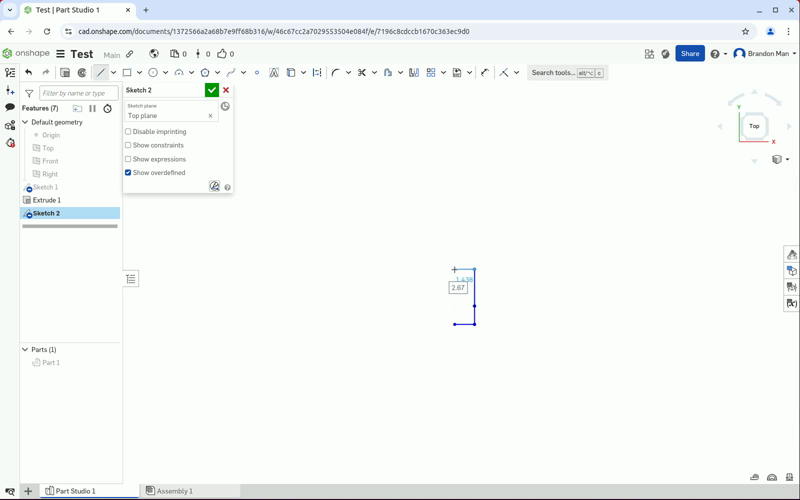
scroll(6)
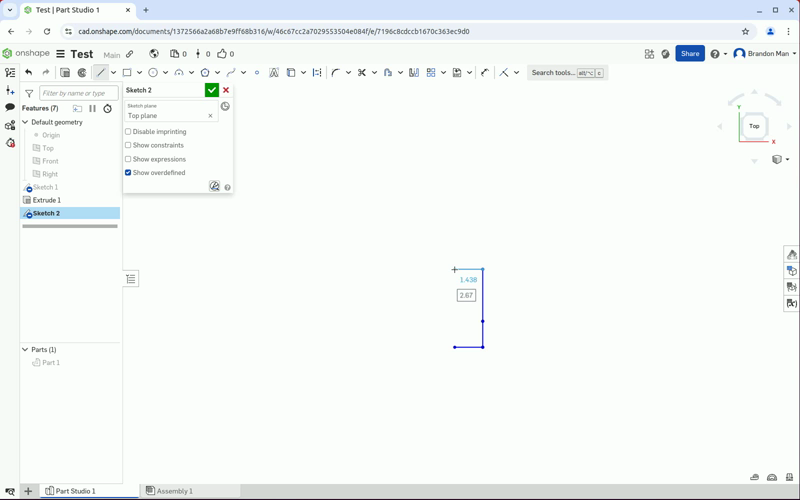
scroll(6)
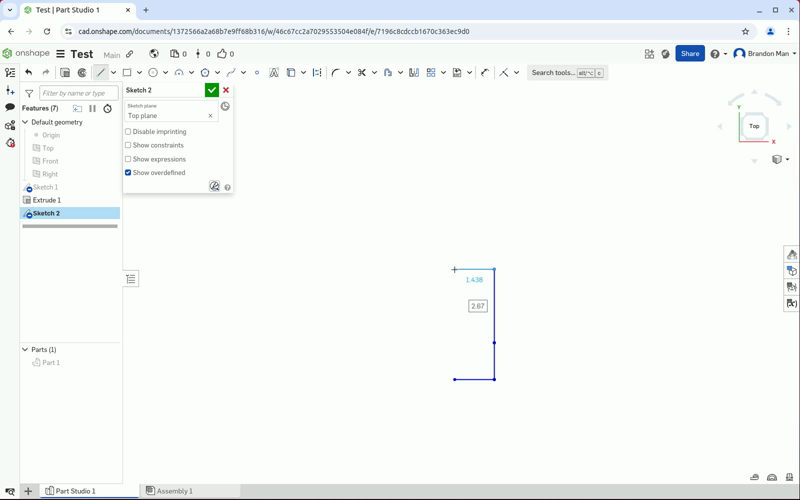
scroll(6)
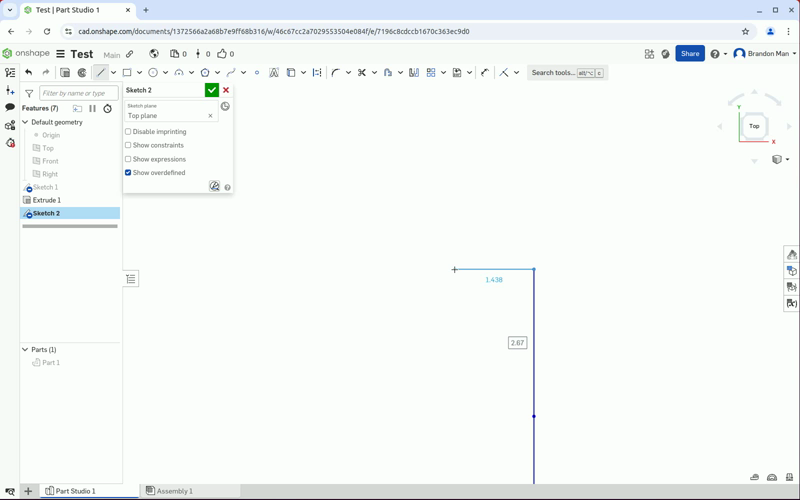
click(454, 269)
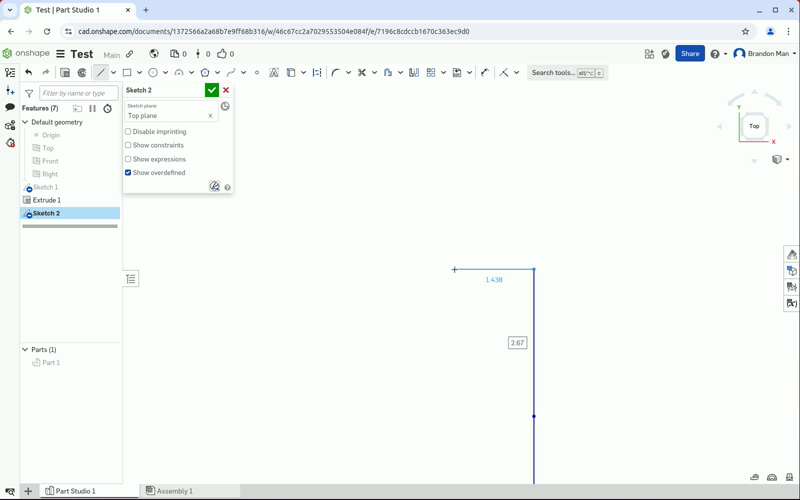
scroll(-6)
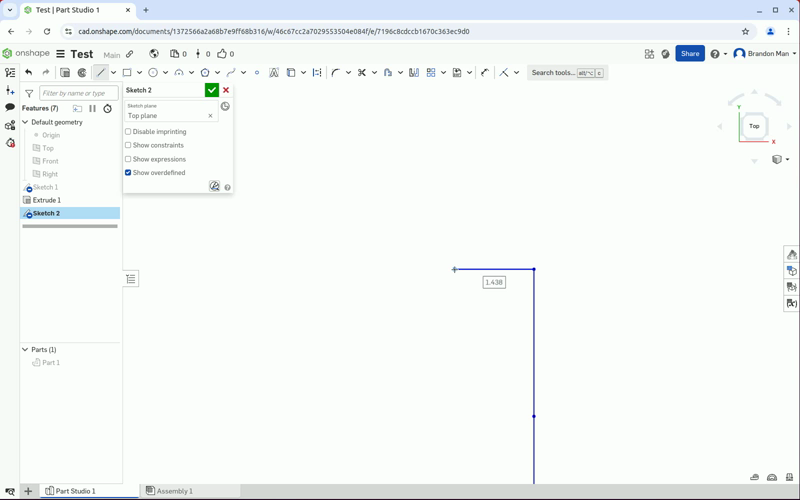
scroll(-6)
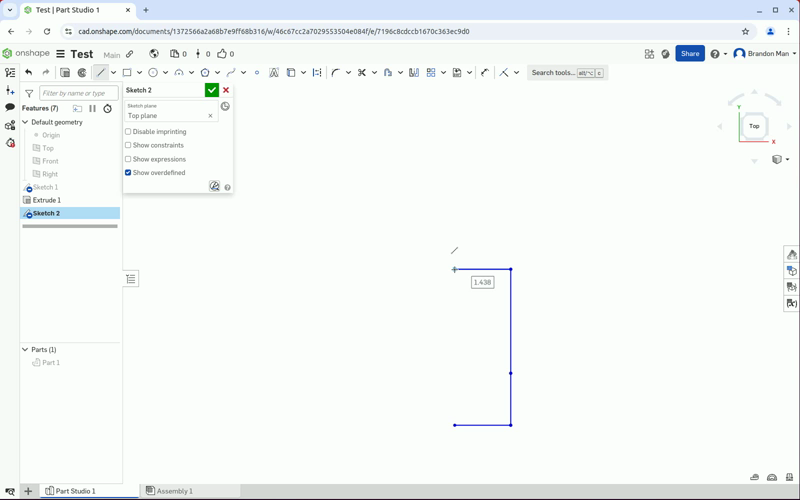
scroll(-6)
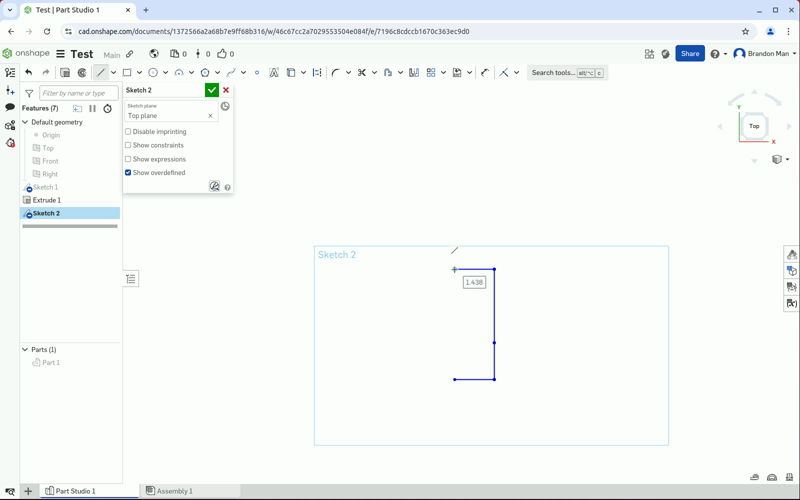
scroll(-6)
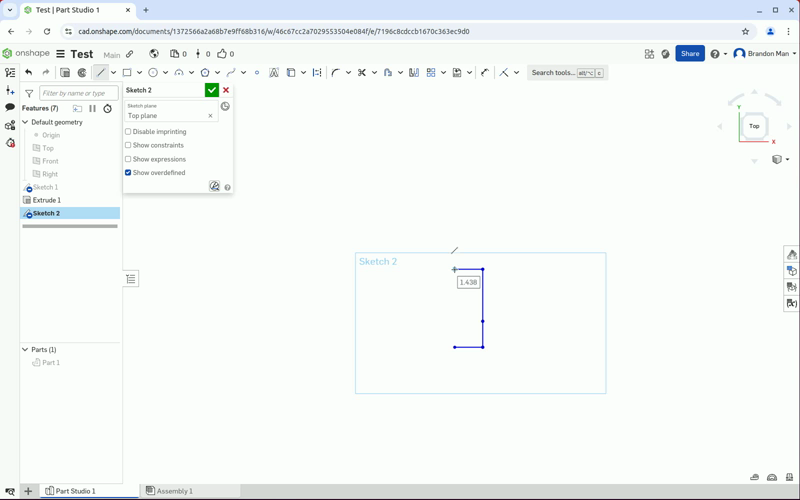
scroll(-6)
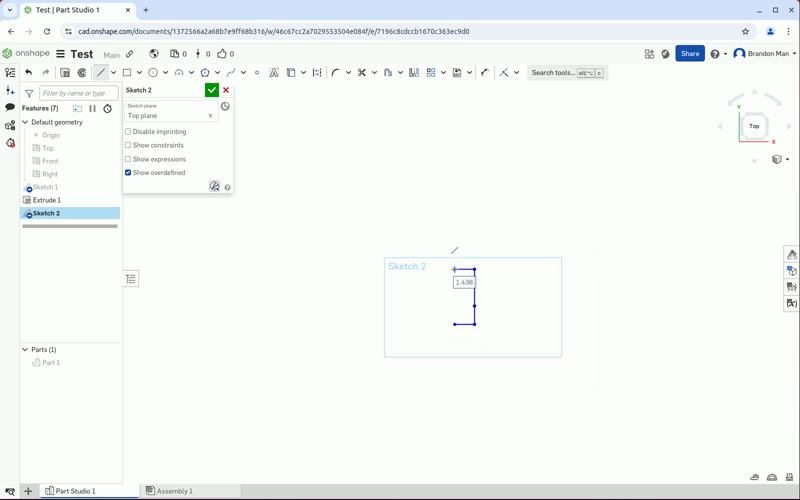
scroll(-6)
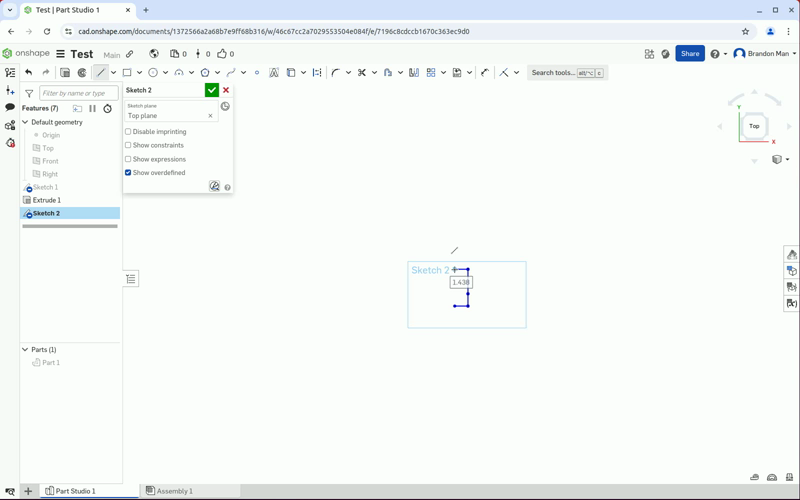
scroll(-6)
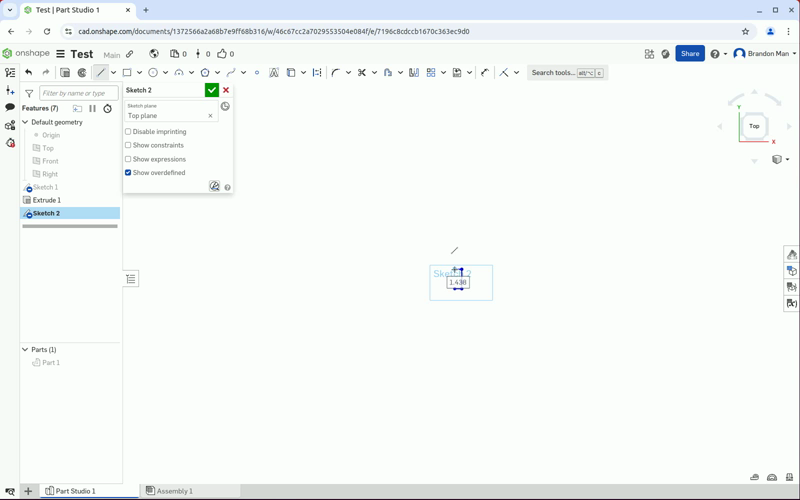
key_up(shift)
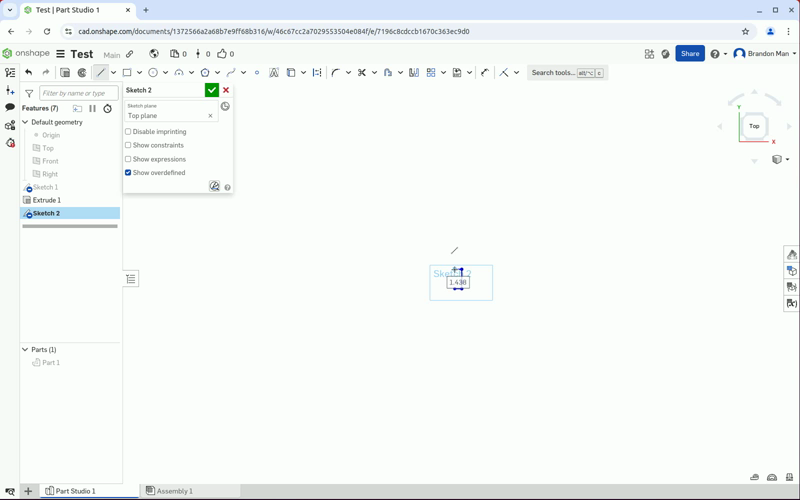
mouse_move(484, 269)
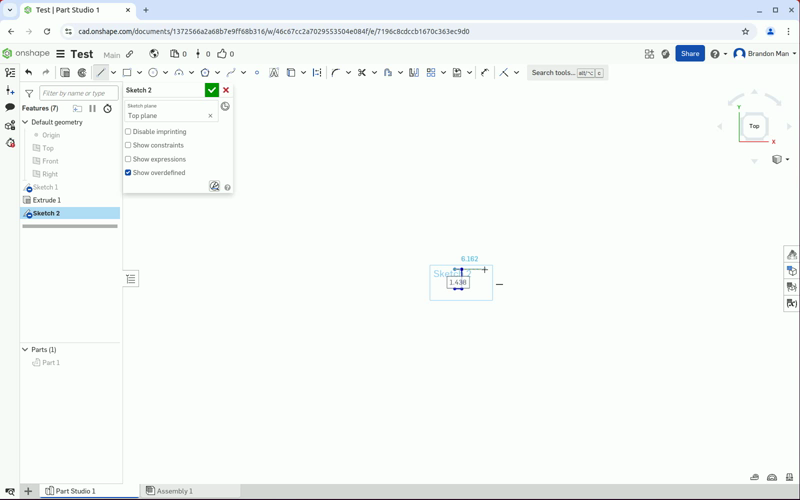
key_down(shift)
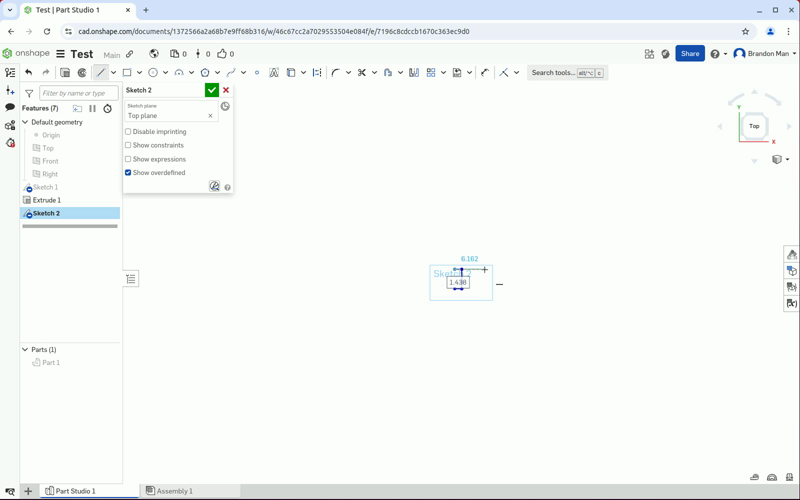
mouse_move(454, 288)
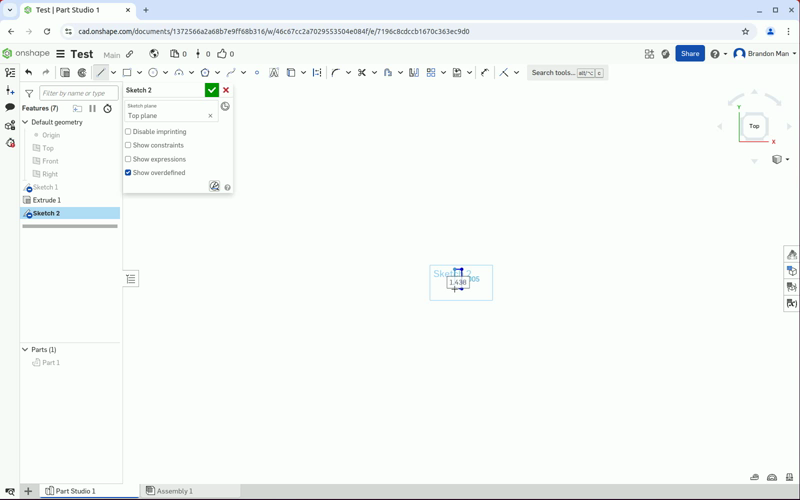
key_up(shift)
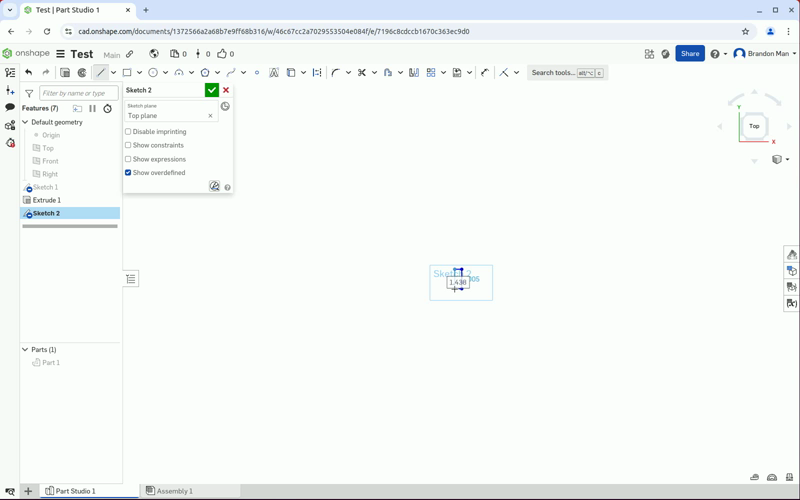
click(454, 288)
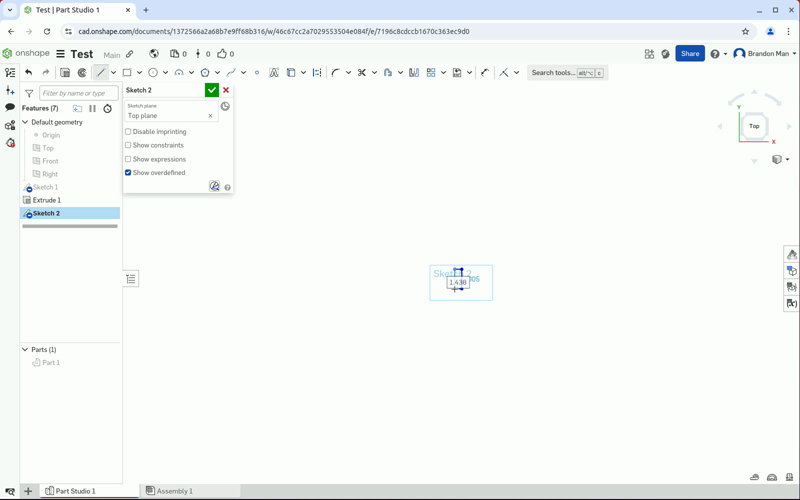
key(esc)
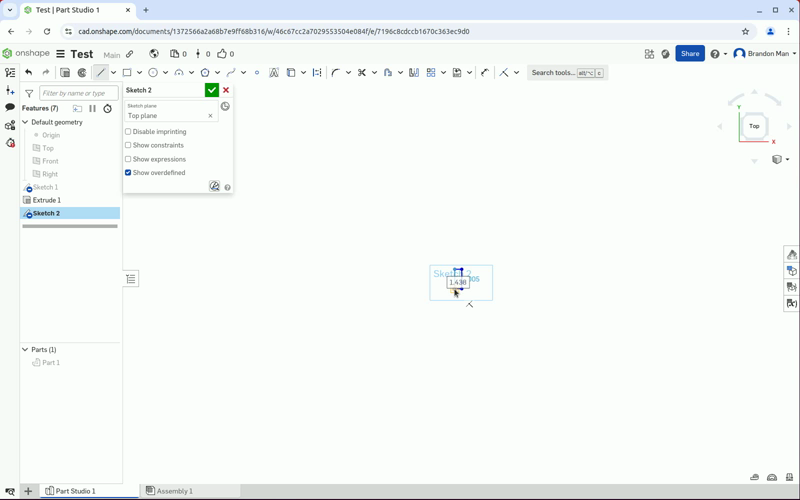
mouse_move(460, 282)
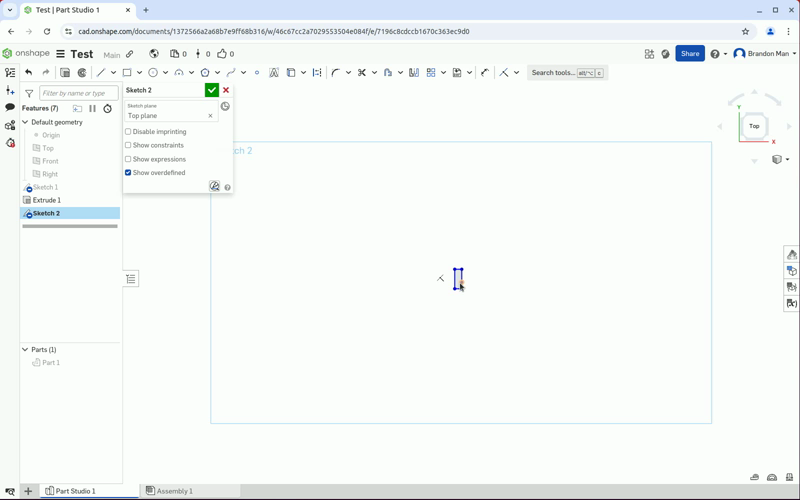
scroll(6)
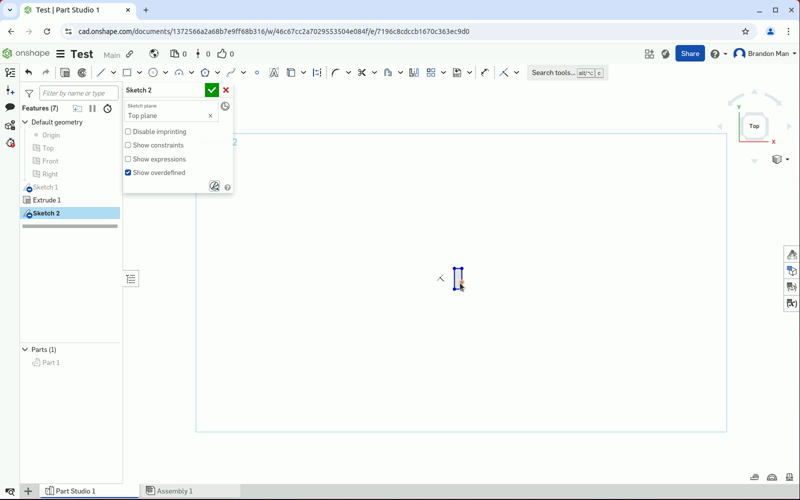
scroll(6)
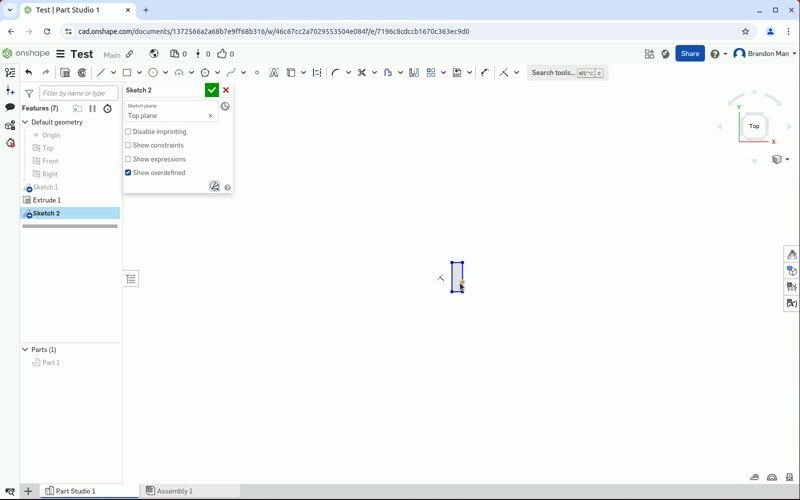
scroll(6)
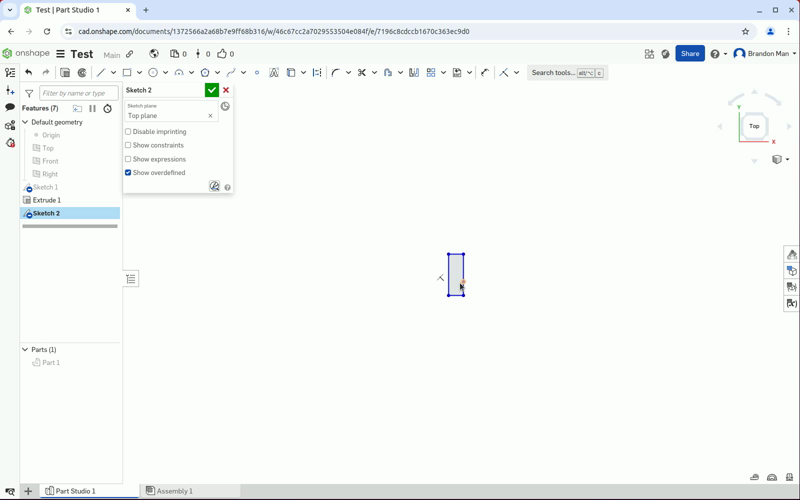
scroll(6)
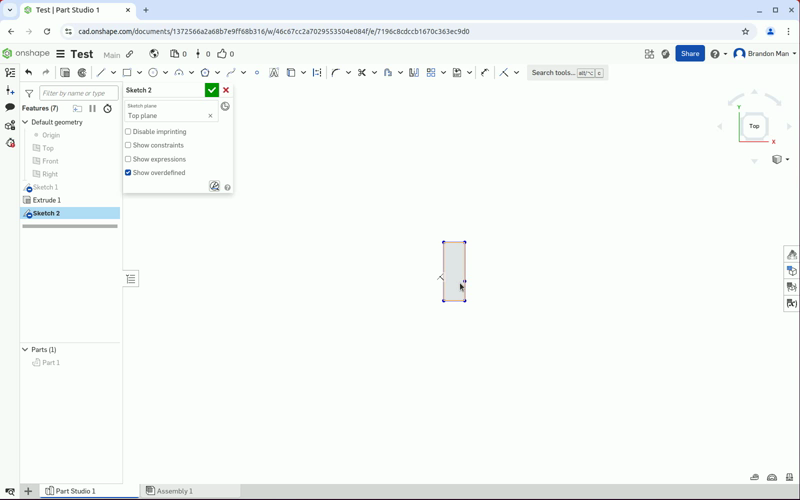
scroll(6)
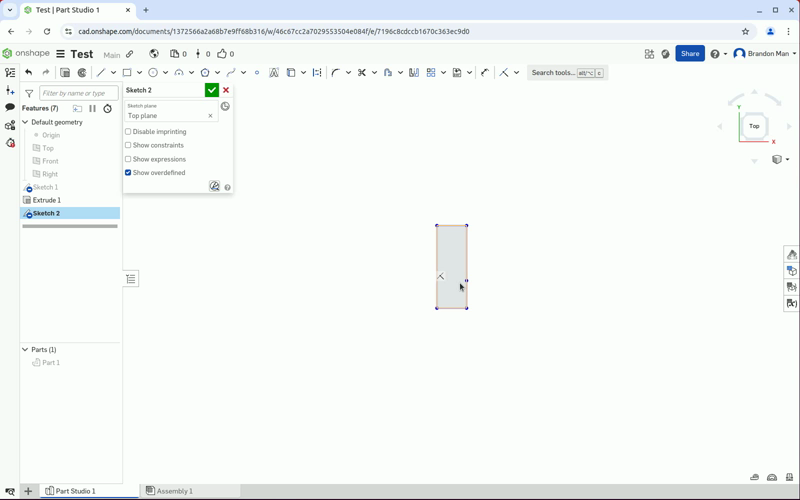
scroll(6)
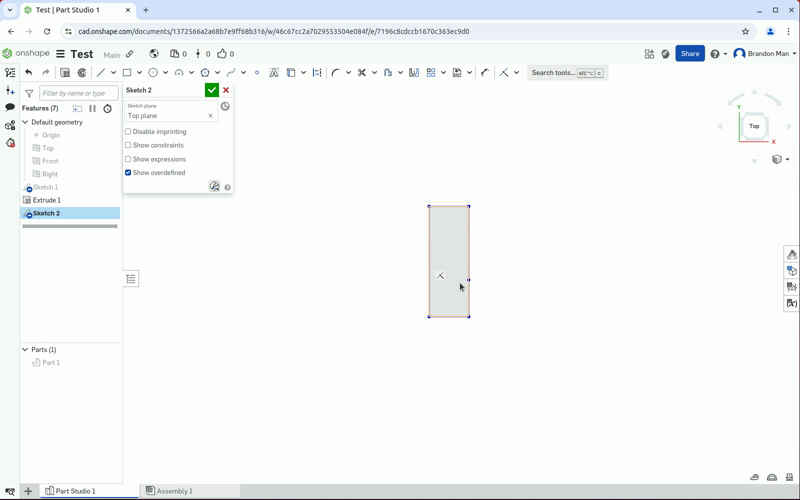
scroll(6)
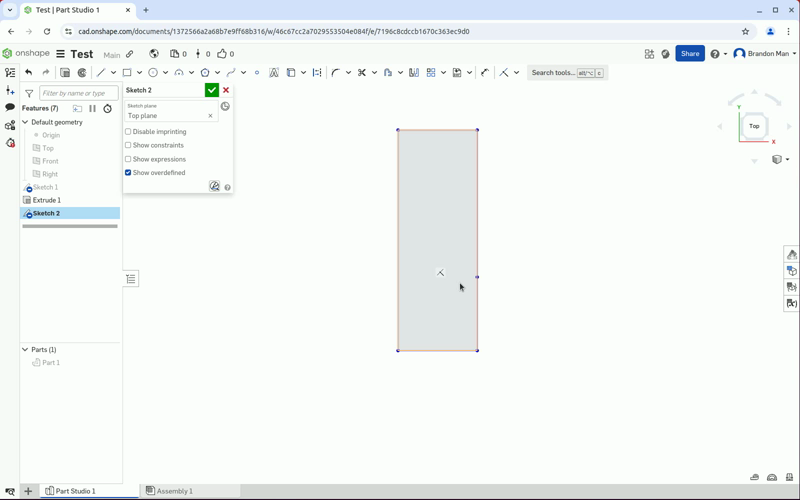
click(460, 282)
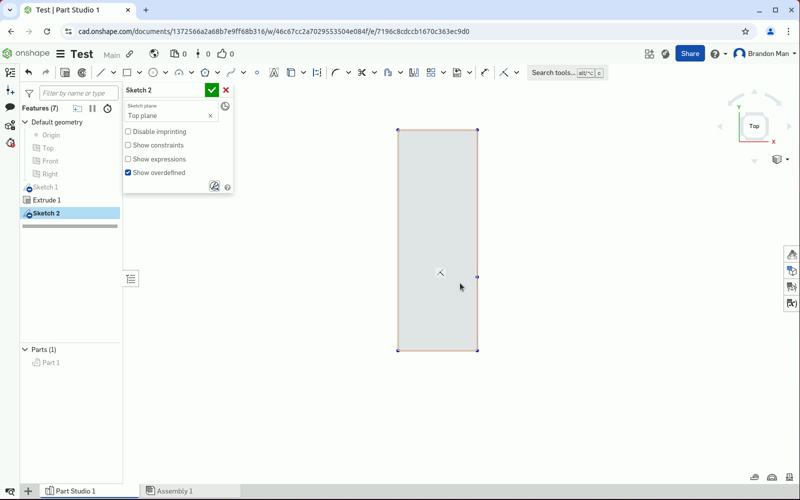
scroll(-6)
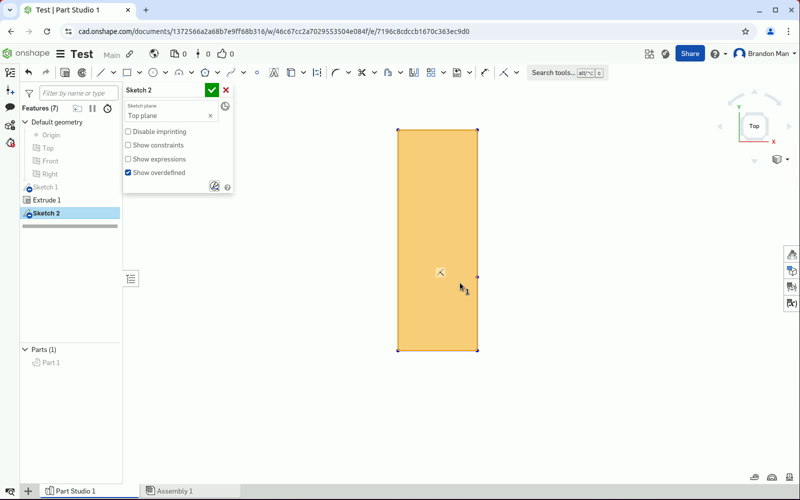
scroll(-6)
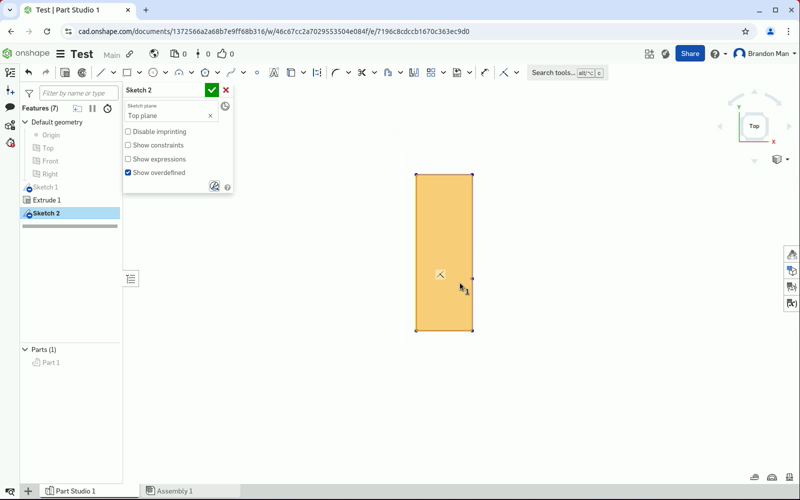
scroll(-6)
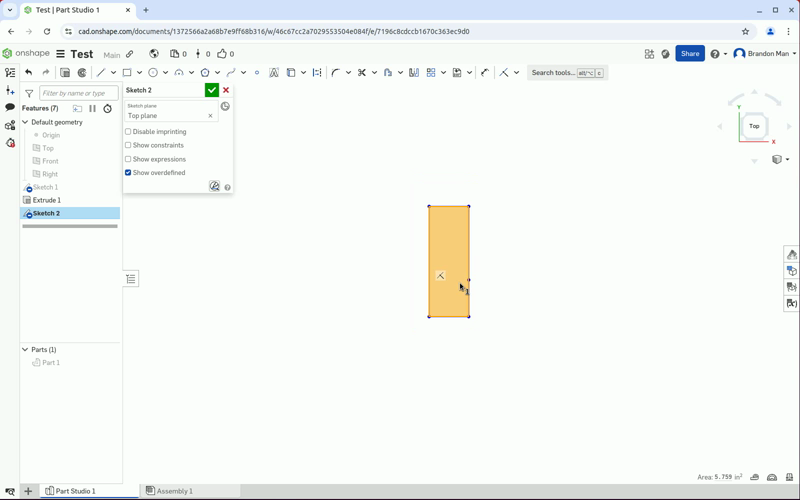
scroll(-6)
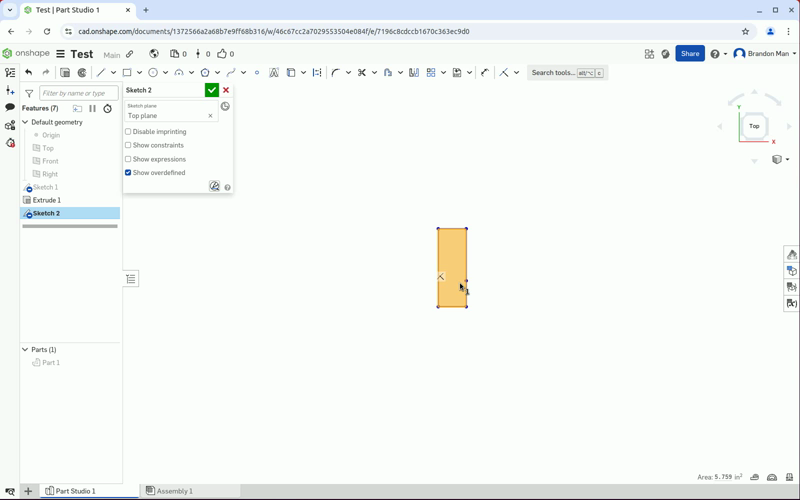
scroll(-6)
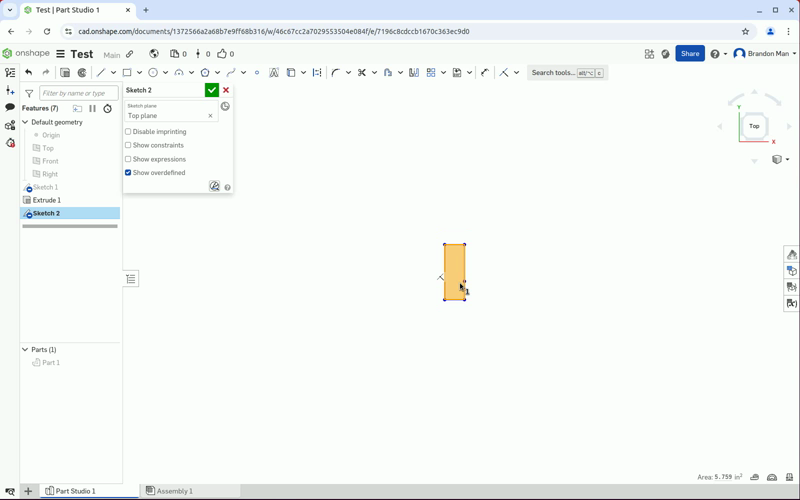
scroll(-6)
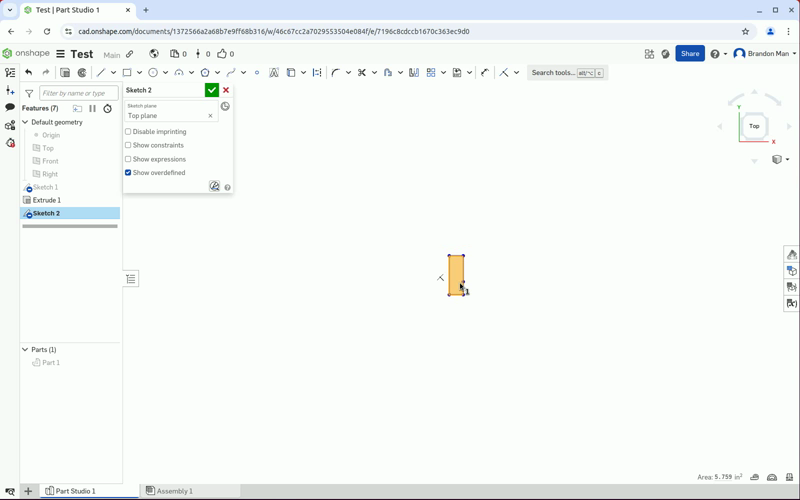
scroll(-6)
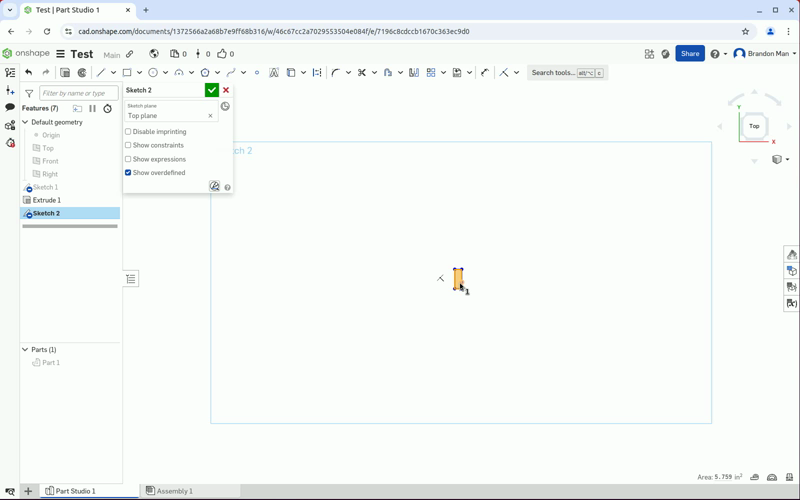
mouse_move(73, 352)
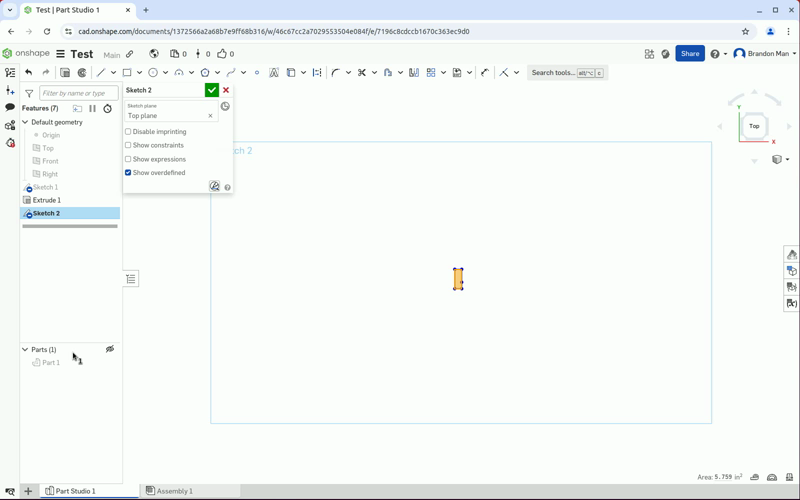
key(shift+y)
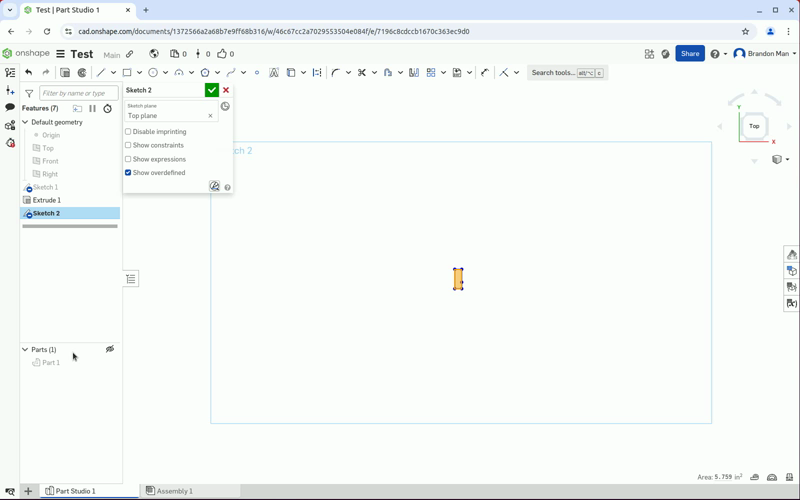
key(shift+e)
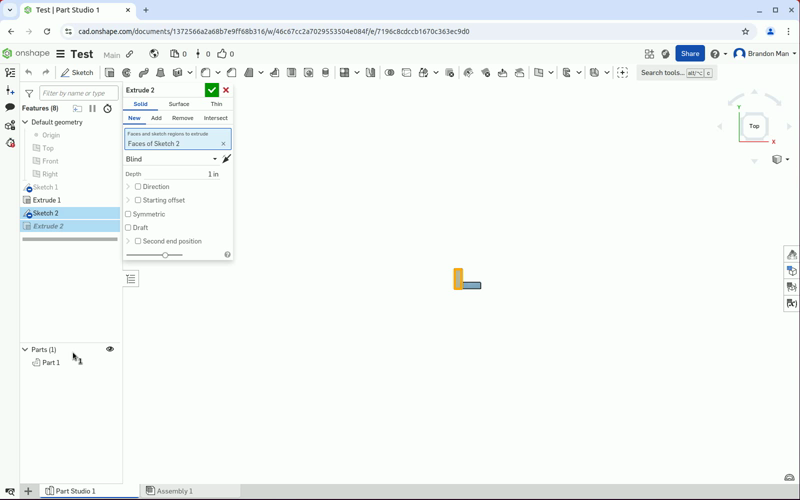
mouse_move(143, 106)
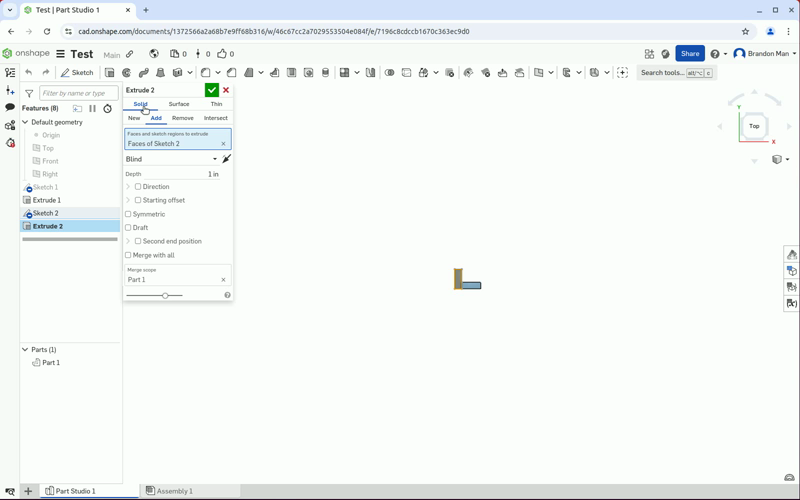
click(143, 106)
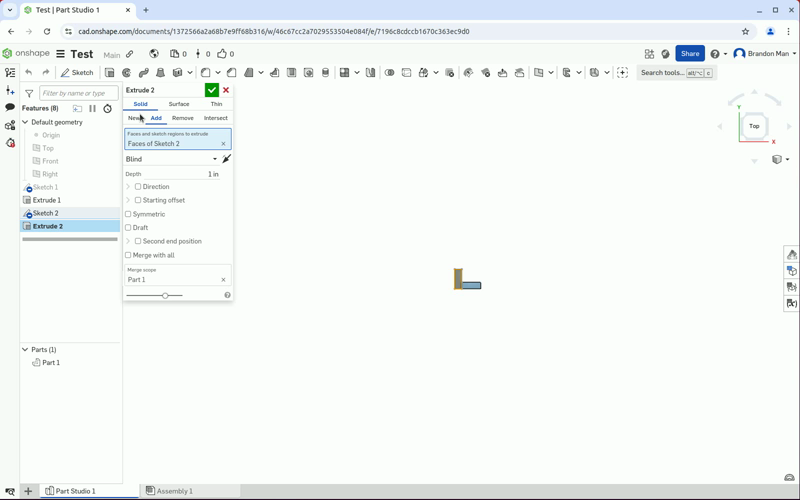
mouse_move(137, 120)
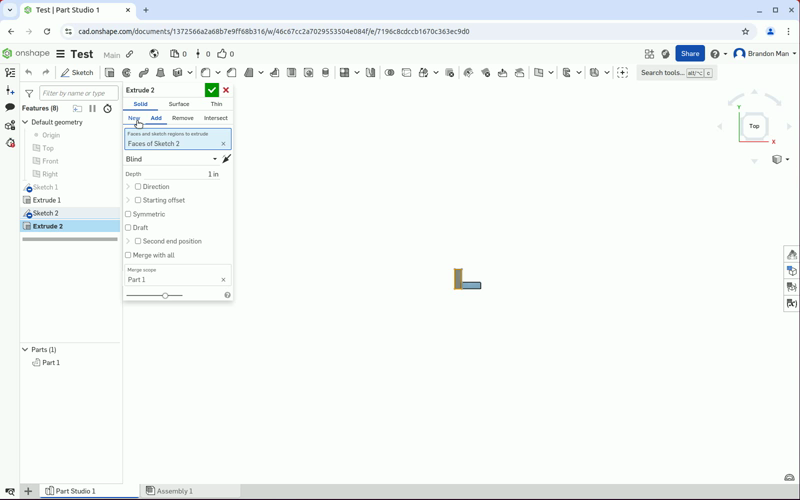
click(137, 120)
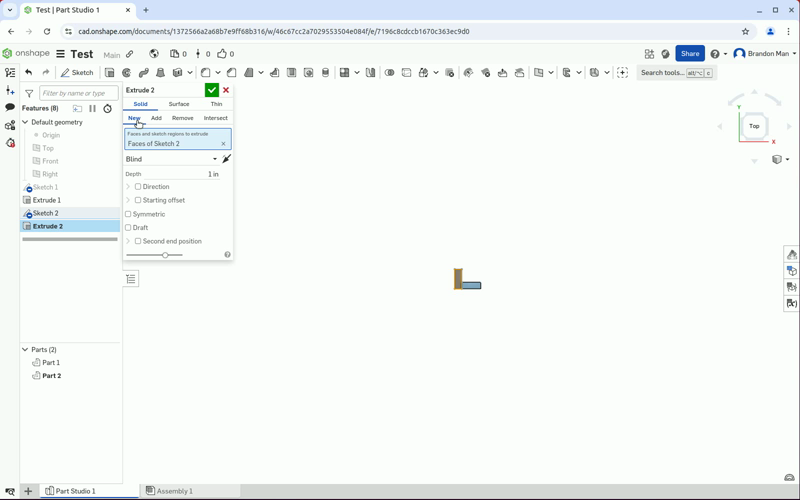
key(tab, 4)
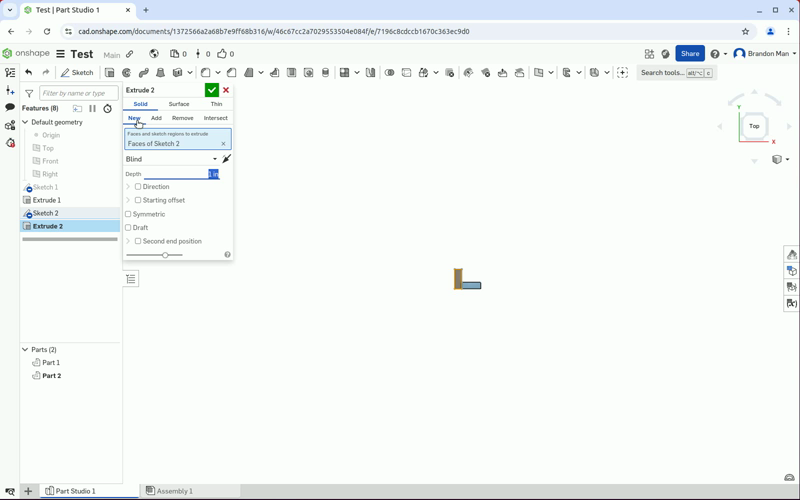
text(-23.108)
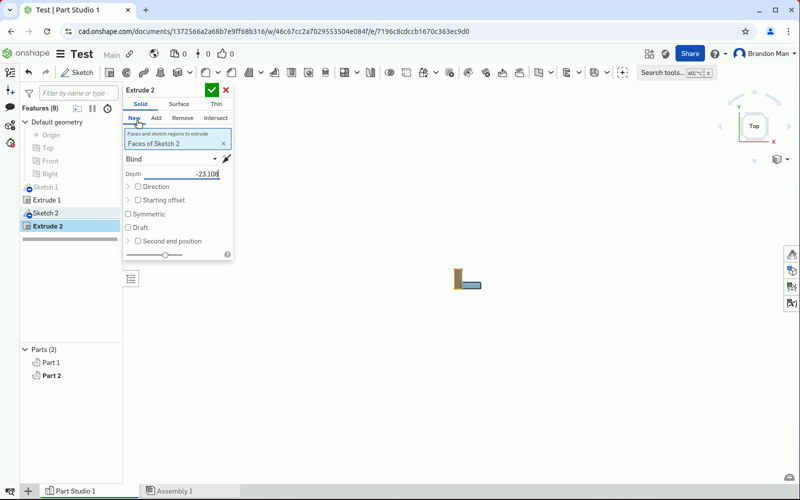
key(enter)
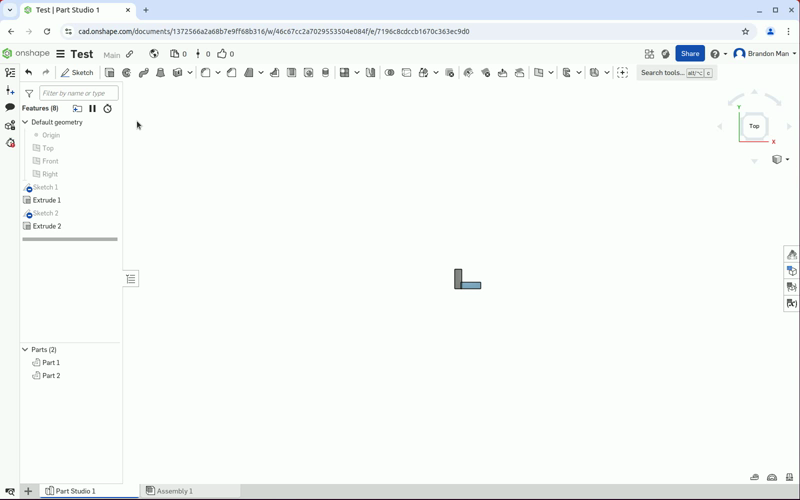
key(shift+h)
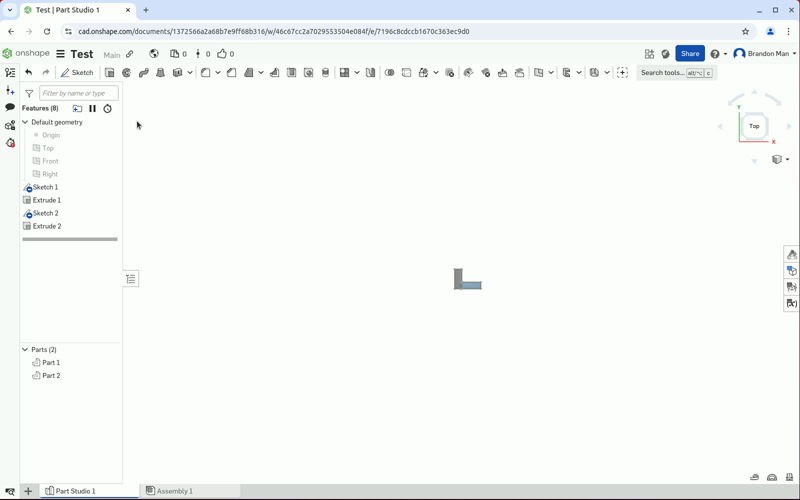
key(shift+h)
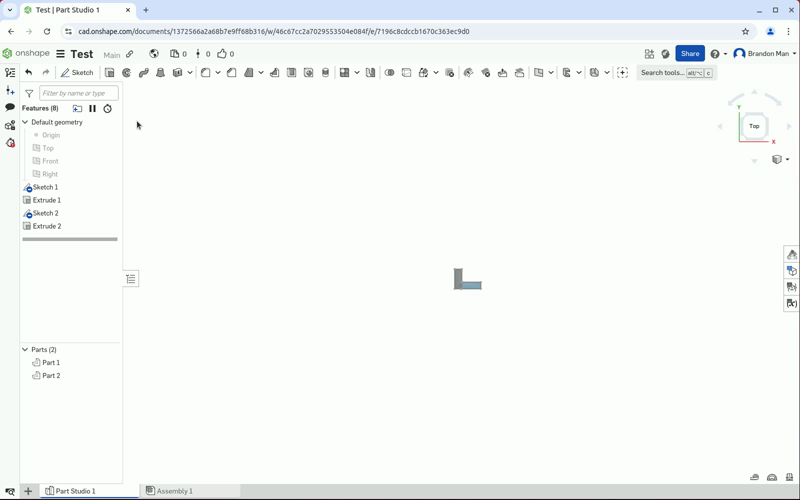
key(shift+7)
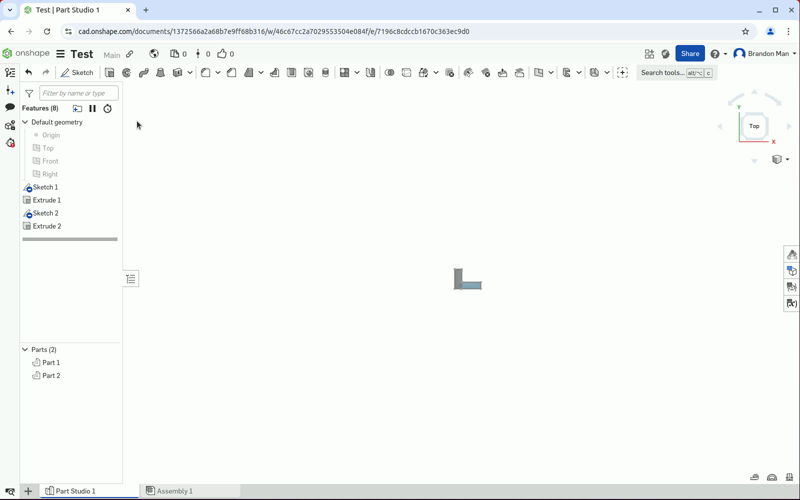
key(up, 3)
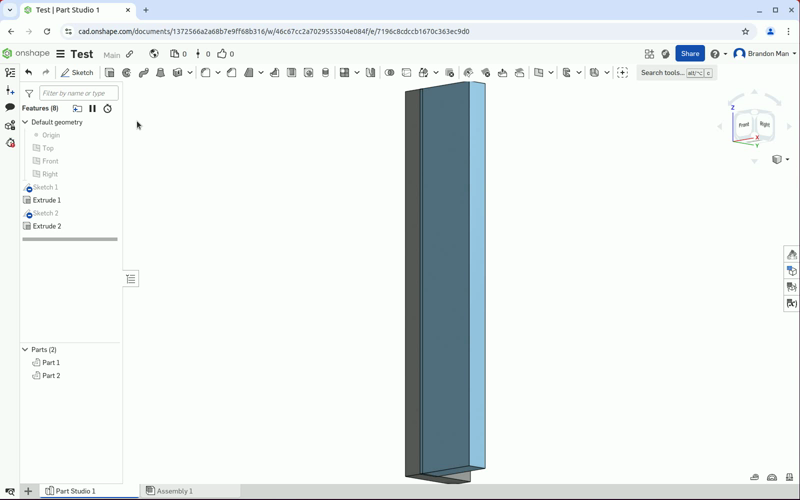
key(left, 3)
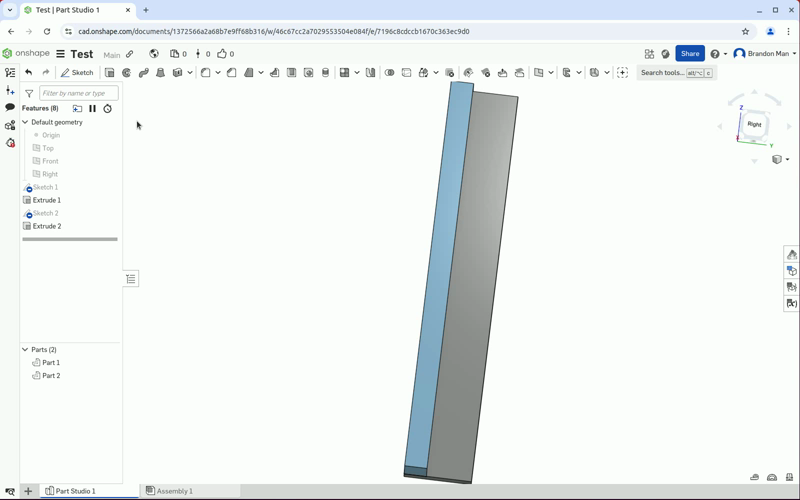
key(right, 3)
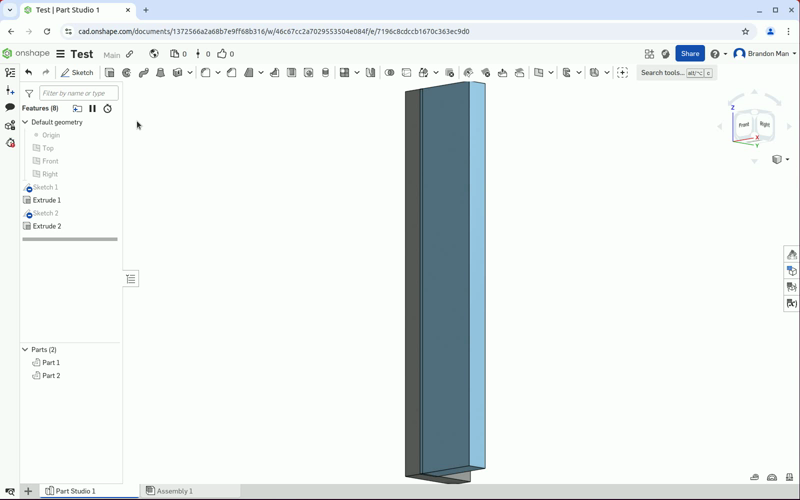
key(down, 3)
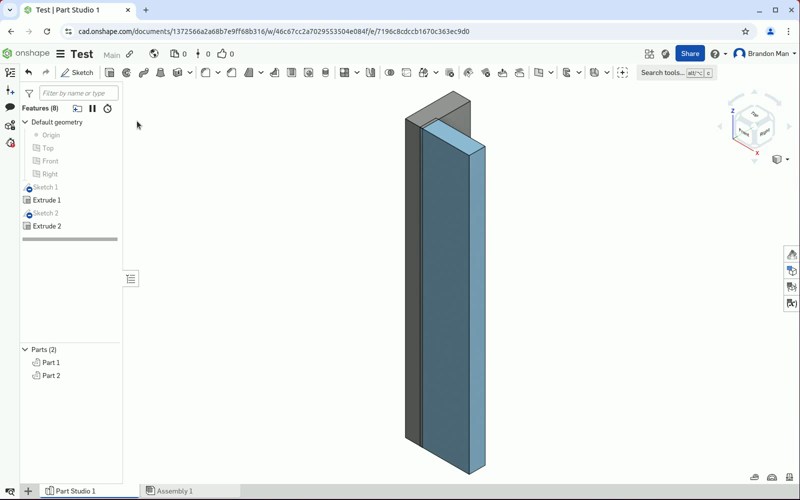
mouse_move(73, 189)
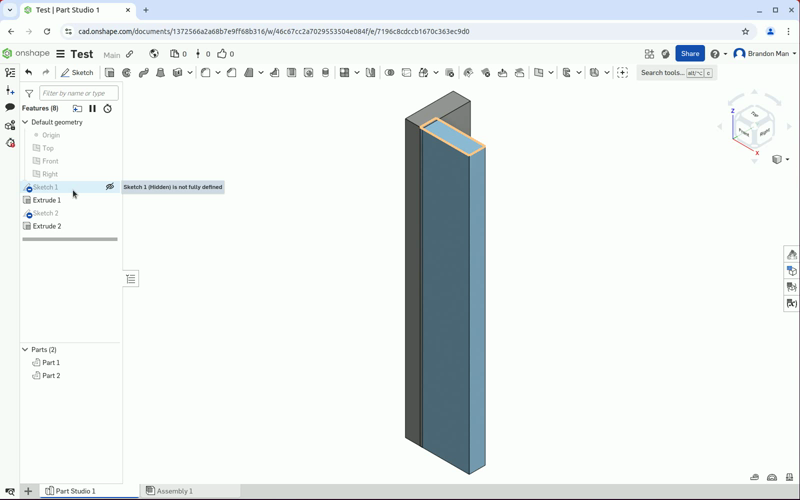
click(73, 189)